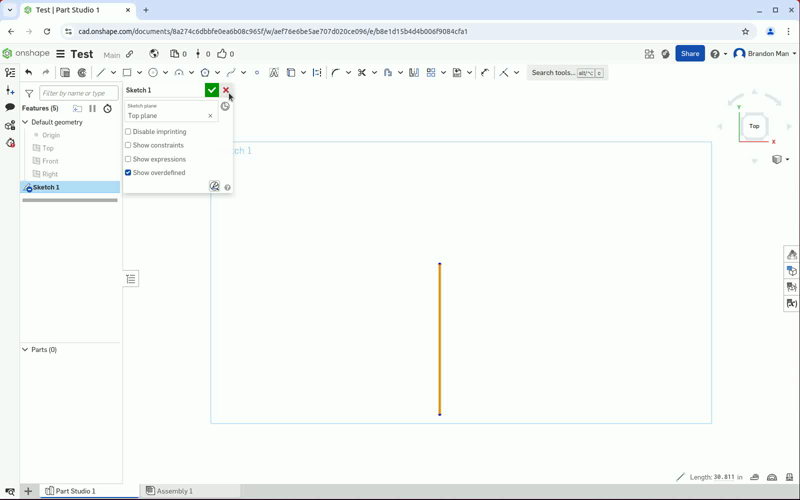
key(shift+h)
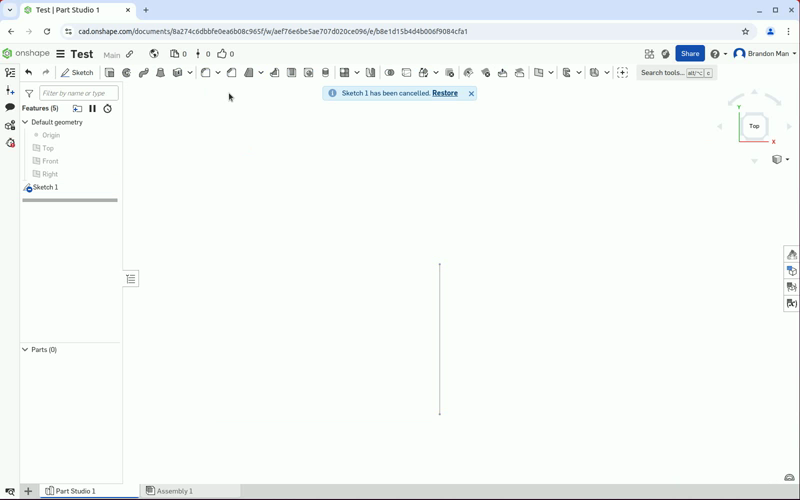
key(shift+s)
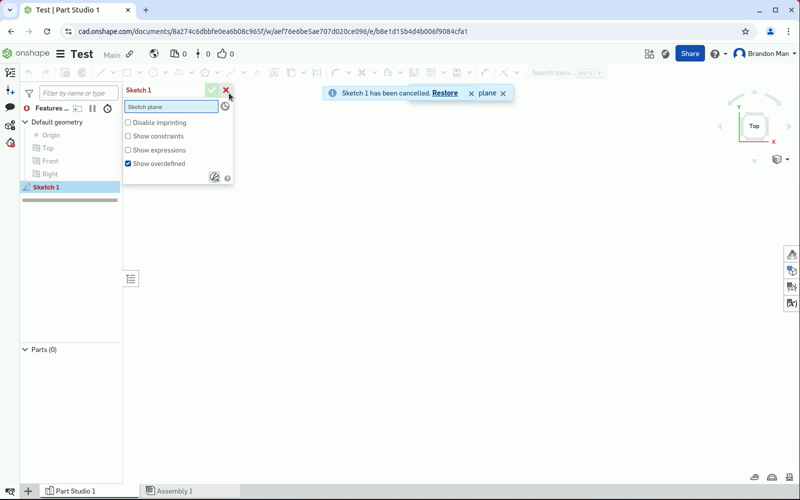
mouse_move(73, 150)
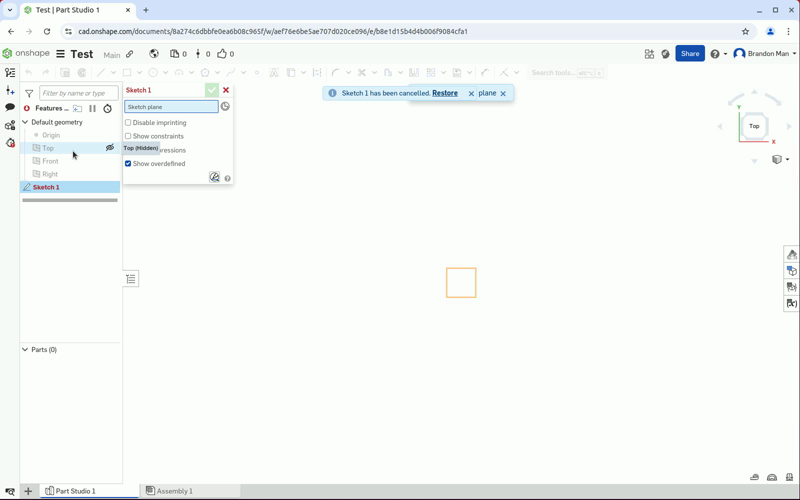
click(73, 150)
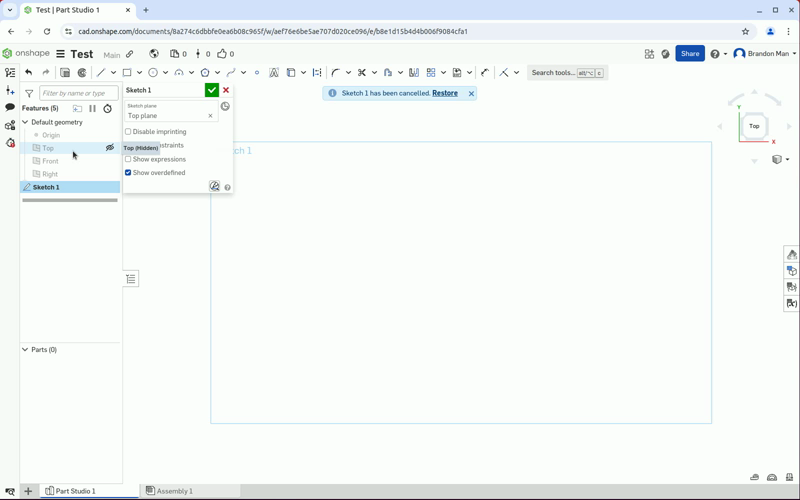
mouse_move(73, 352)
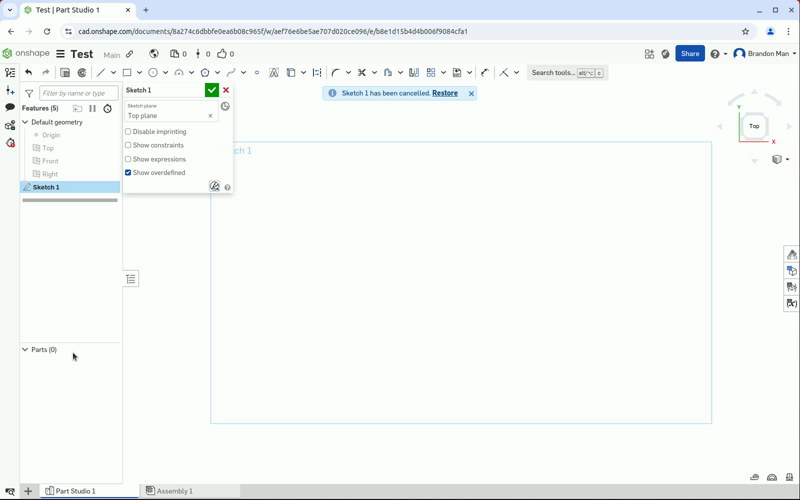
key(y)
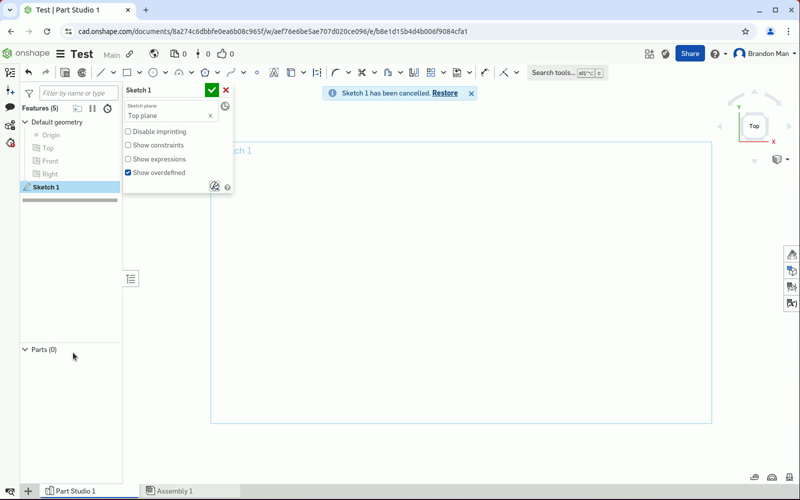
key(l)
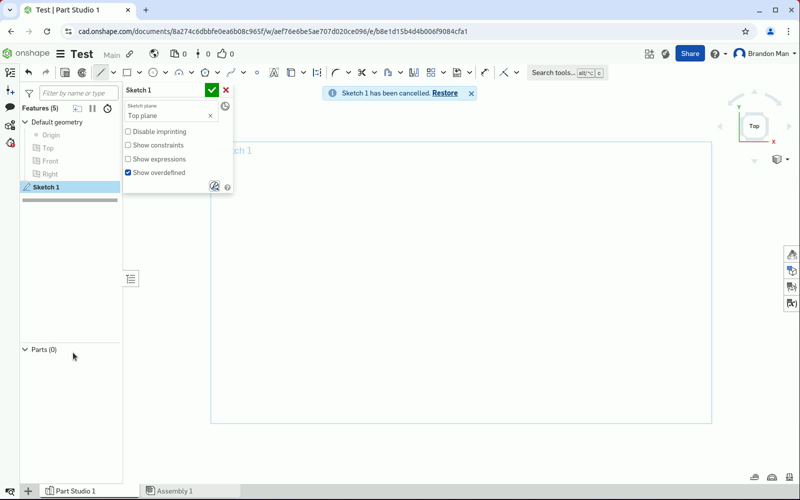
key_down(shift)
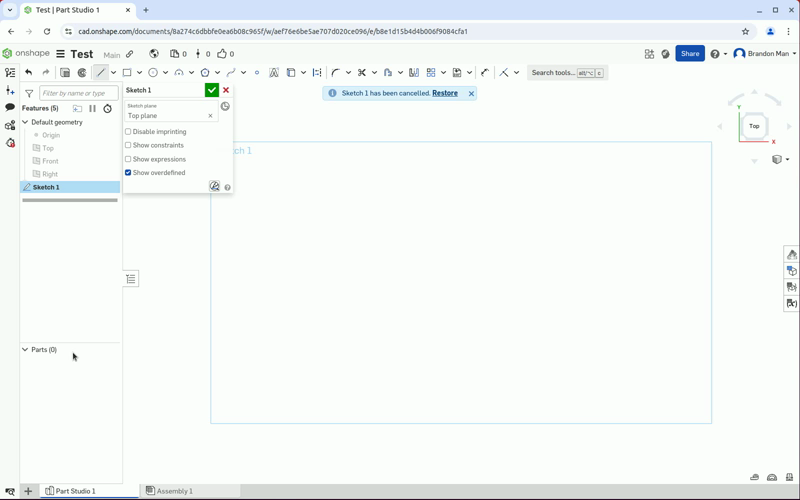
mouse_move(406, 299)
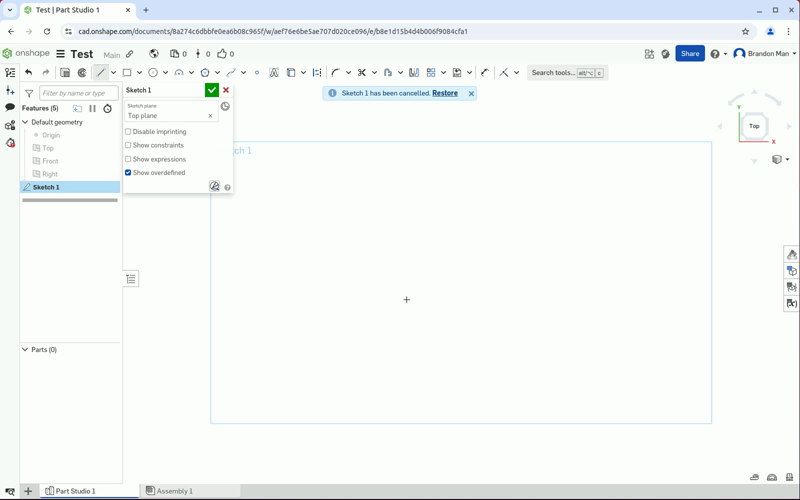
click(406, 299)
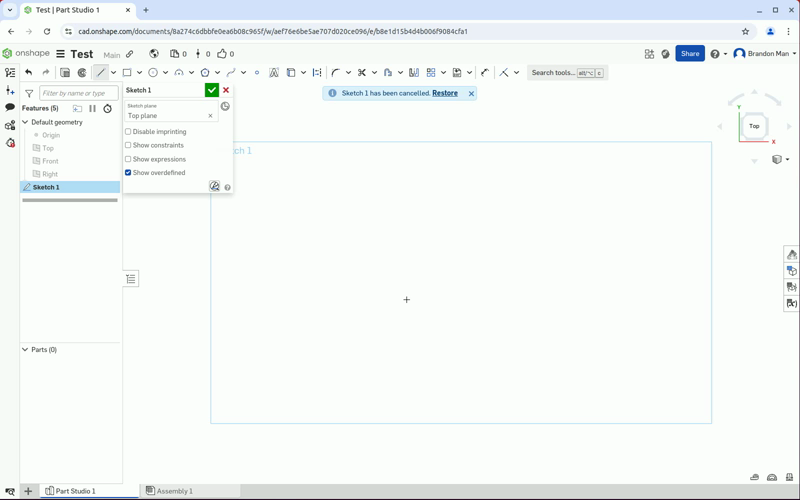
key_up(shift)
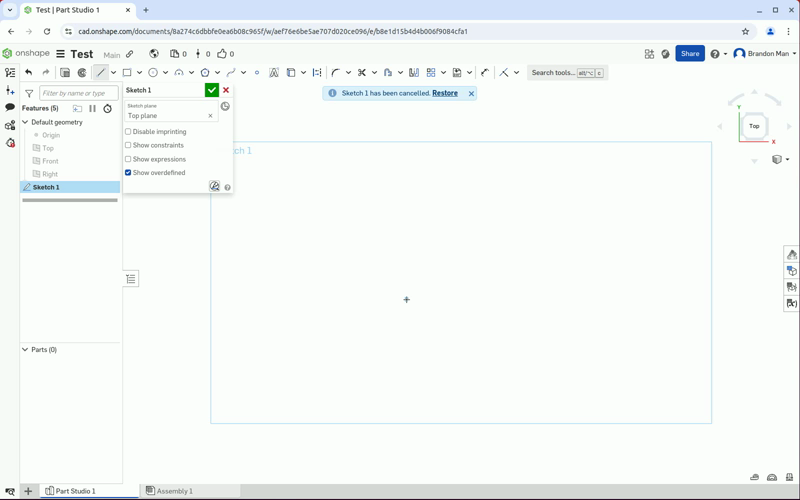
key_down(shift)
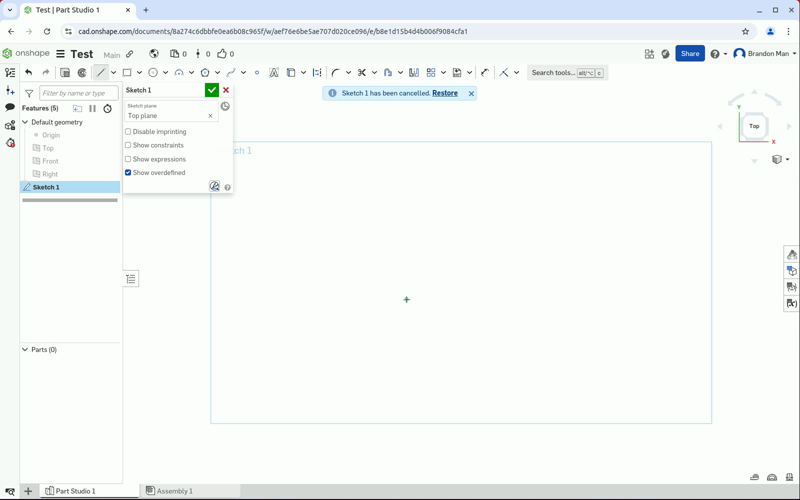
mouse_move(436, 299)
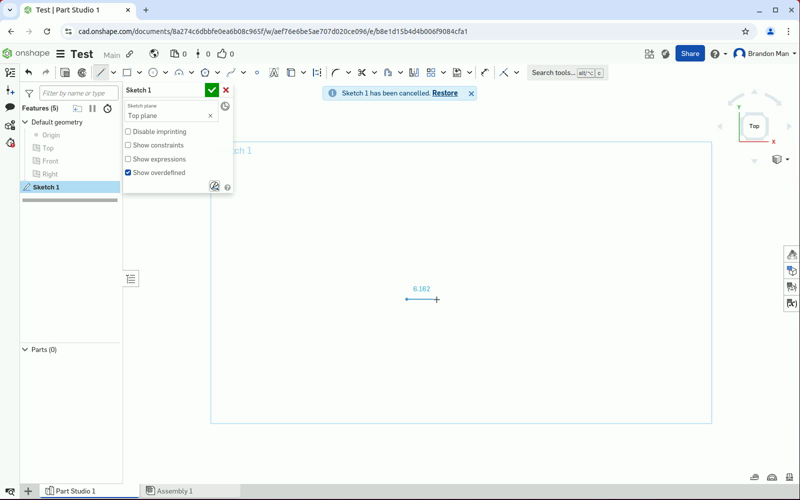
mouse_move(427, 299)
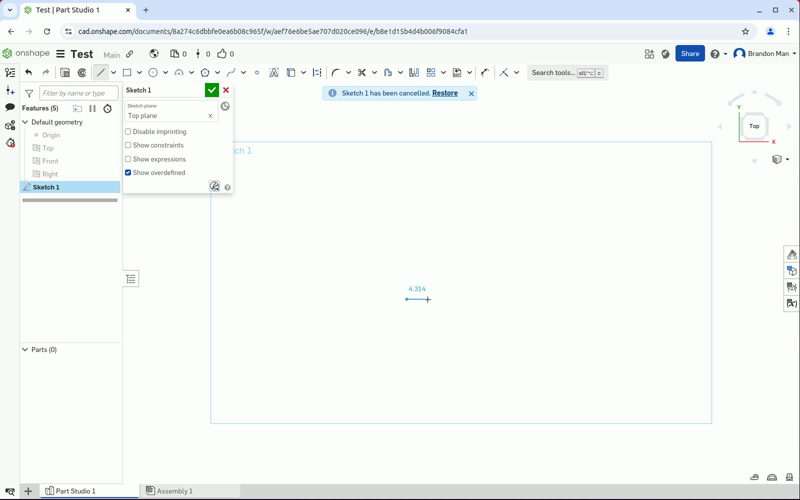
click(427, 299)
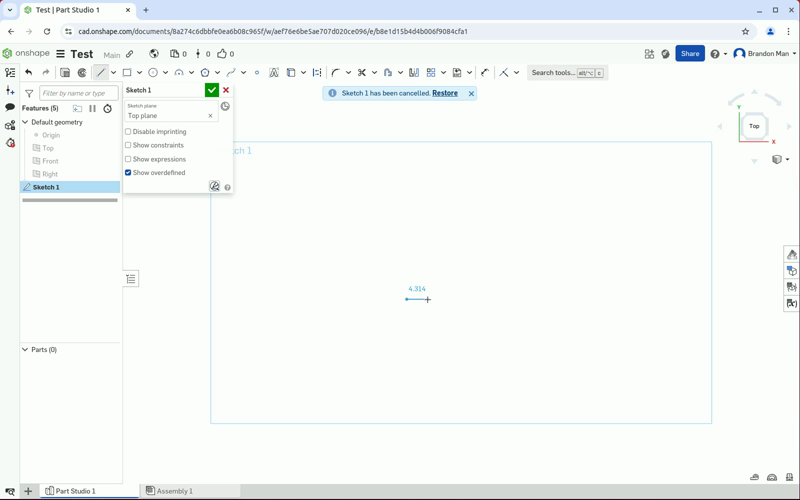
key_up(shift)
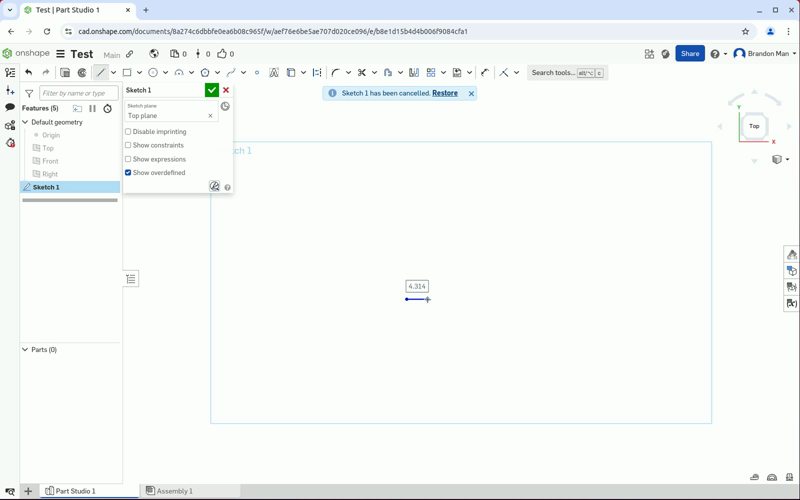
key_down(shift)
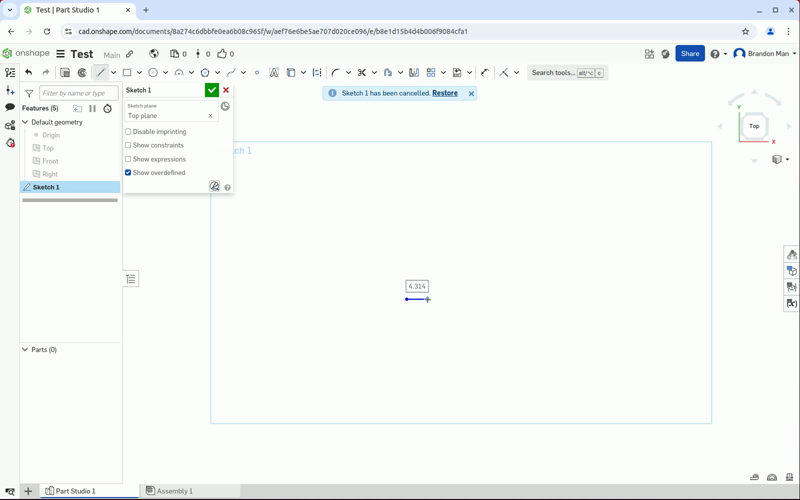
mouse_move(457, 299)
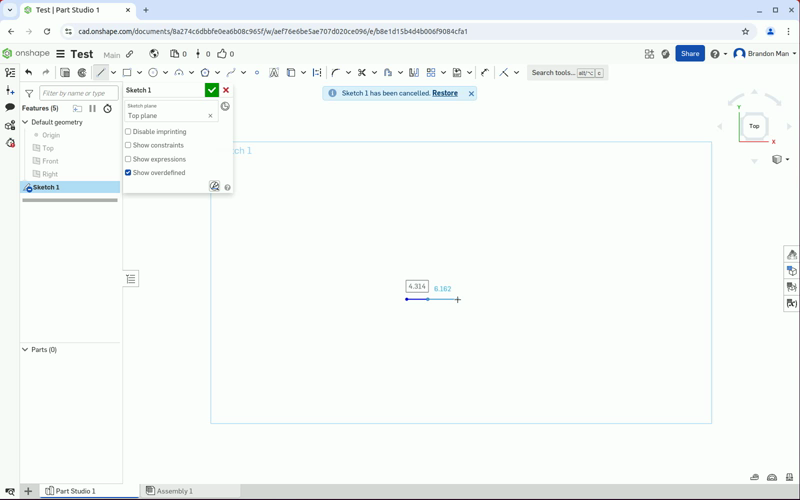
mouse_move(427, 287)
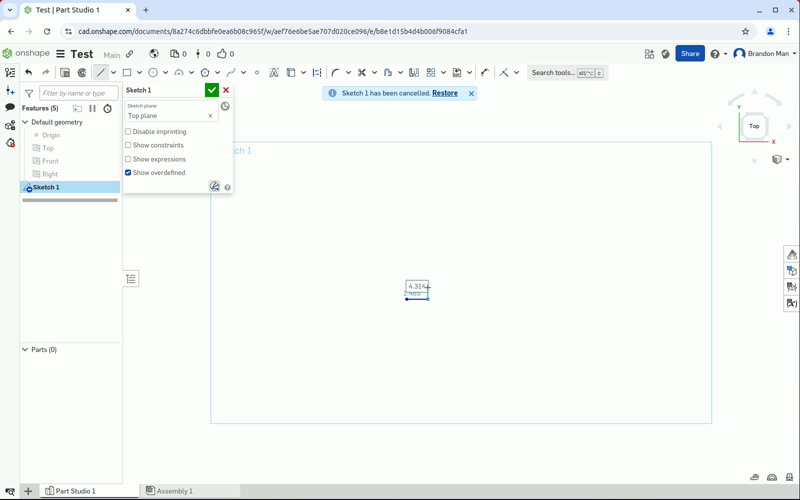
click(427, 287)
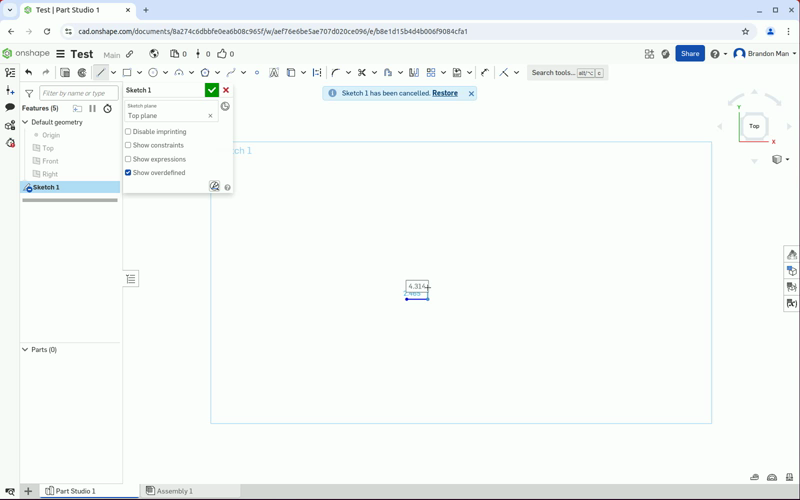
key_up(shift)
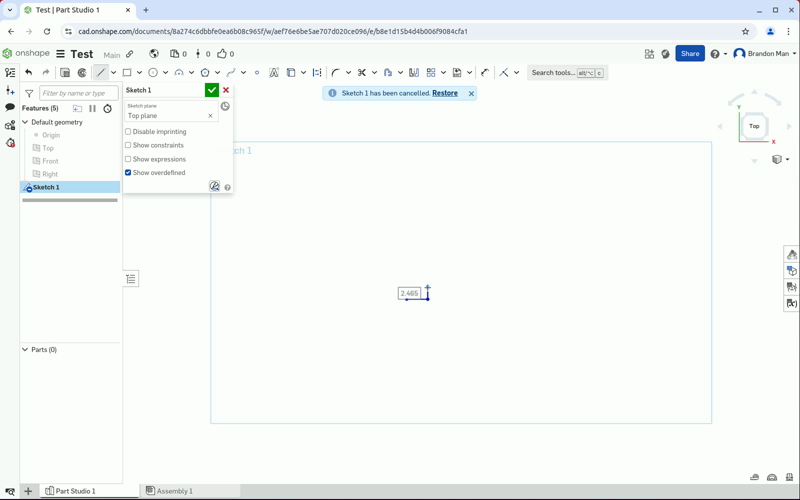
key_down(shift)
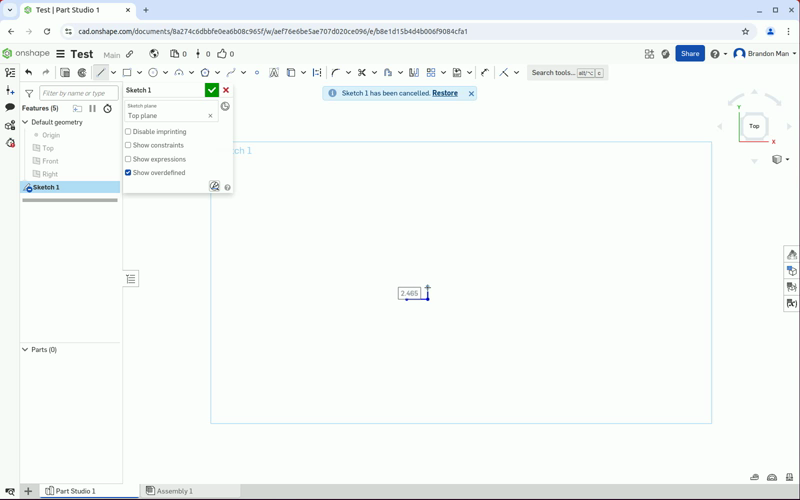
mouse_move(457, 287)
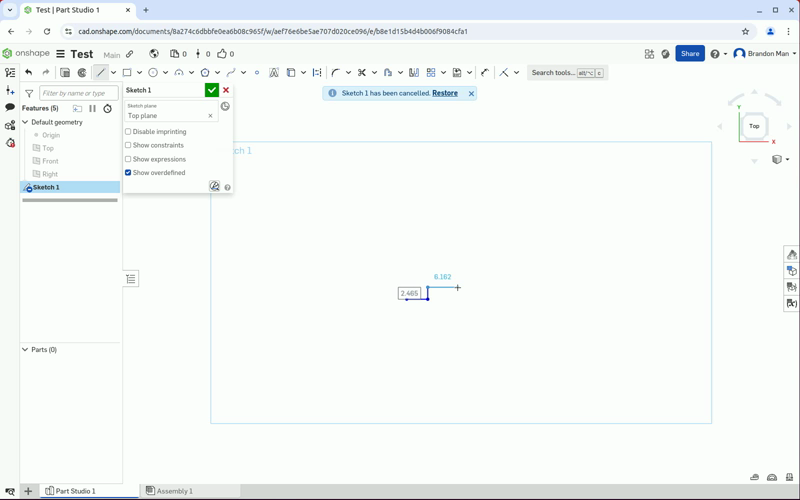
mouse_move(406, 287)
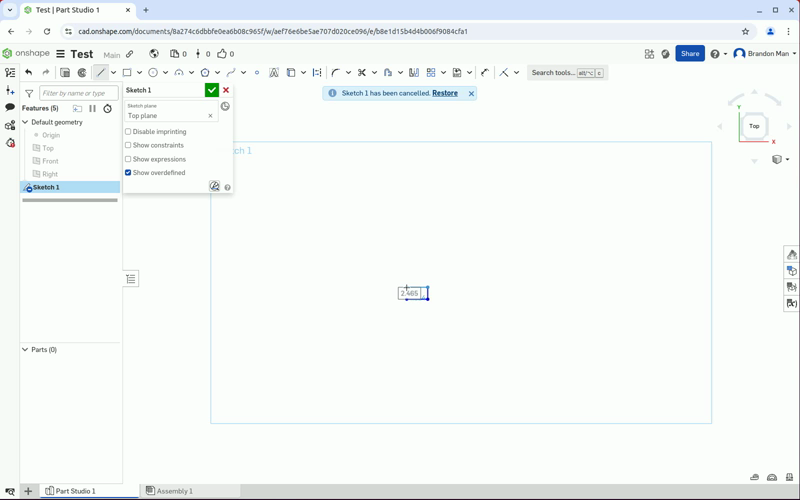
click(406, 287)
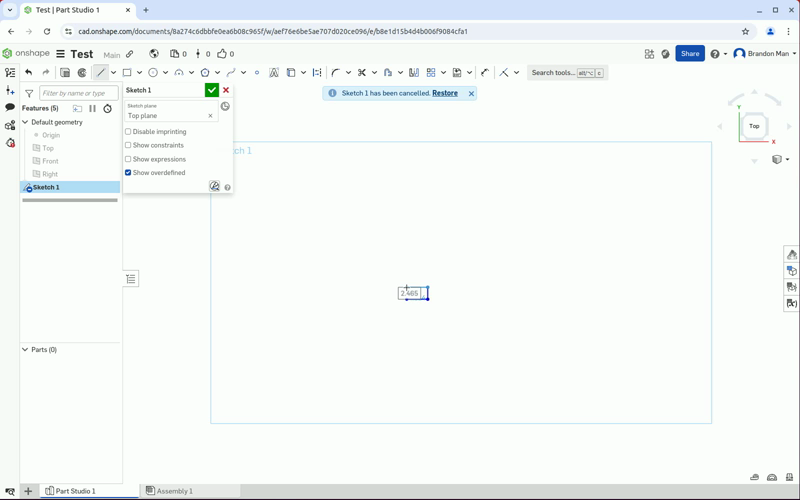
key_up(shift)
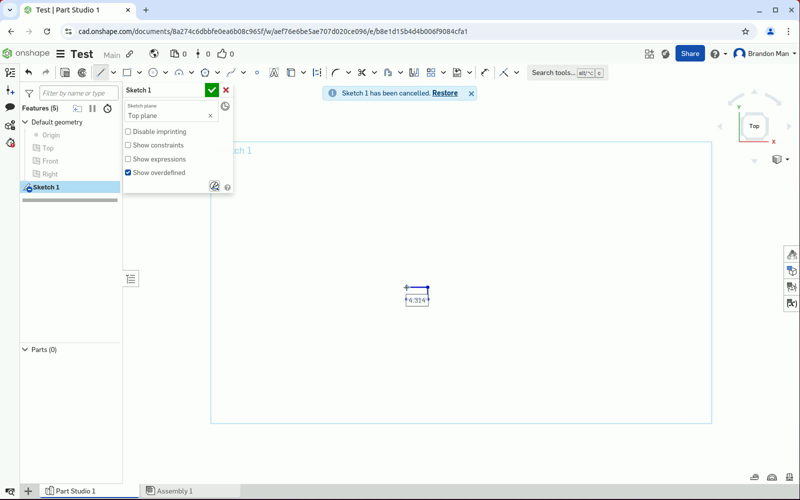
mouse_move(436, 287)
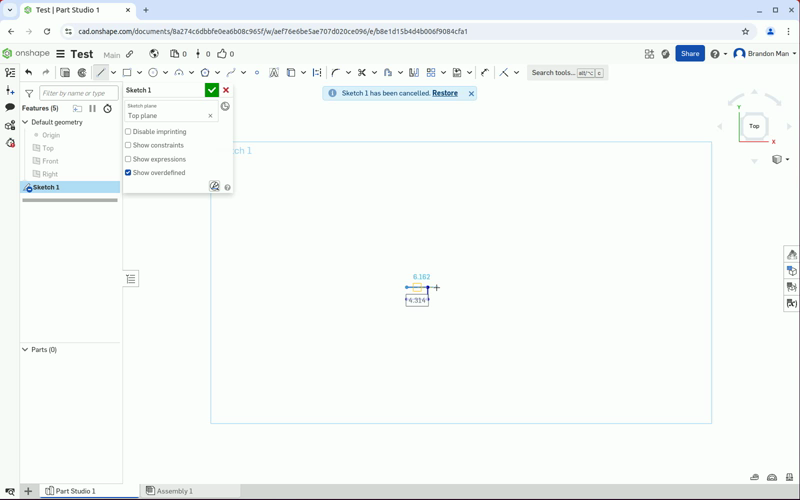
key_down(shift)
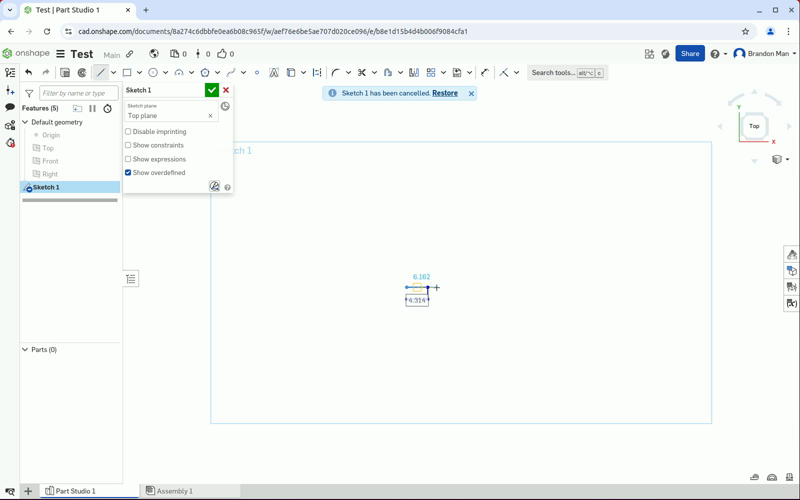
mouse_move(406, 299)
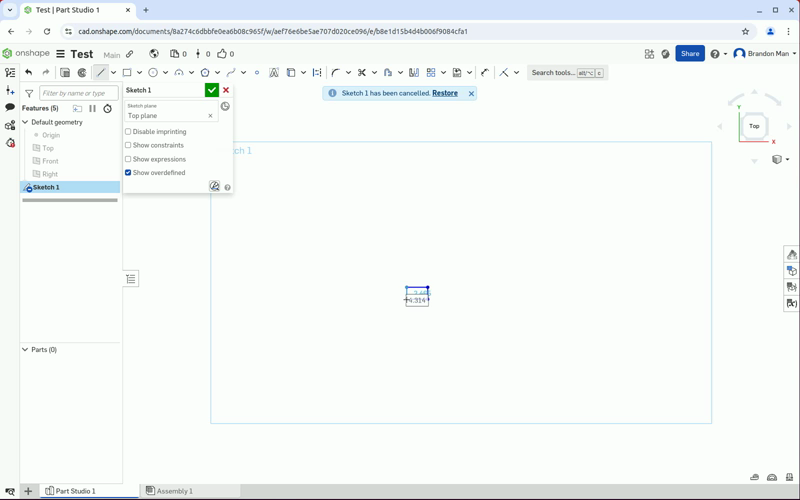
key_up(shift)
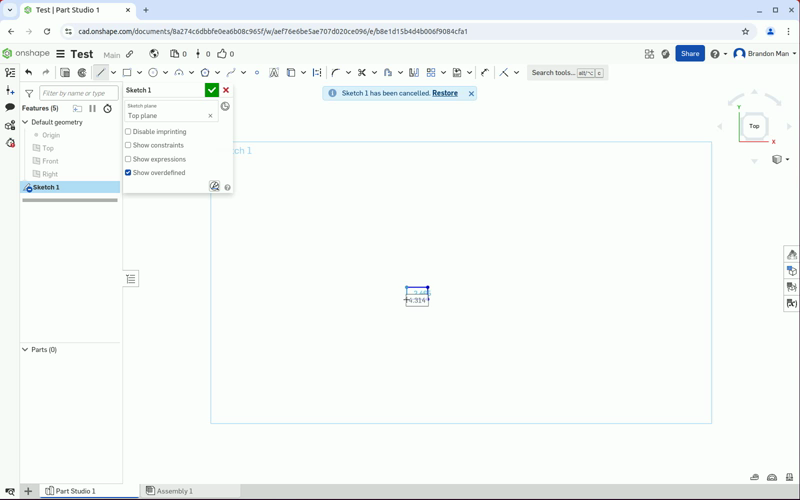
click(406, 299)
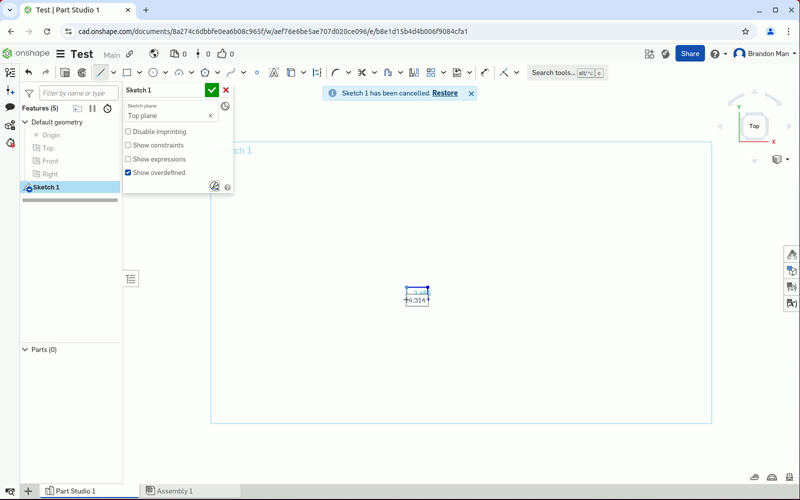
key(esc)
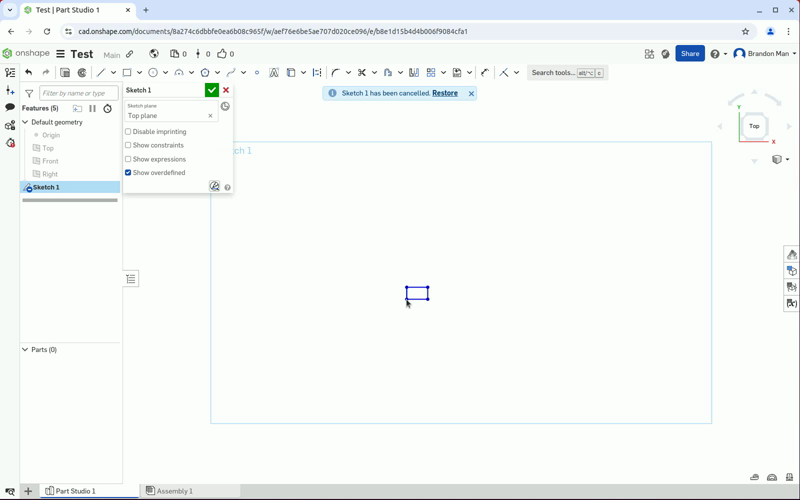
mouse_move(411, 289)
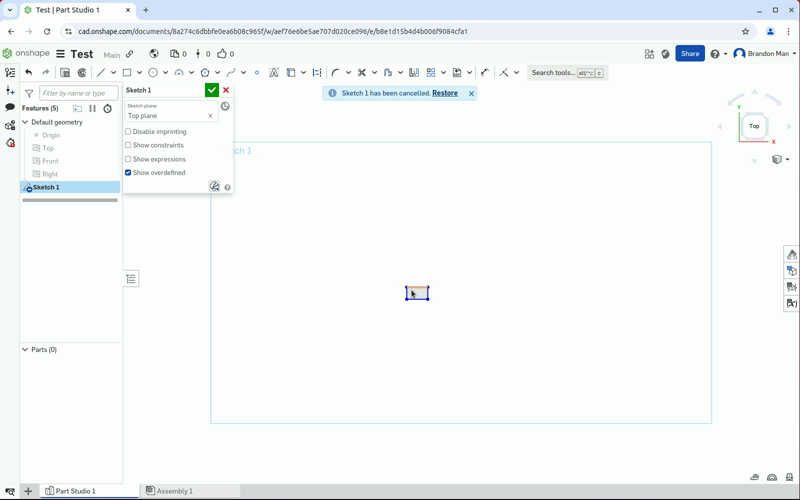
scroll(6)
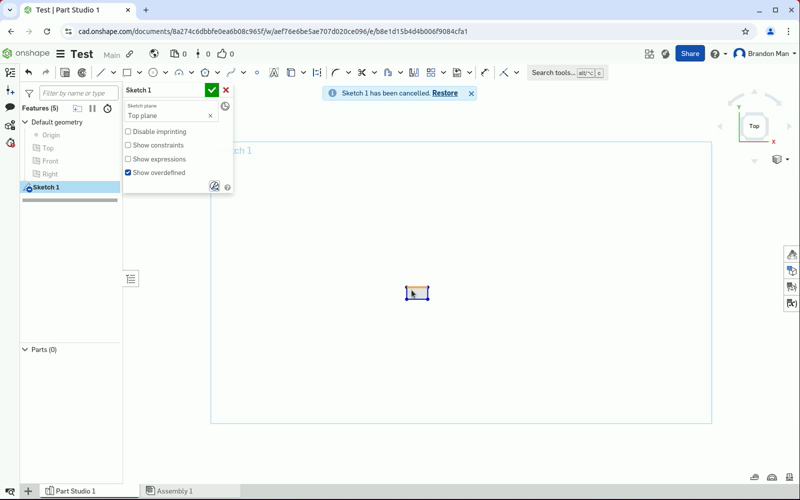
scroll(6)
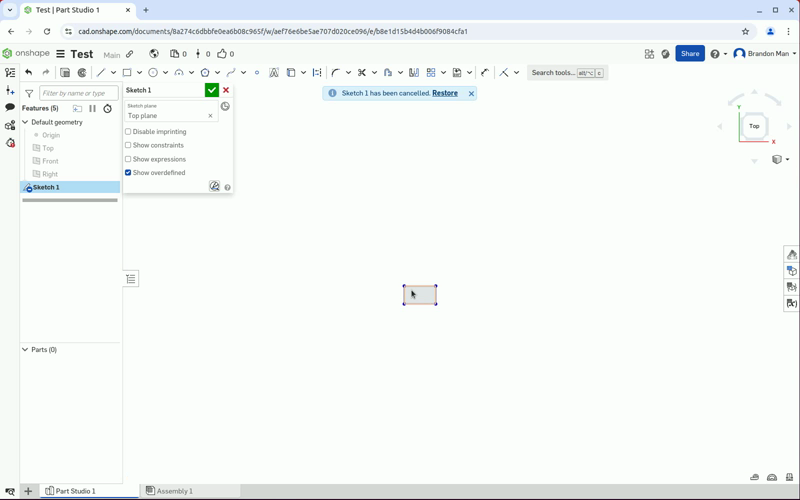
scroll(6)
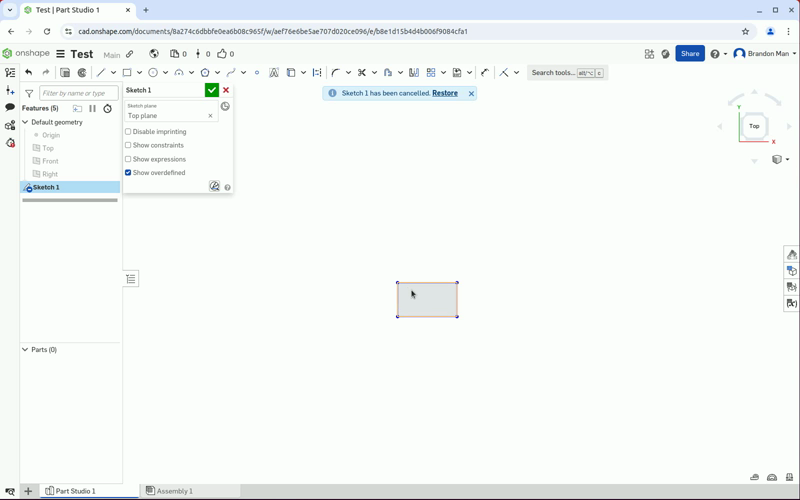
scroll(6)
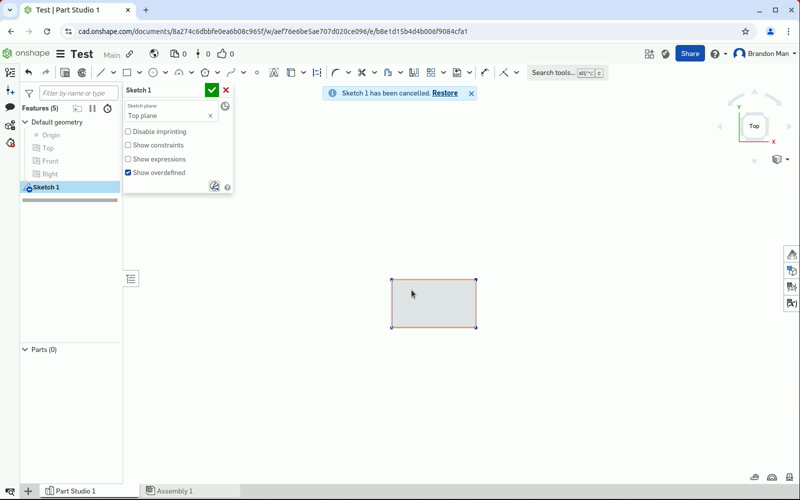
scroll(6)
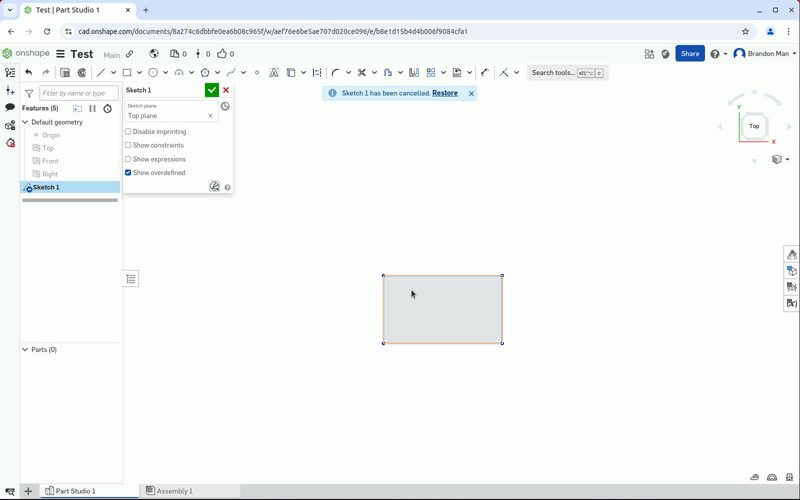
scroll(6)
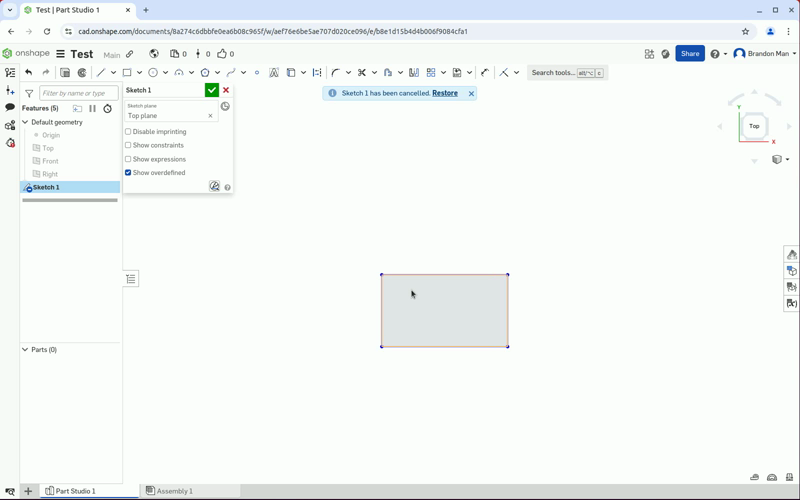
scroll(6)
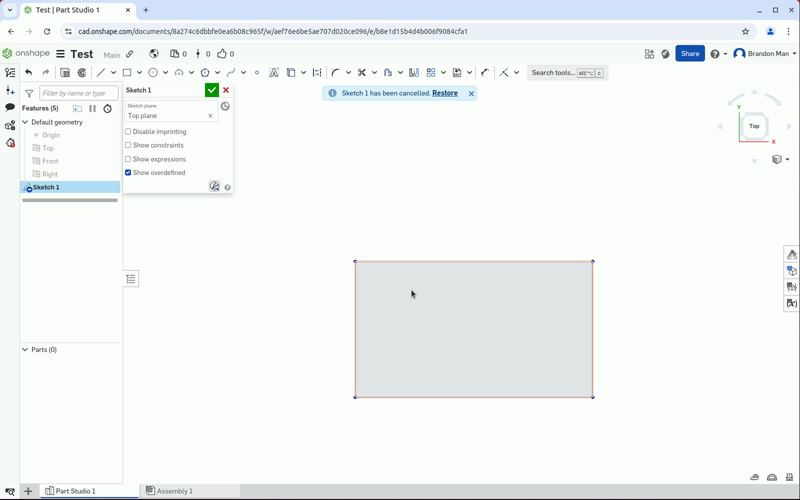
click(411, 289)
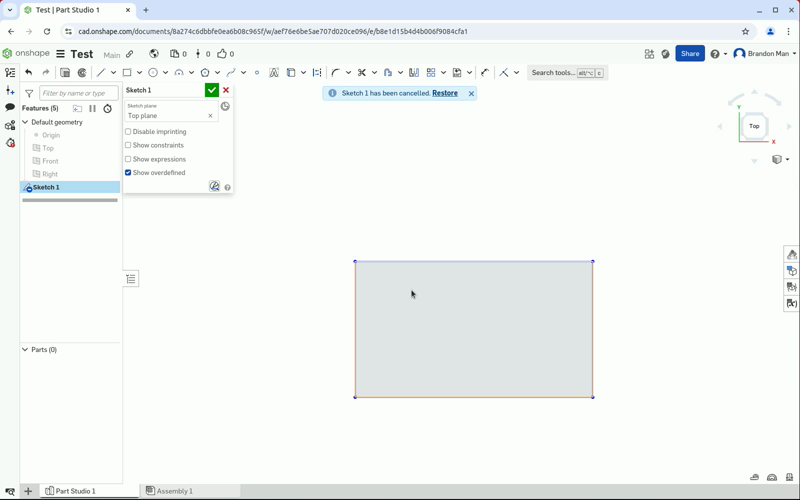
scroll(-6)
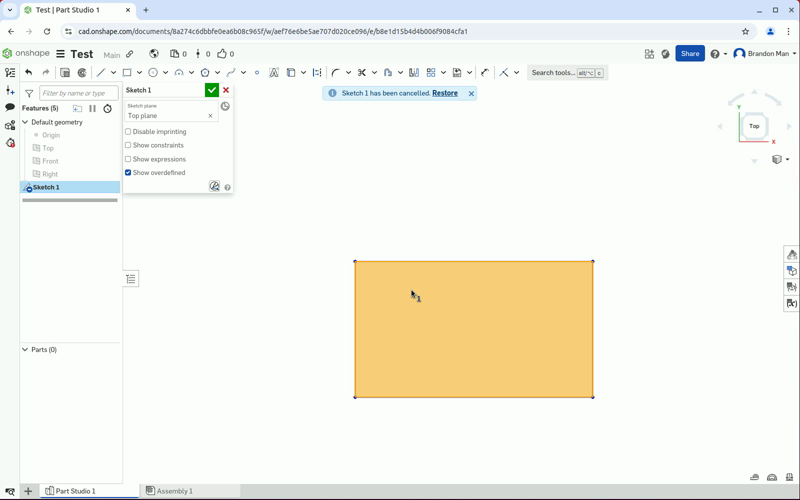
scroll(-6)
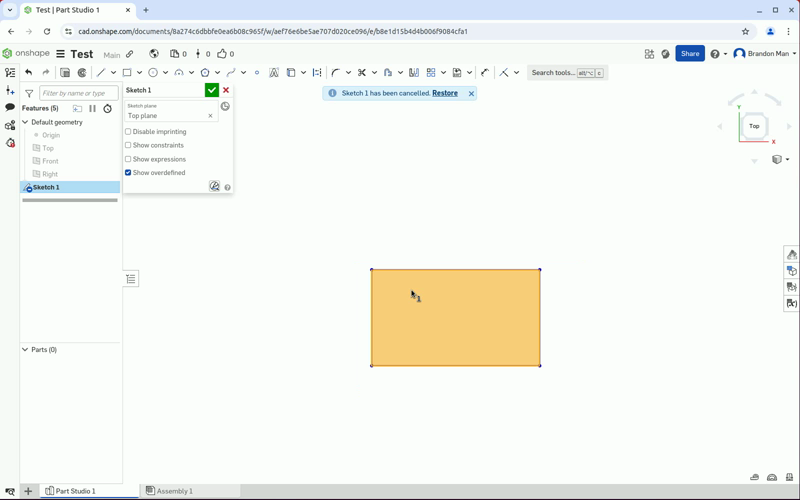
scroll(-6)
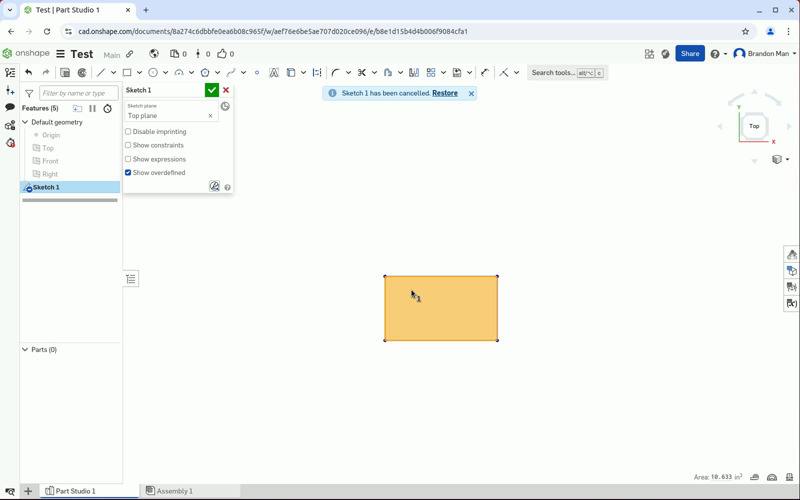
scroll(-6)
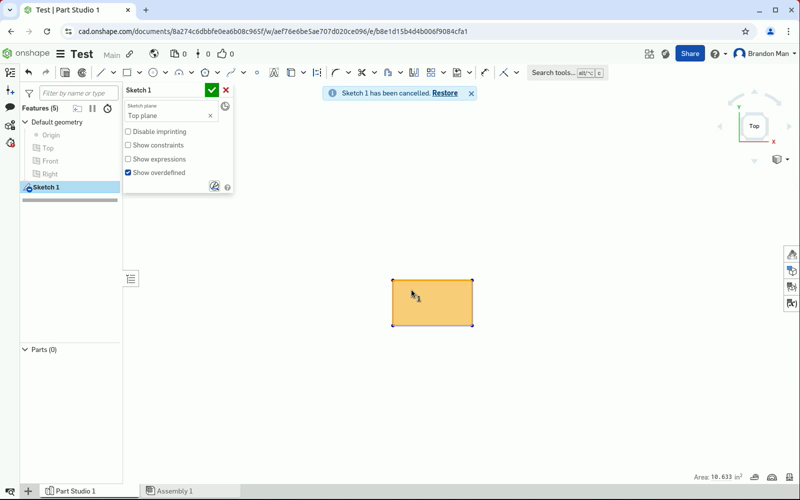
scroll(-6)
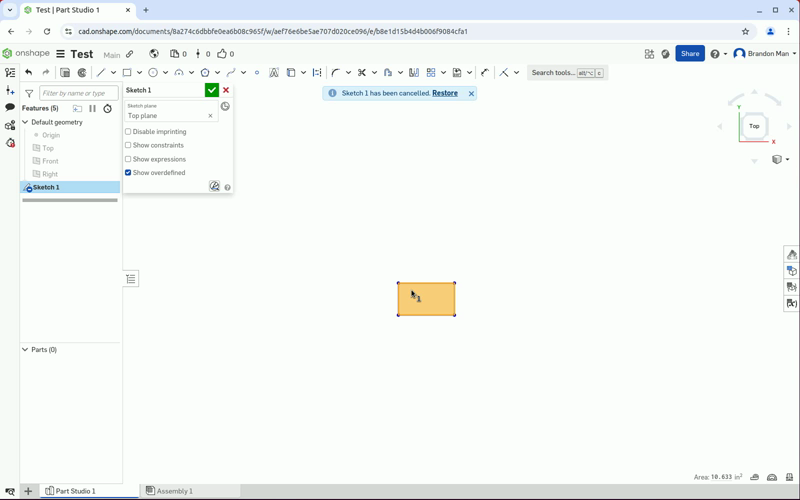
scroll(-6)
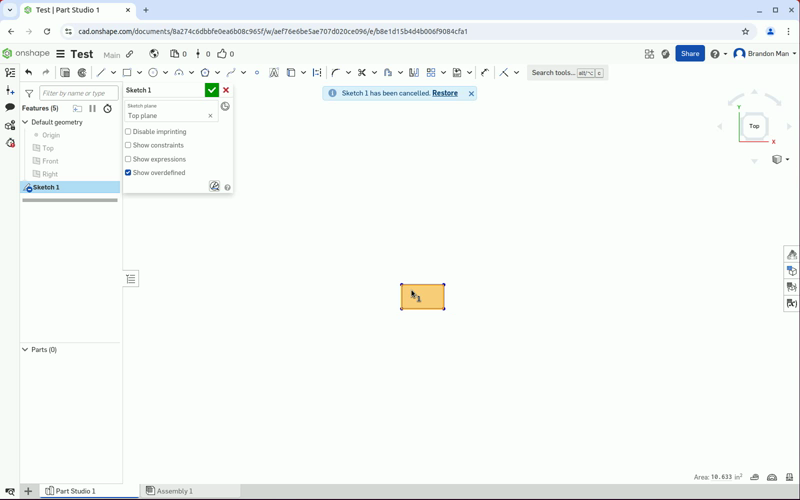
scroll(-6)
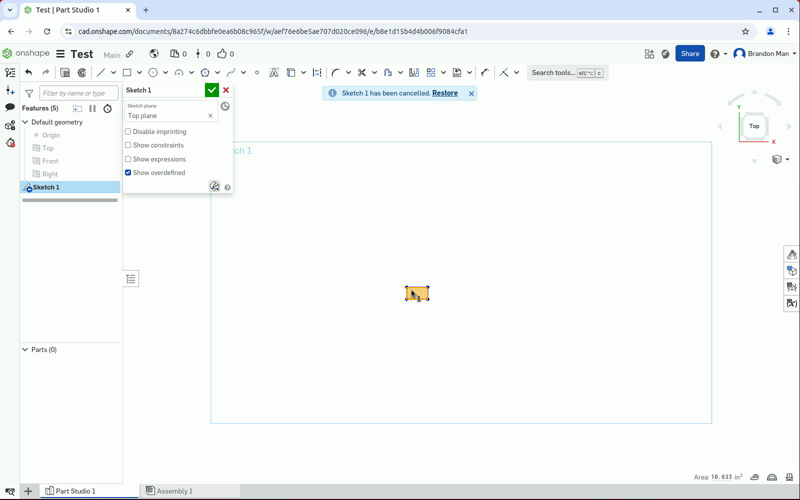
mouse_move(73, 352)
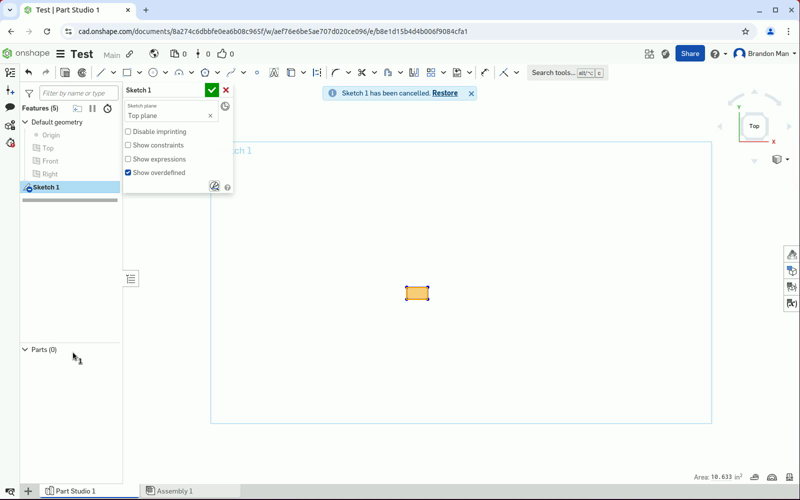
key(shift+y)
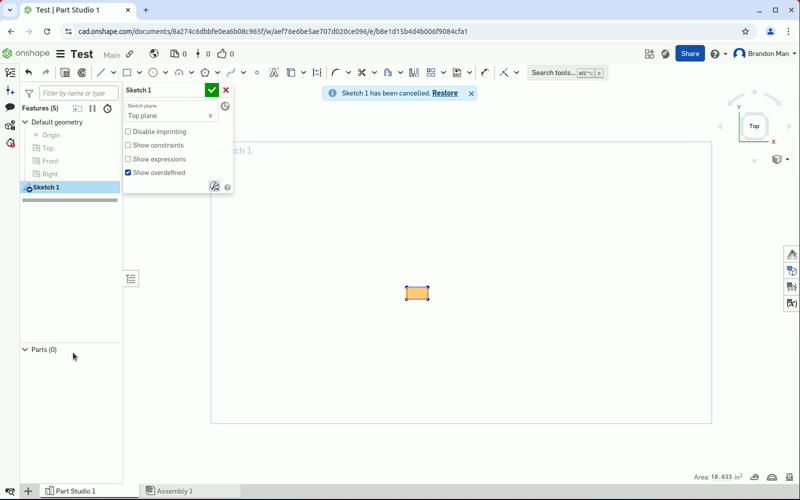
key(shift+e)
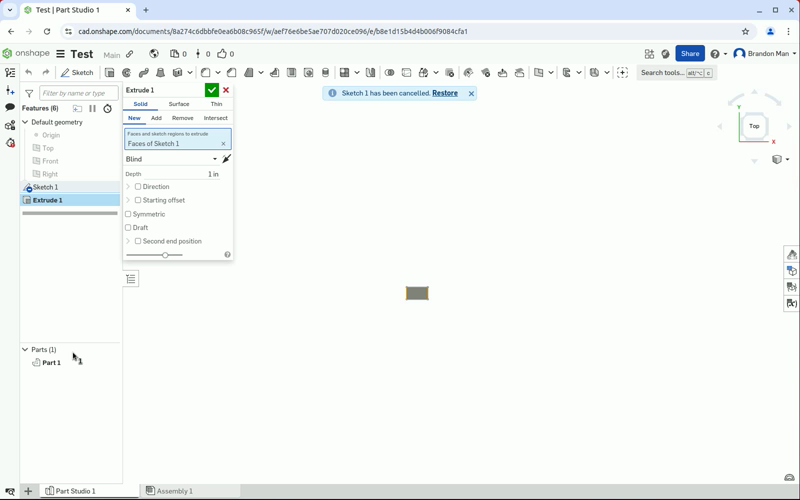
mouse_move(143, 106)
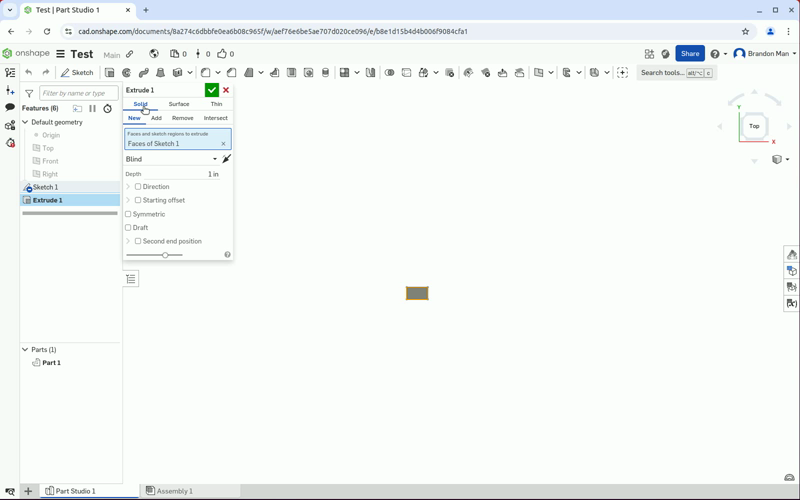
click(143, 106)
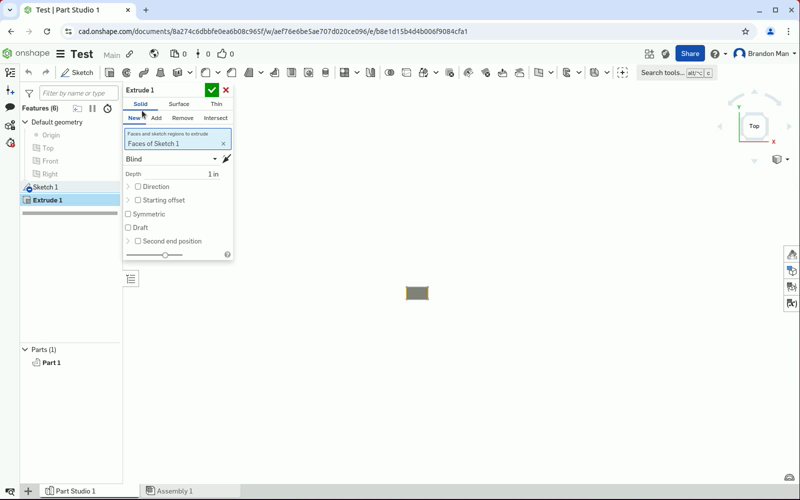
mouse_move(137, 120)
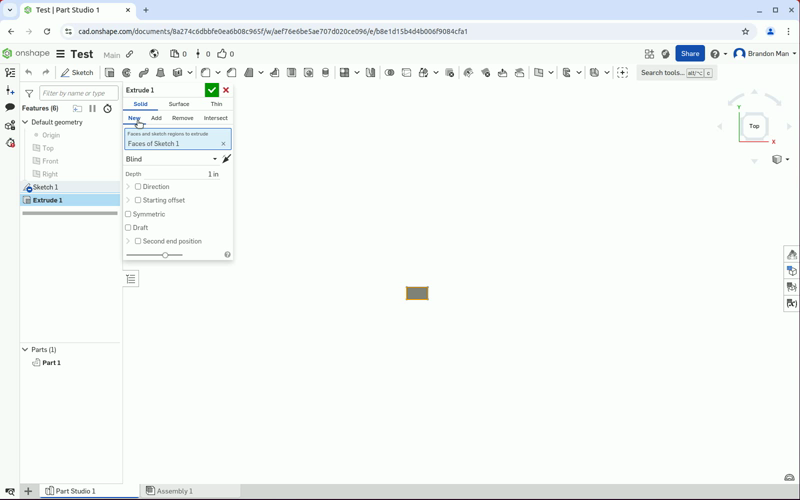
click(137, 120)
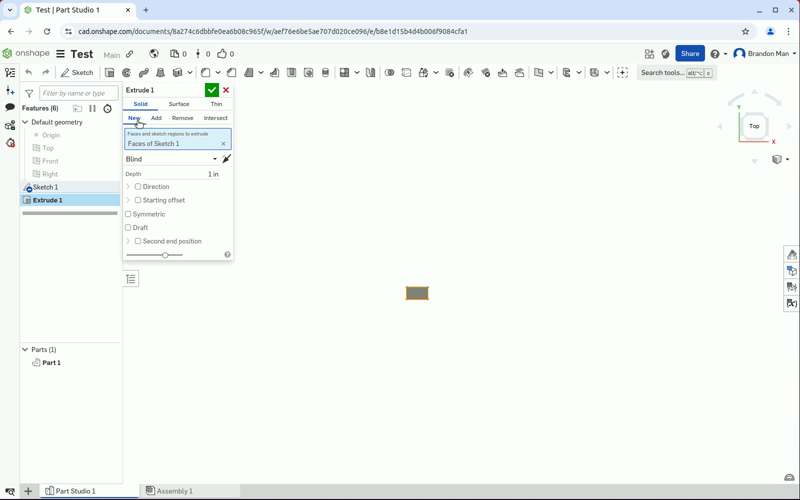
key(tab, 4)
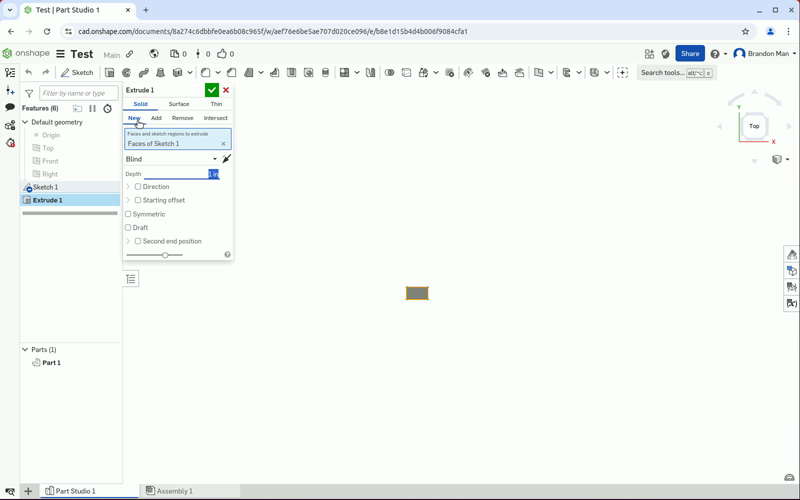
text(1.204)
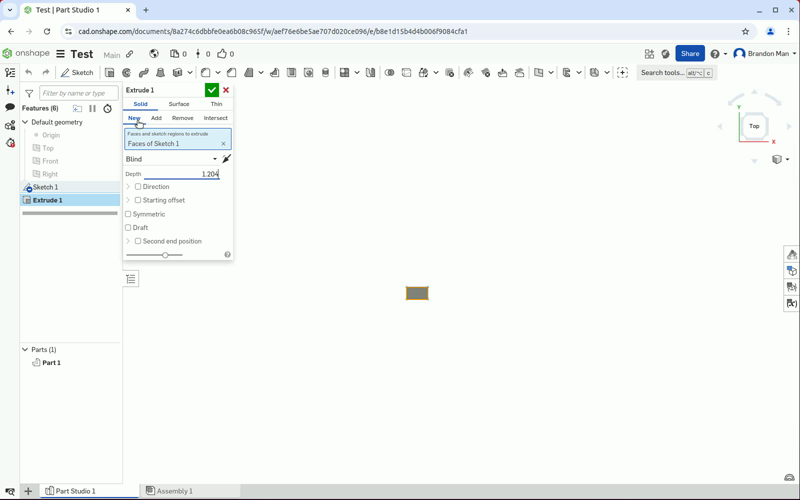
key(enter)
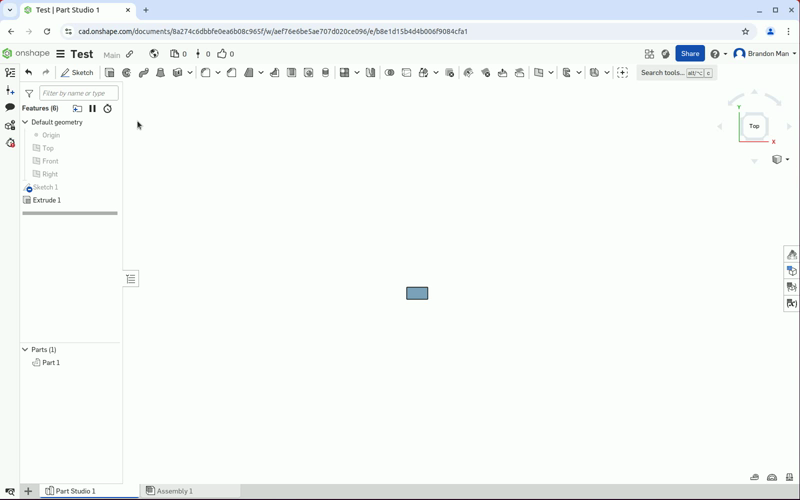
key(shift+h)
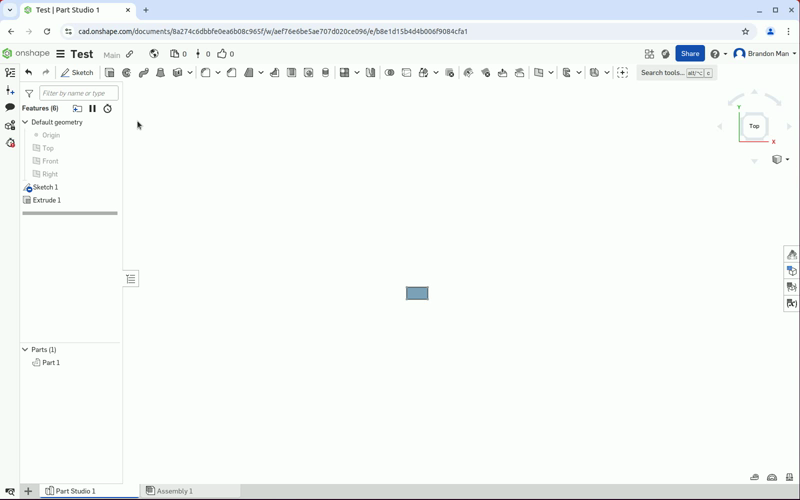
key(shift+h)
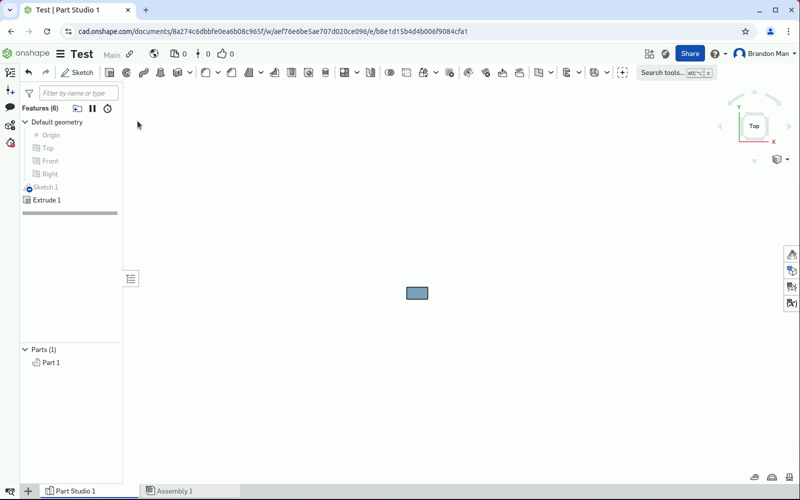
mouse_move(73, 189)
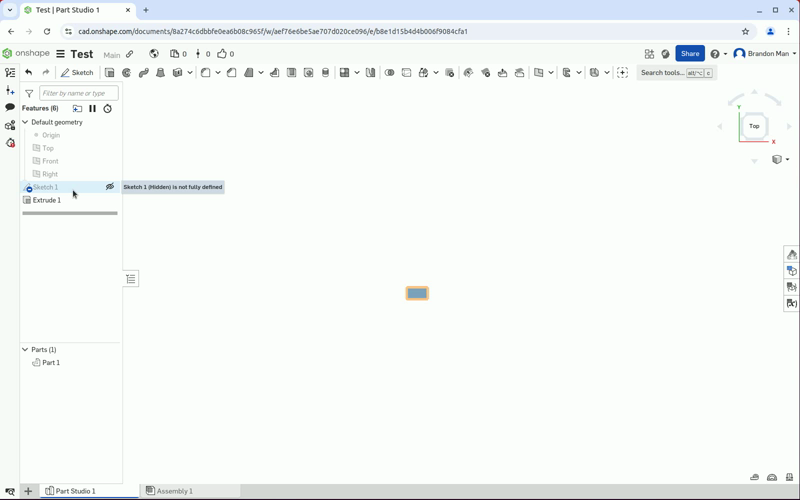
click(73, 189)
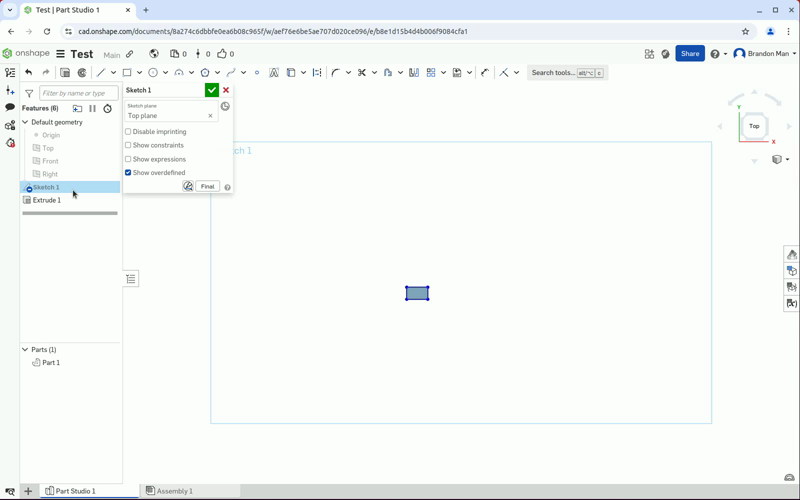
mouse_move(229, 92)
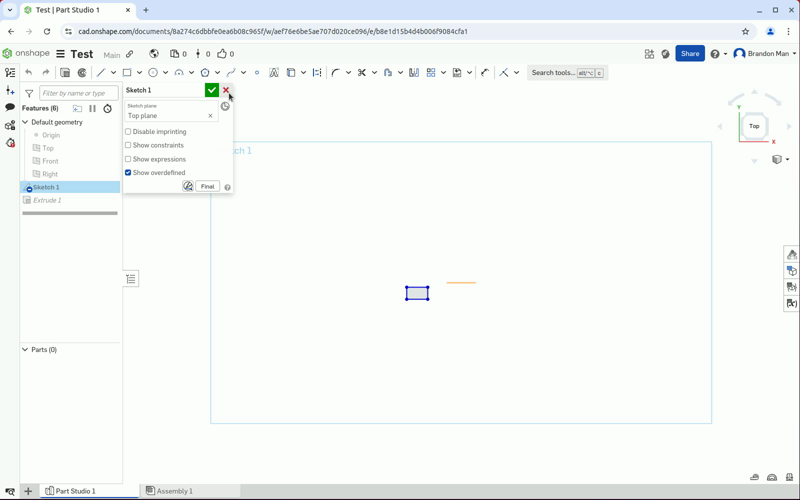
click(229, 92)
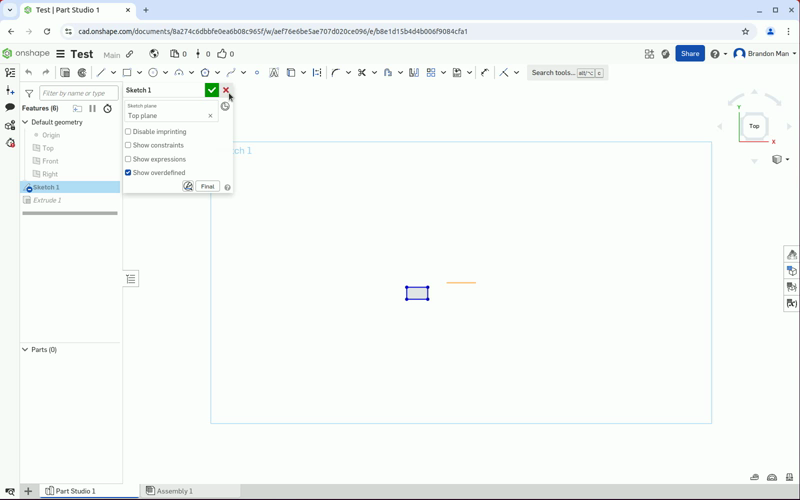
key(shift+s)
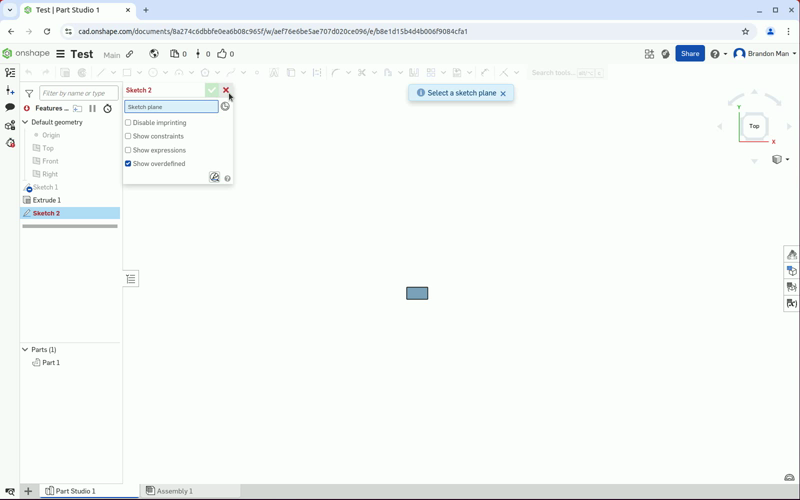
mouse_move(73, 150)
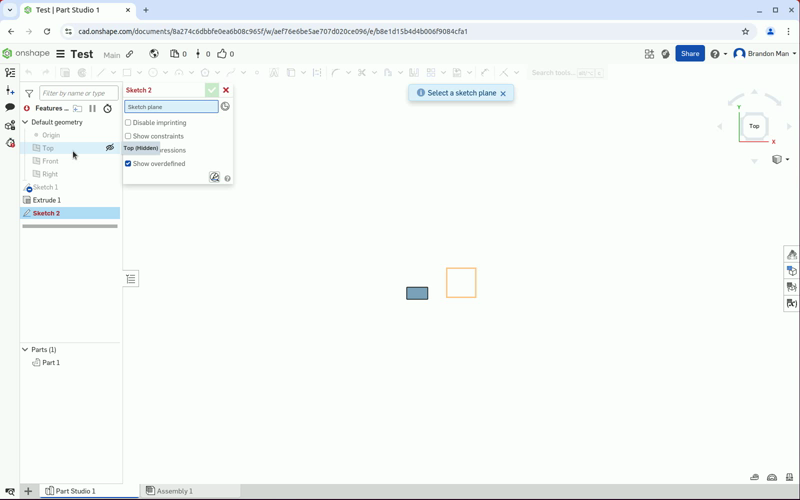
click(73, 150)
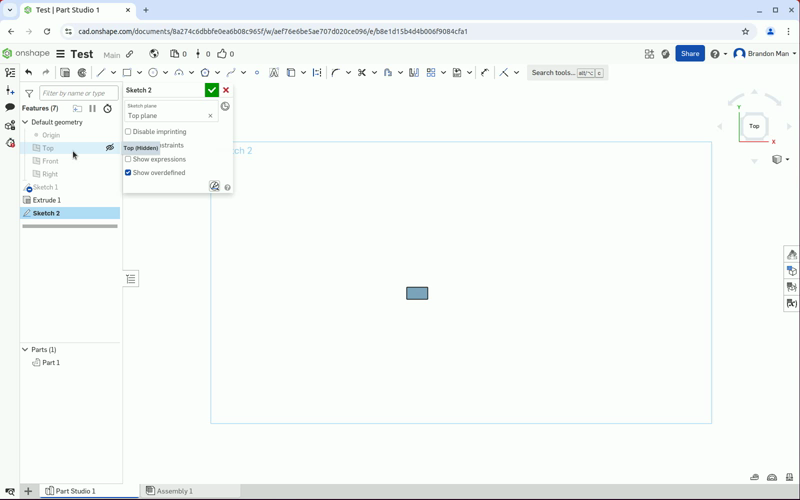
mouse_move(73, 352)
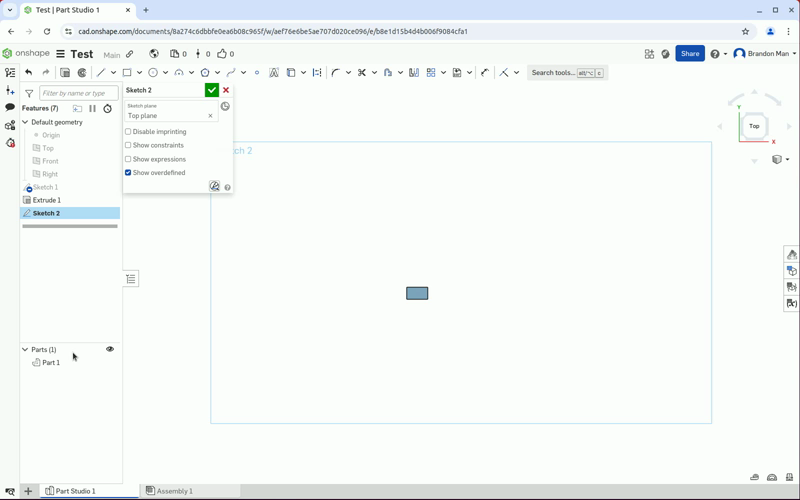
key(y)
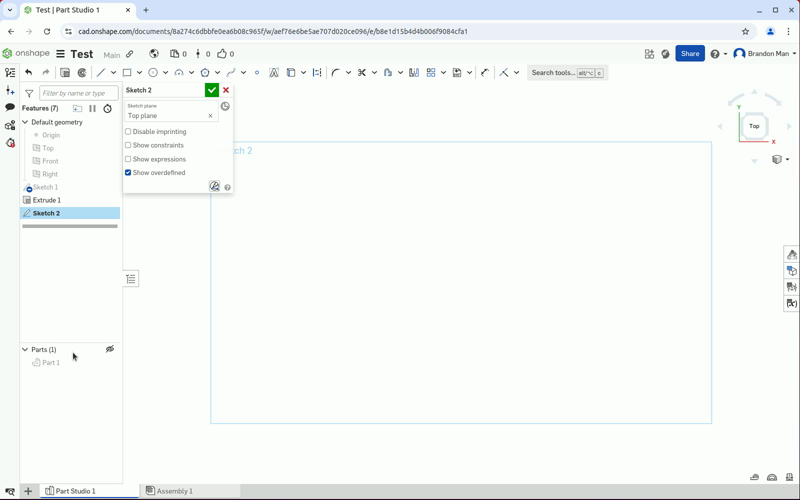
key(l)
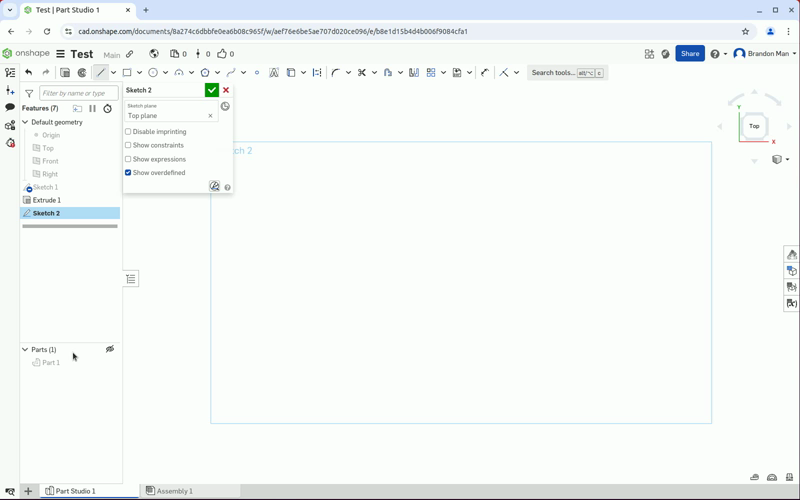
key_down(shift)
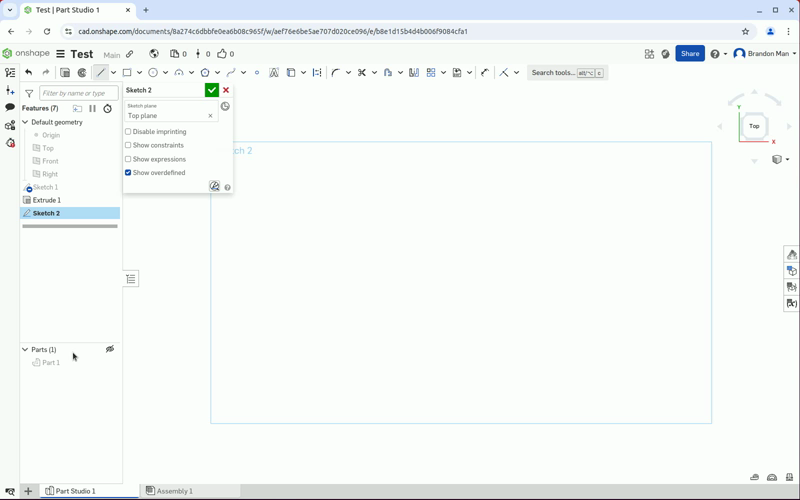
mouse_move(388, 299)
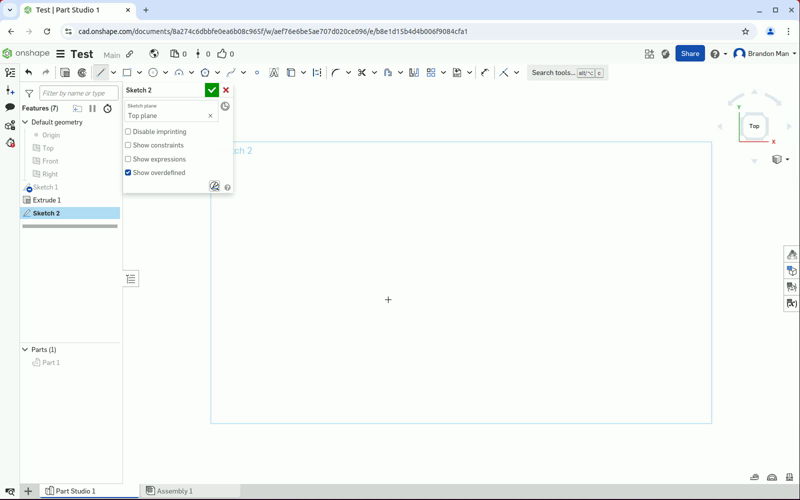
click(388, 299)
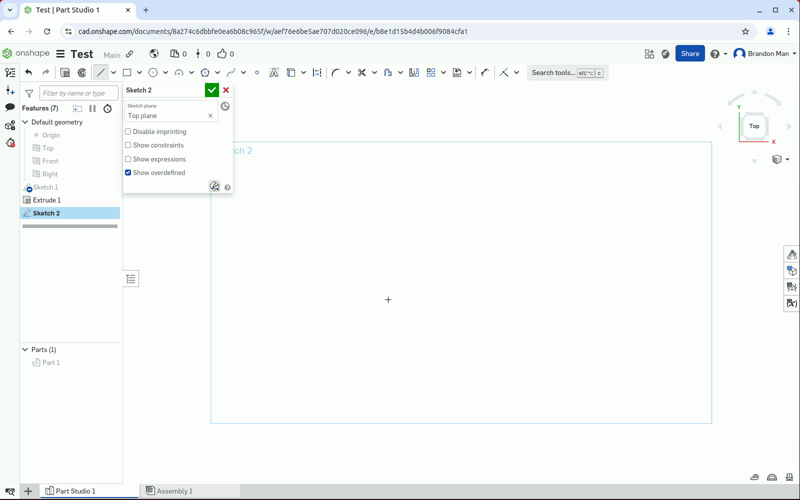
key_up(shift)
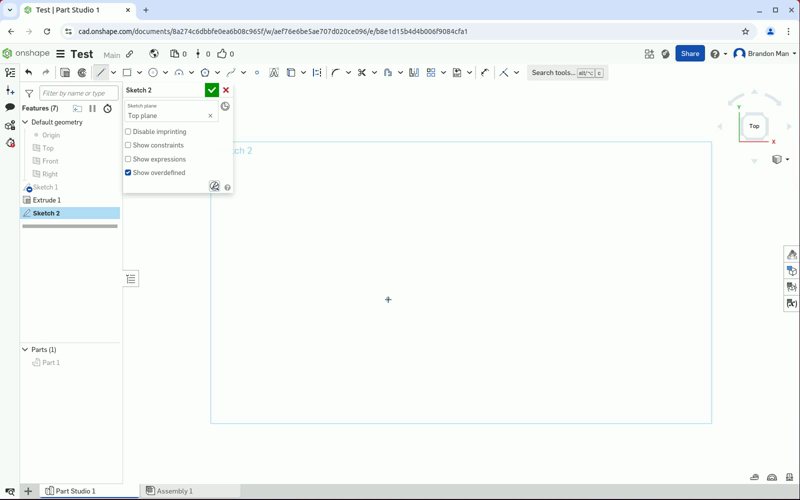
key_down(shift)
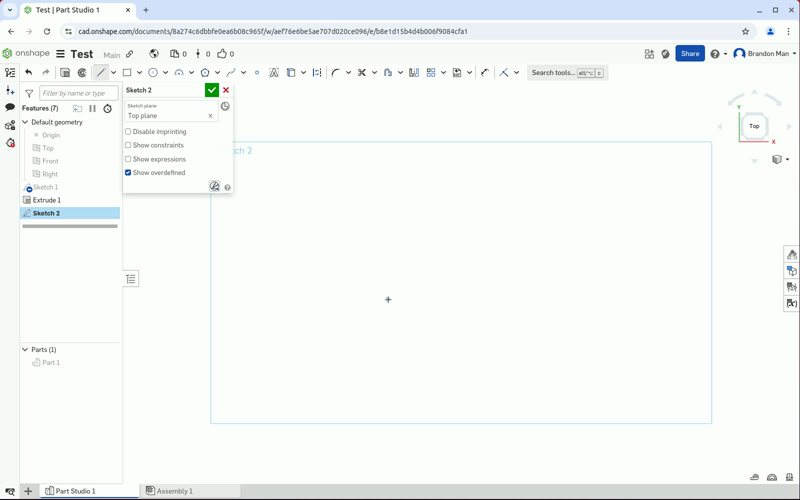
mouse_move(418, 299)
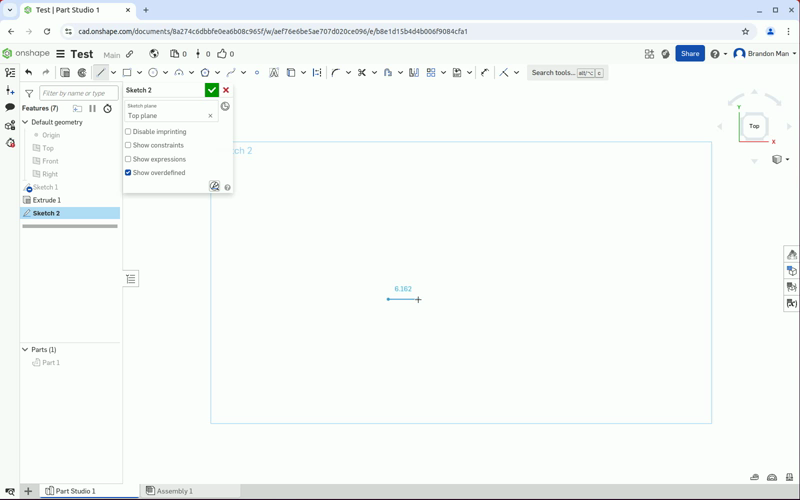
mouse_move(409, 299)
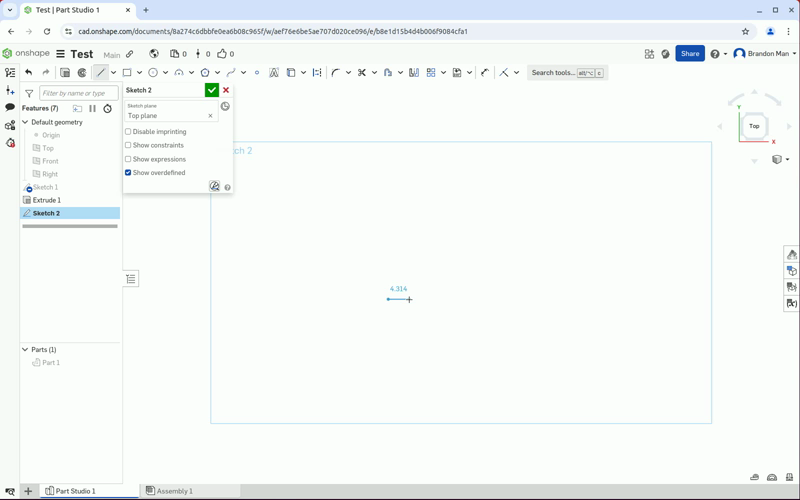
click(409, 299)
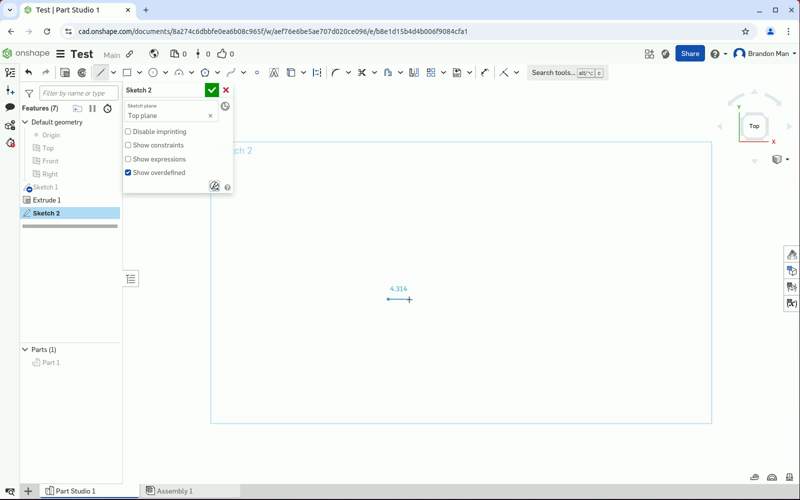
key_up(shift)
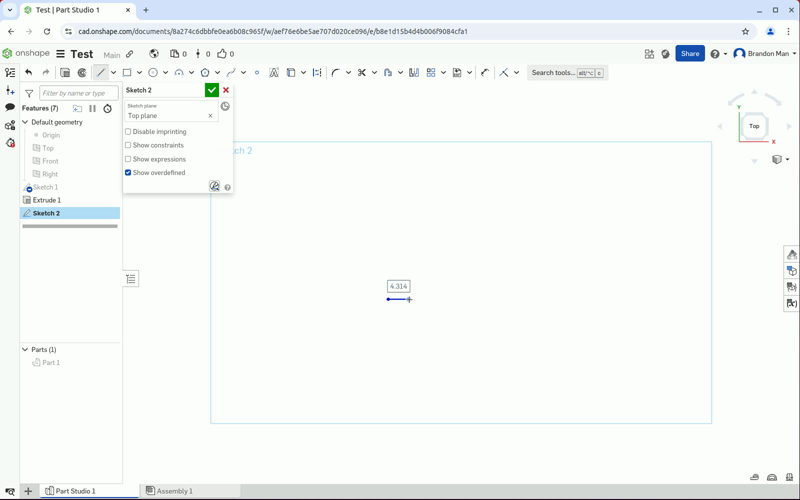
key_down(shift)
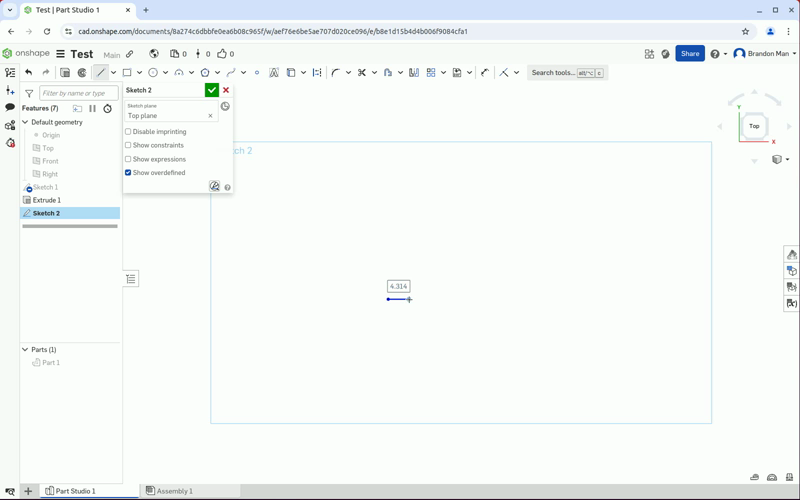
mouse_move(439, 299)
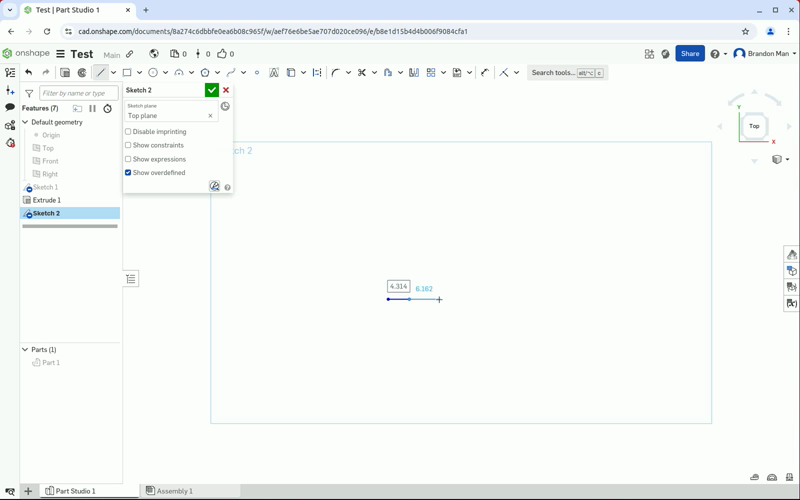
mouse_move(409, 287)
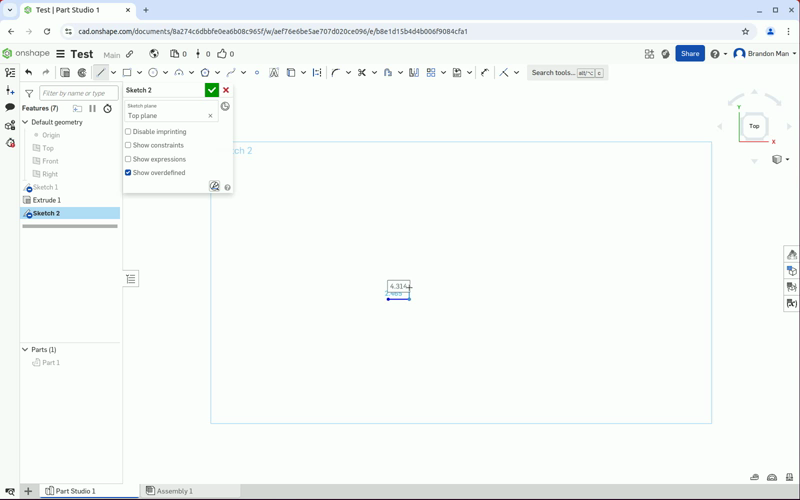
click(409, 287)
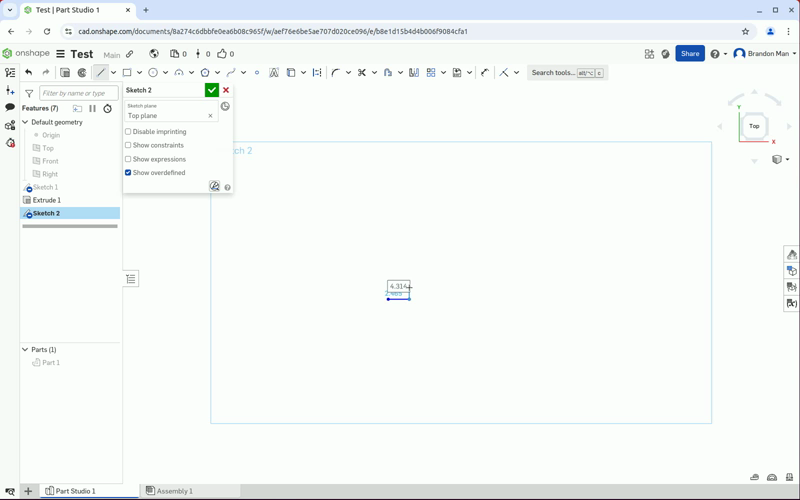
key_up(shift)
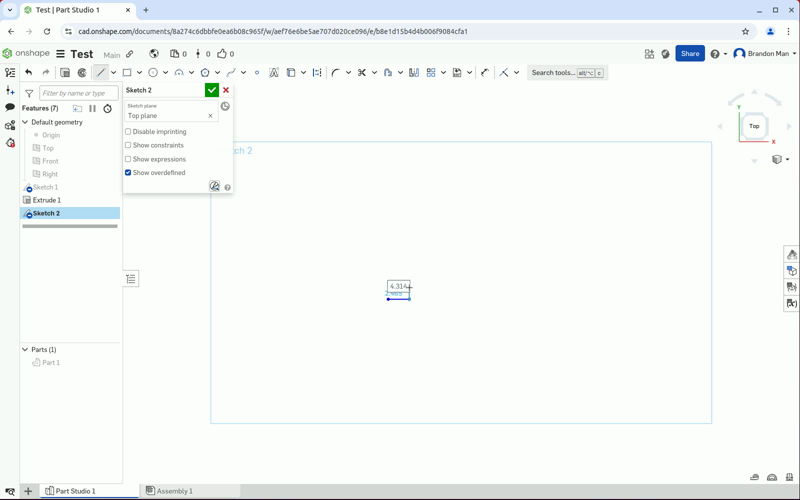
key_down(shift)
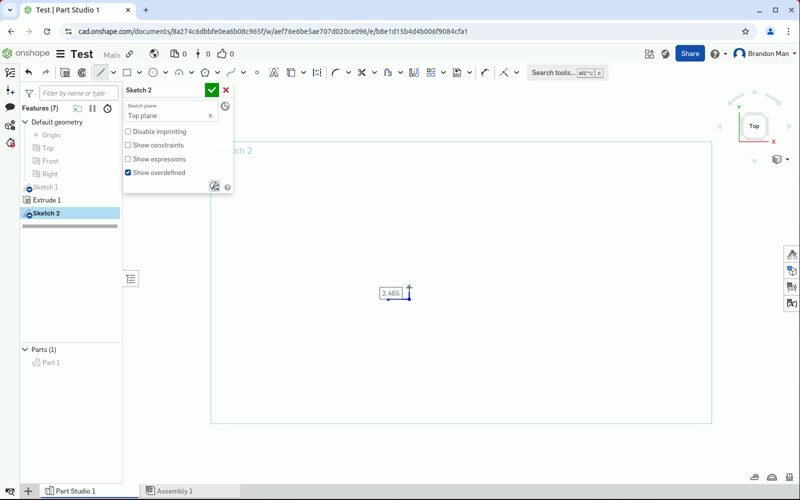
mouse_move(439, 287)
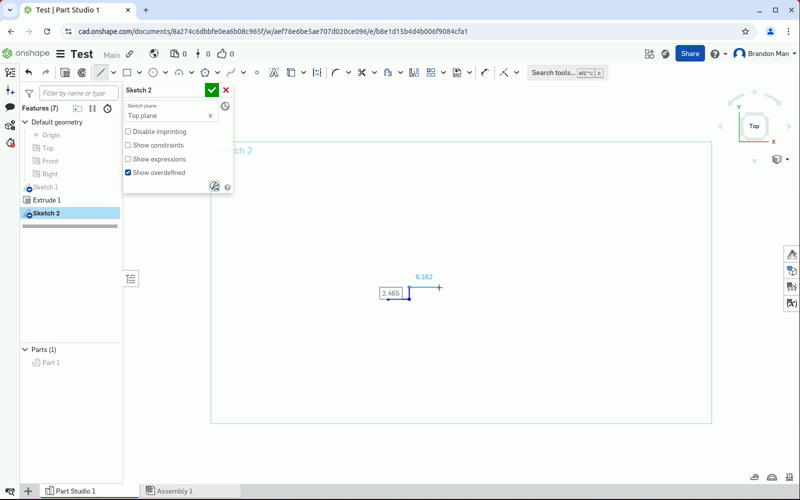
mouse_move(388, 287)
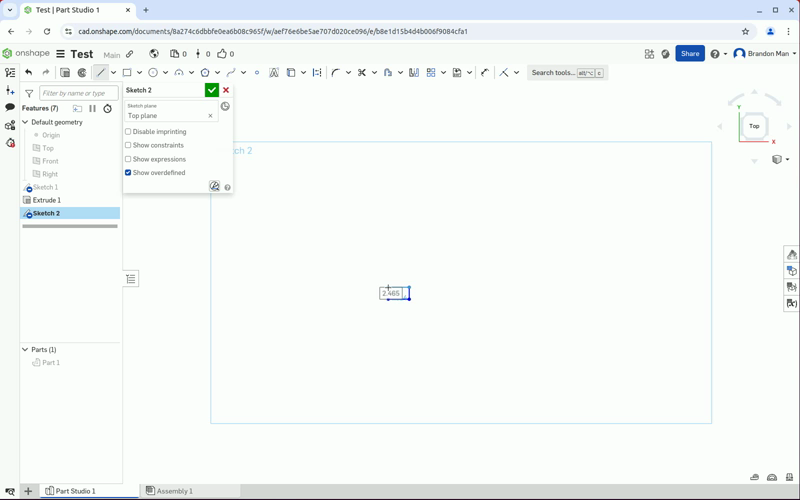
click(388, 287)
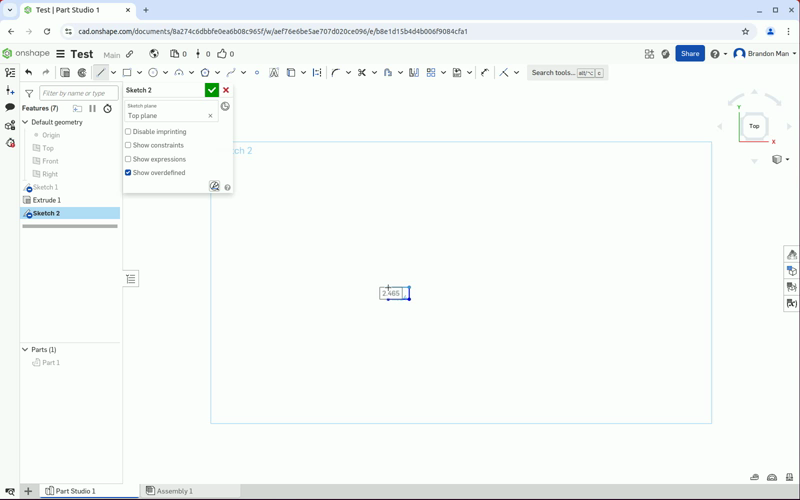
key_up(shift)
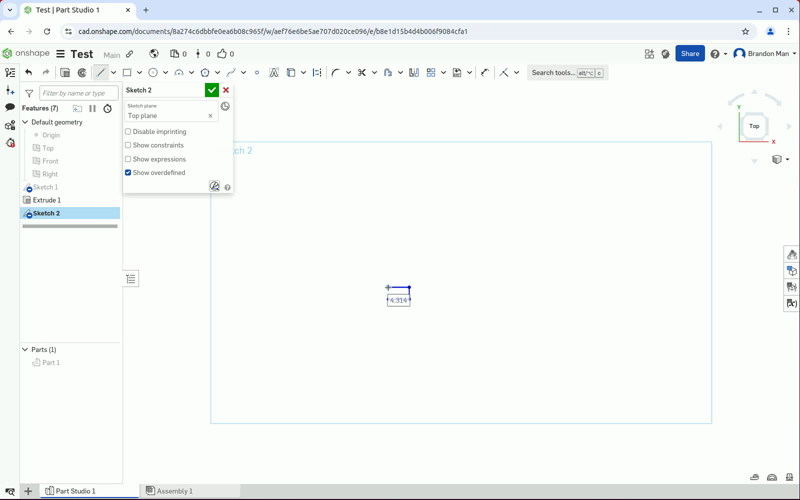
mouse_move(418, 287)
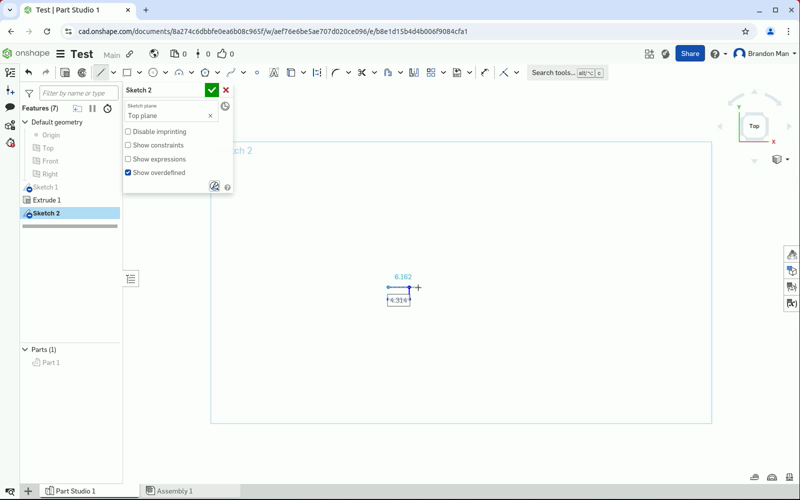
key_down(shift)
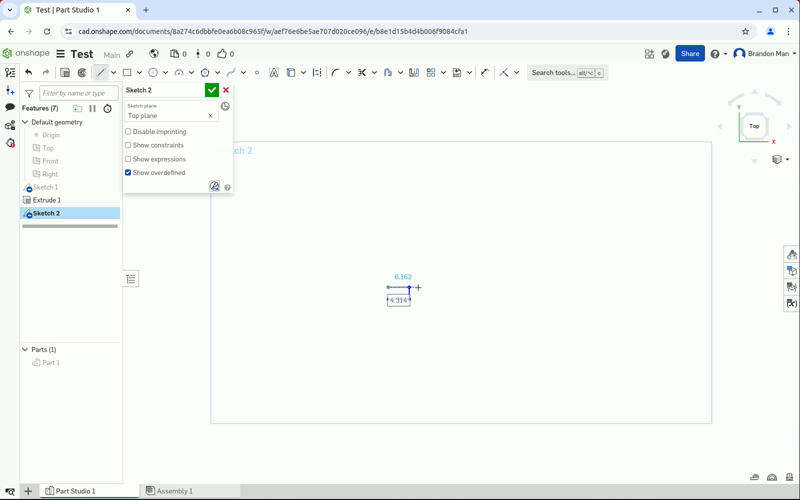
mouse_move(388, 299)
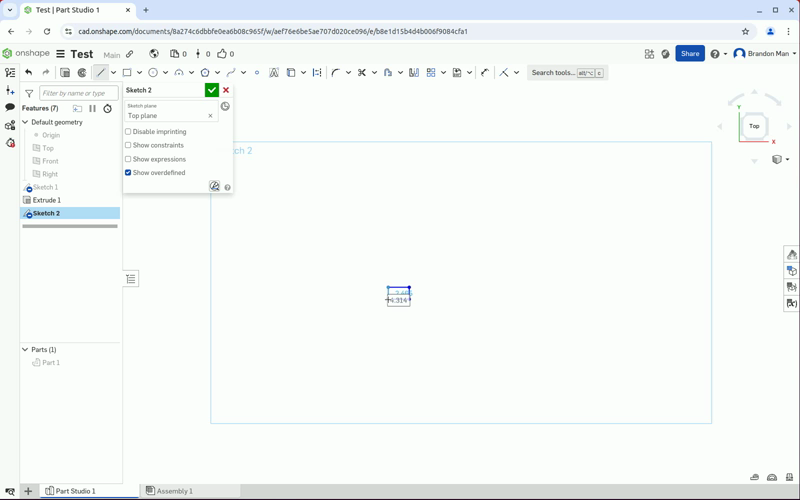
key_up(shift)
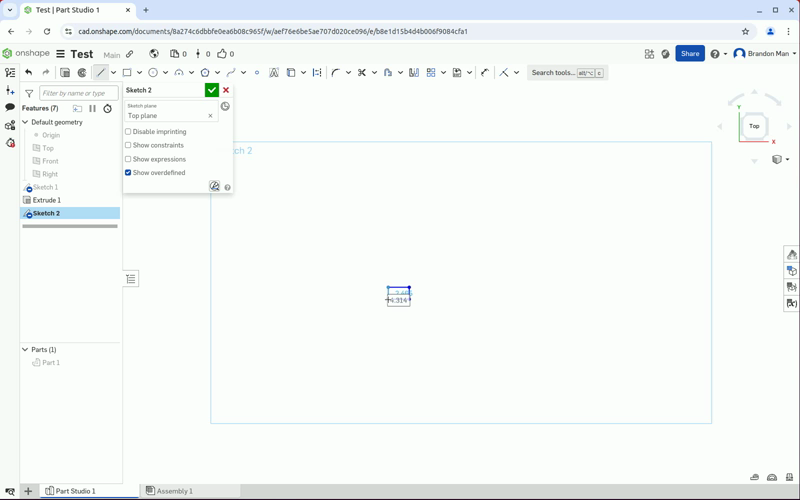
click(388, 299)
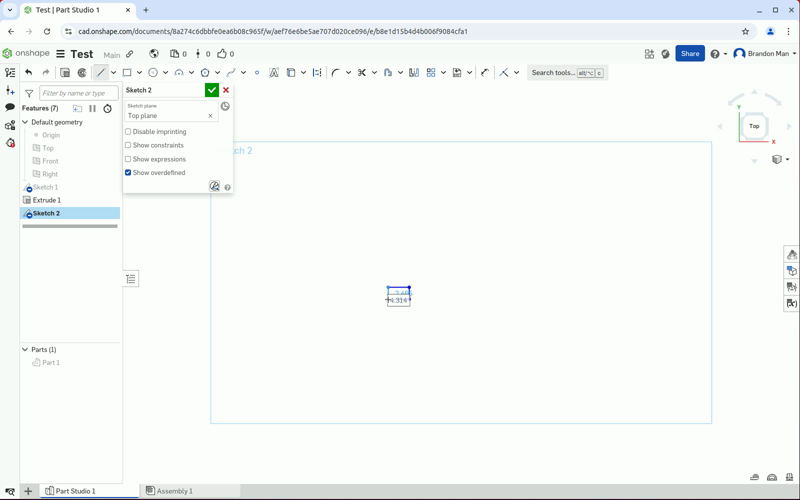
key(esc)
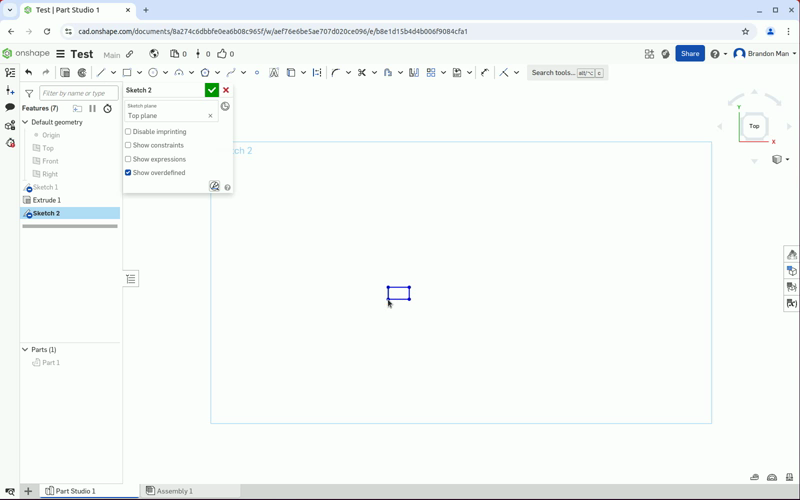
mouse_move(398, 293)
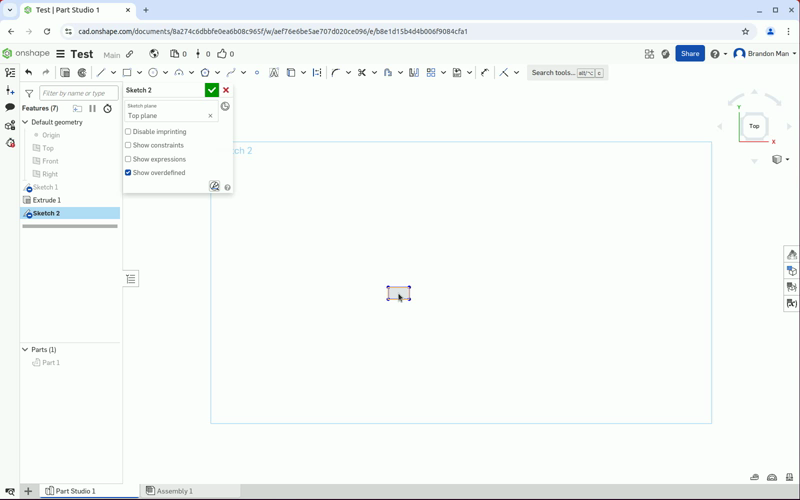
scroll(6)
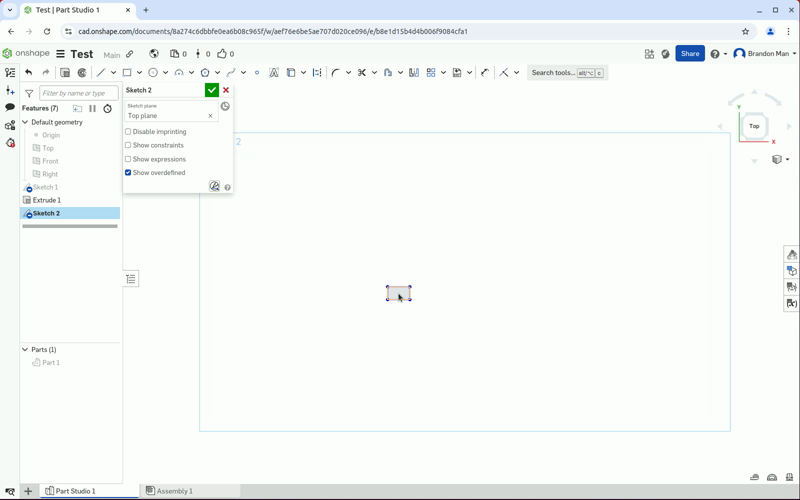
scroll(6)
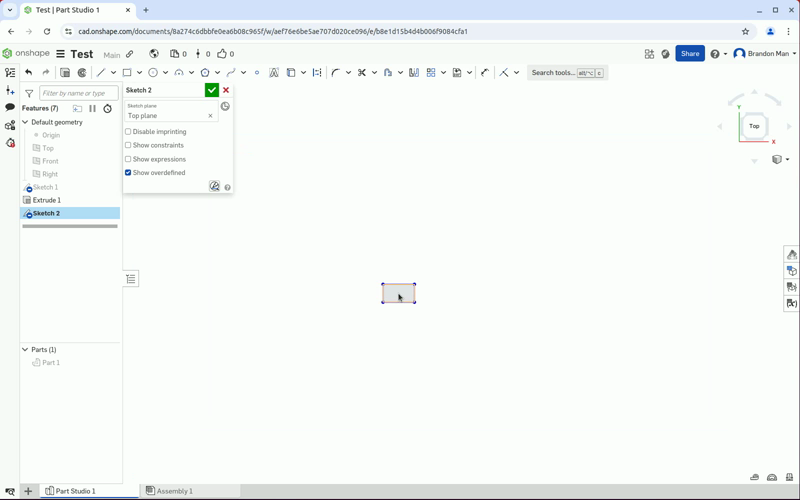
scroll(6)
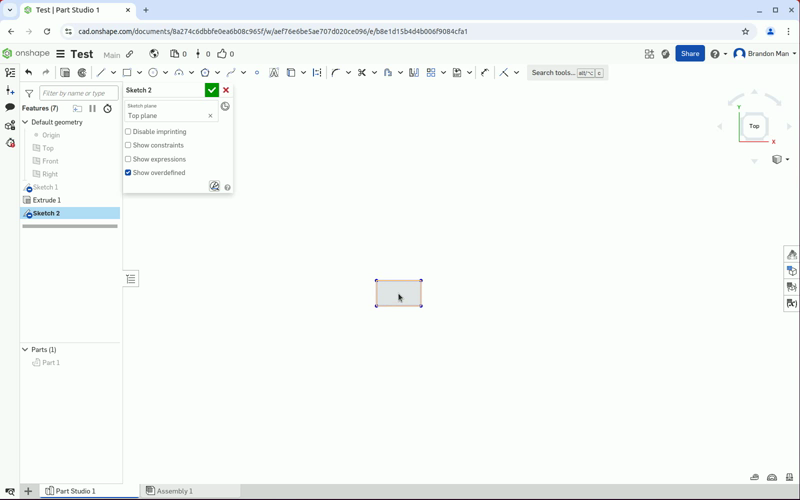
scroll(6)
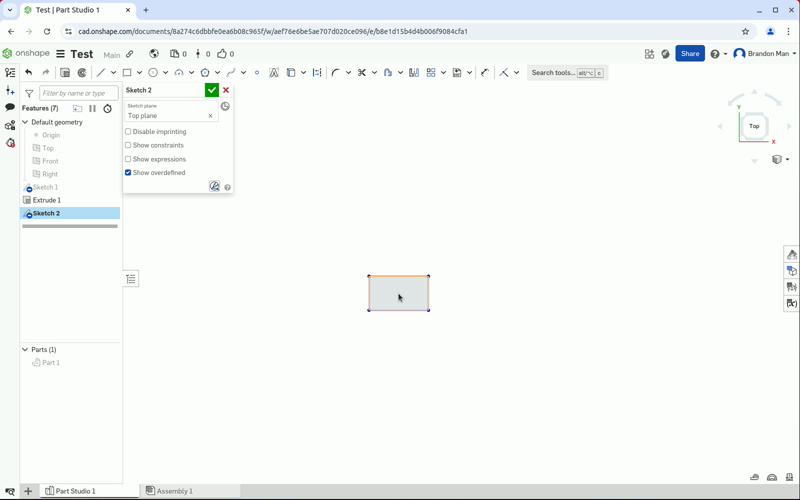
scroll(6)
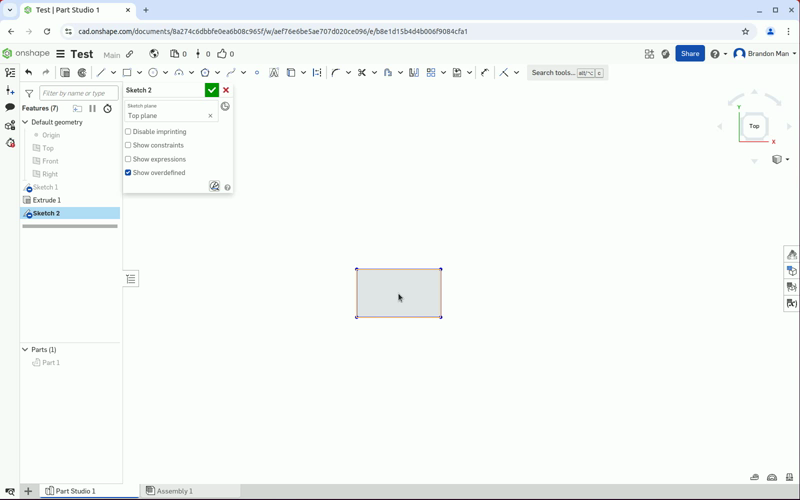
scroll(6)
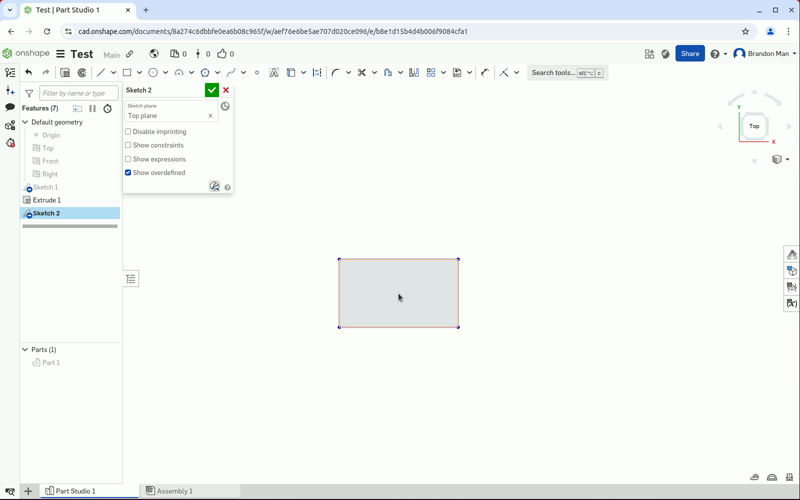
scroll(6)
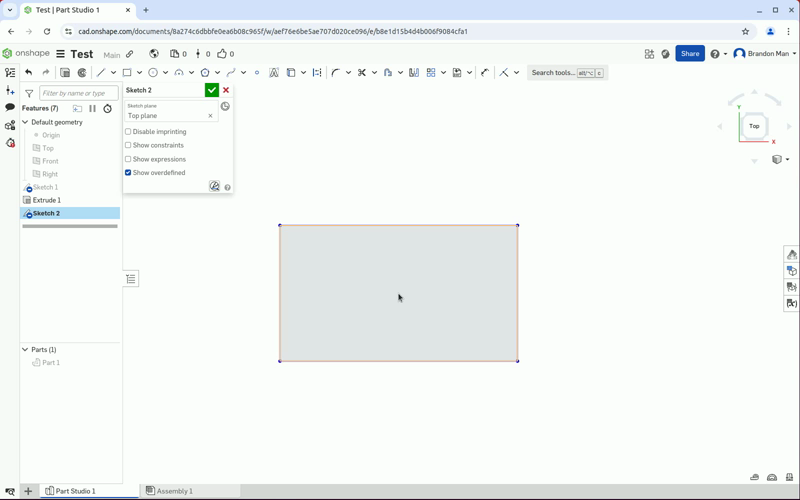
click(398, 293)
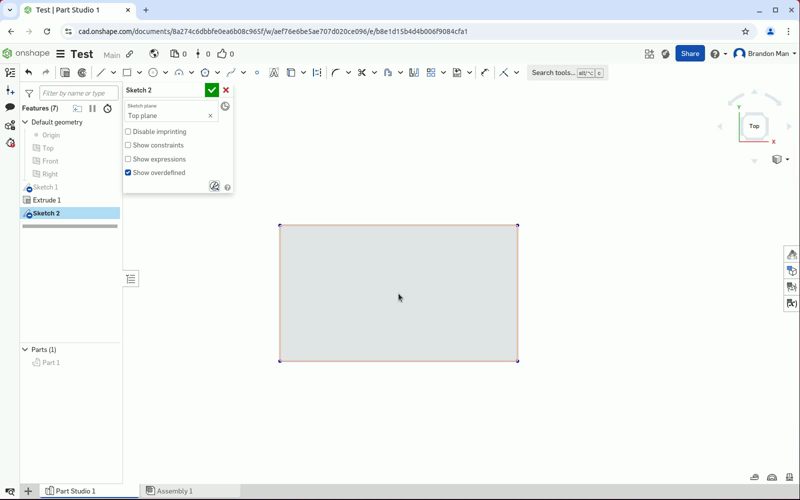
scroll(-6)
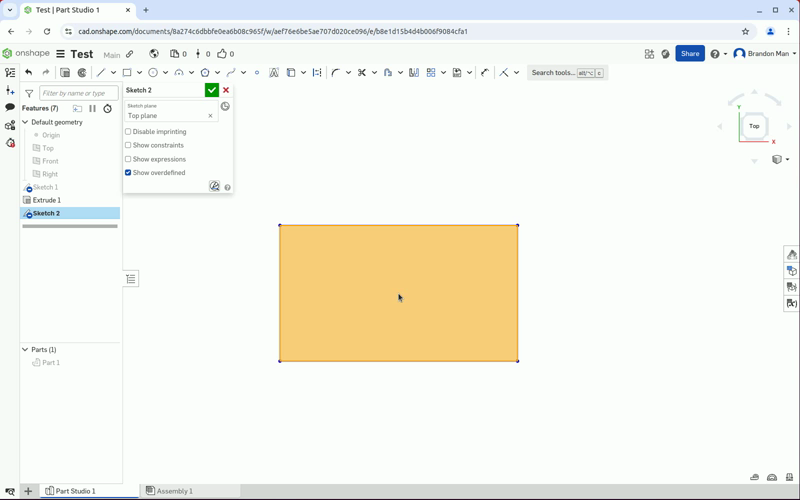
scroll(-6)
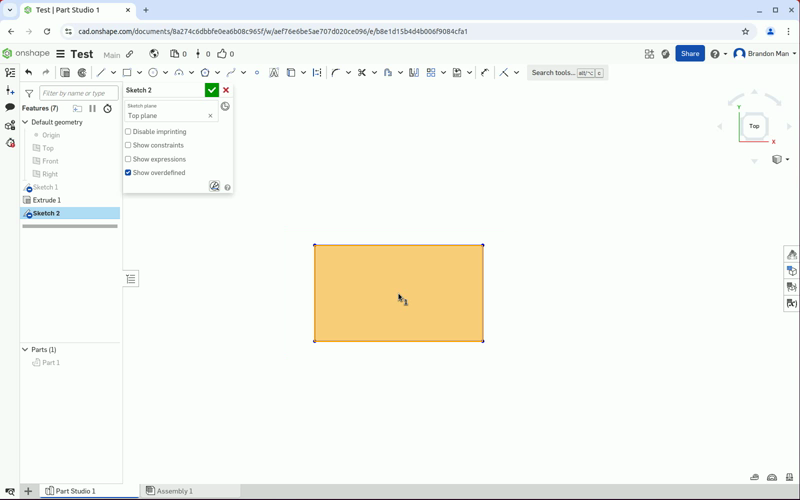
scroll(-6)
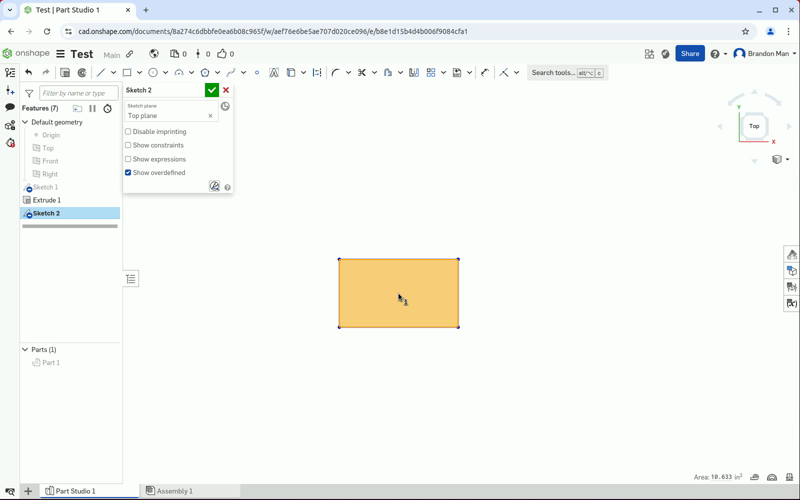
scroll(-6)
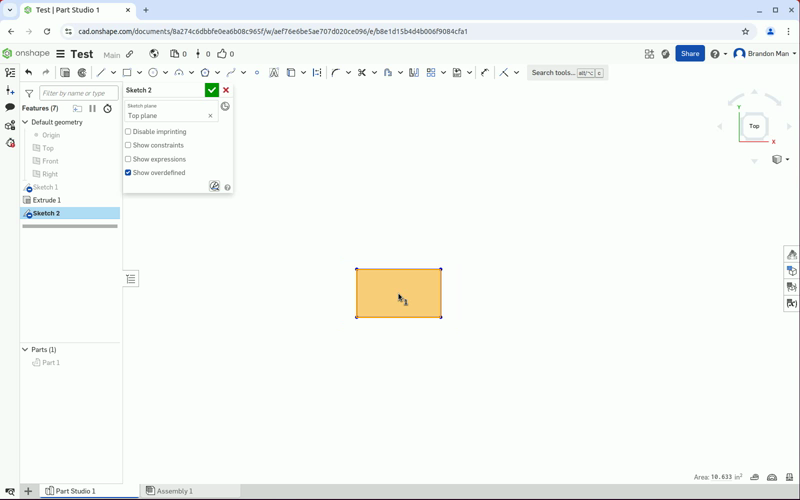
scroll(-6)
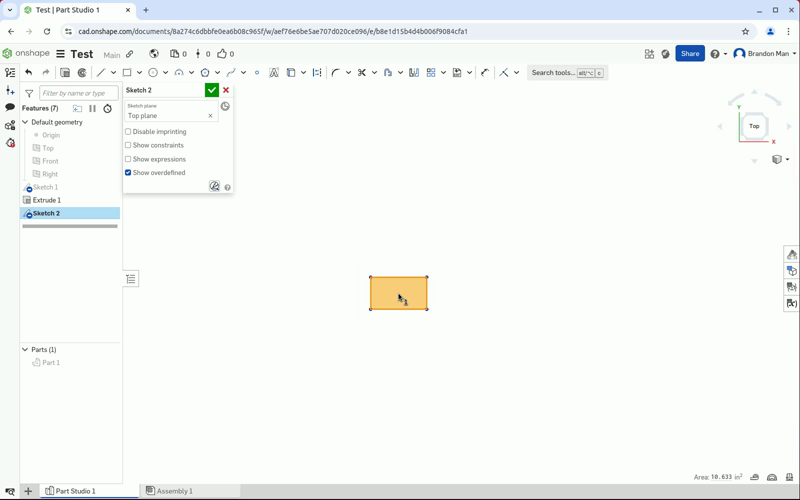
scroll(-6)
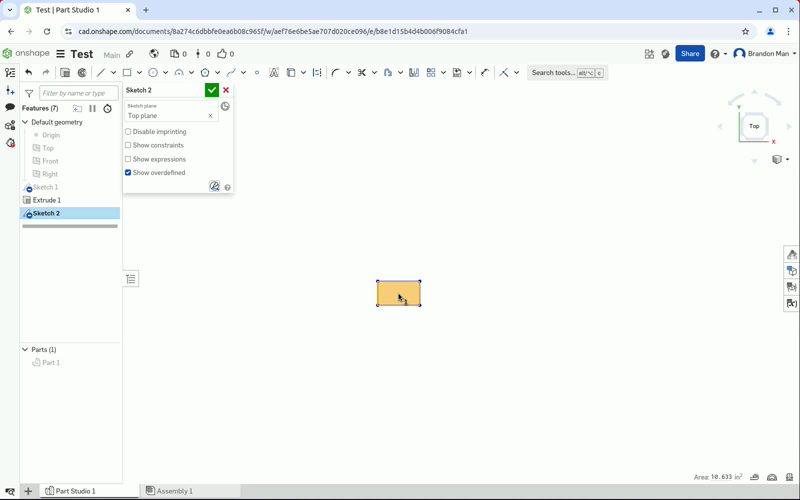
scroll(-6)
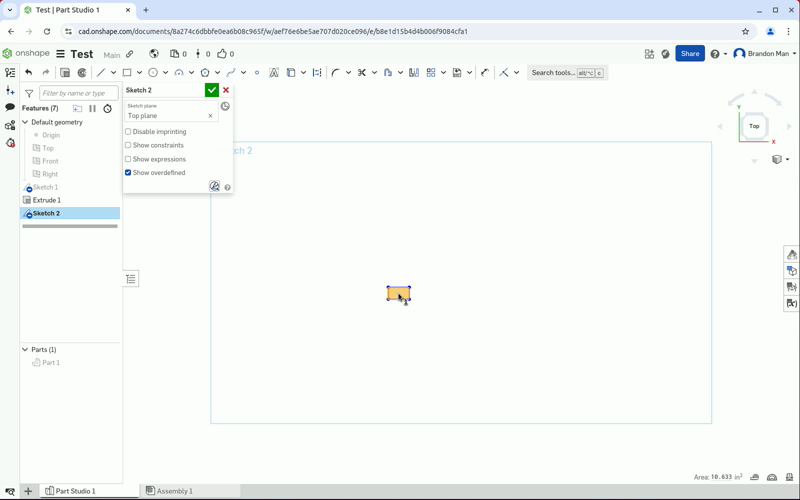
mouse_move(73, 352)
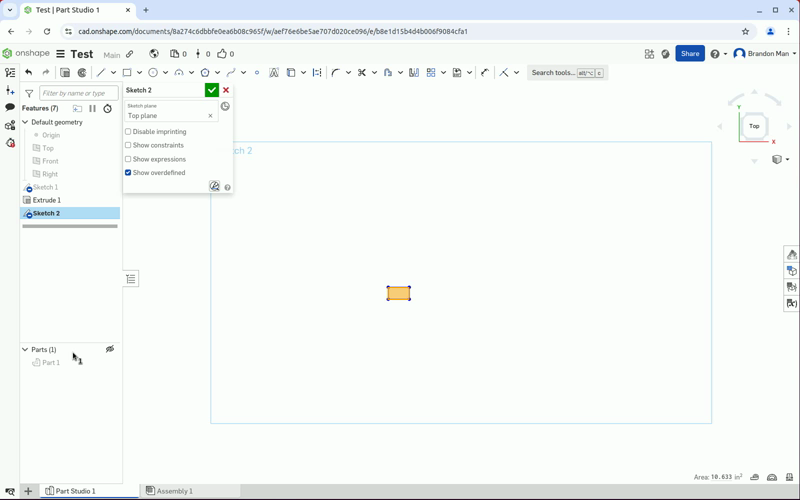
key(shift+y)
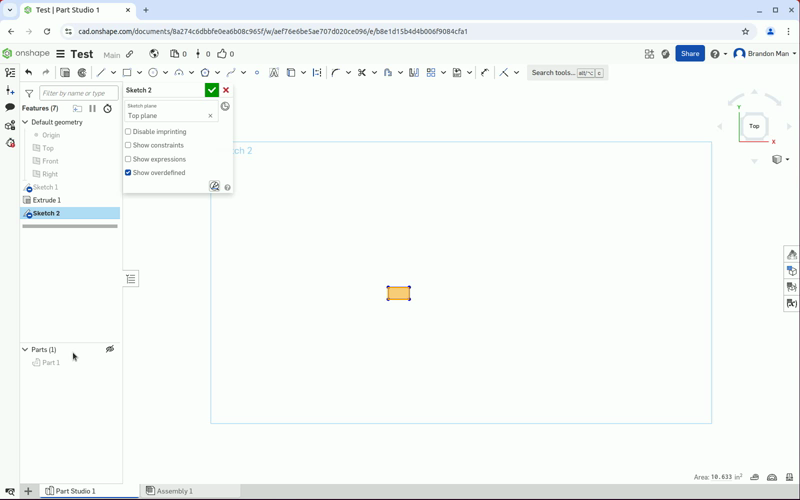
key(shift+e)
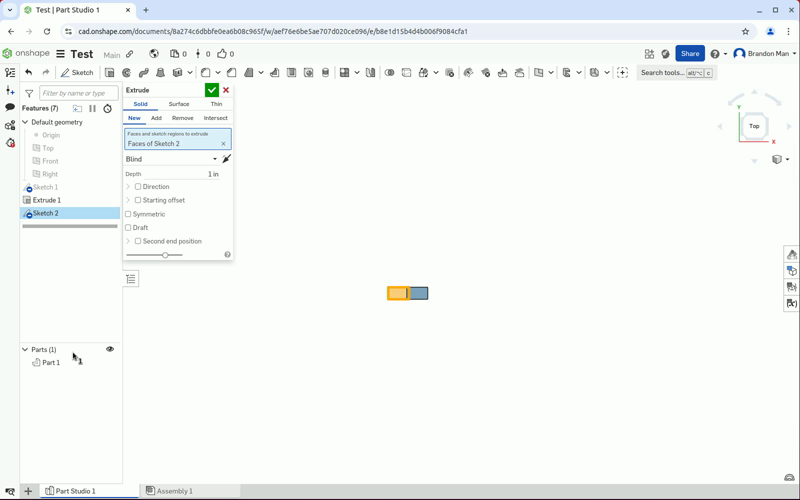
mouse_move(143, 106)
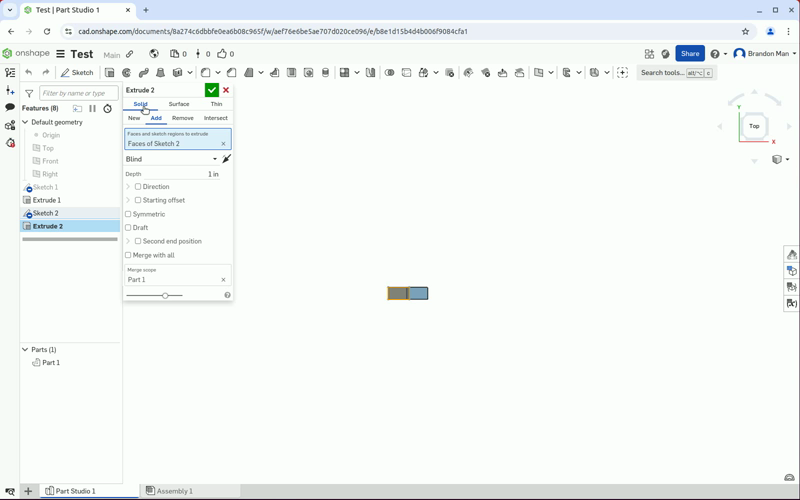
click(143, 106)
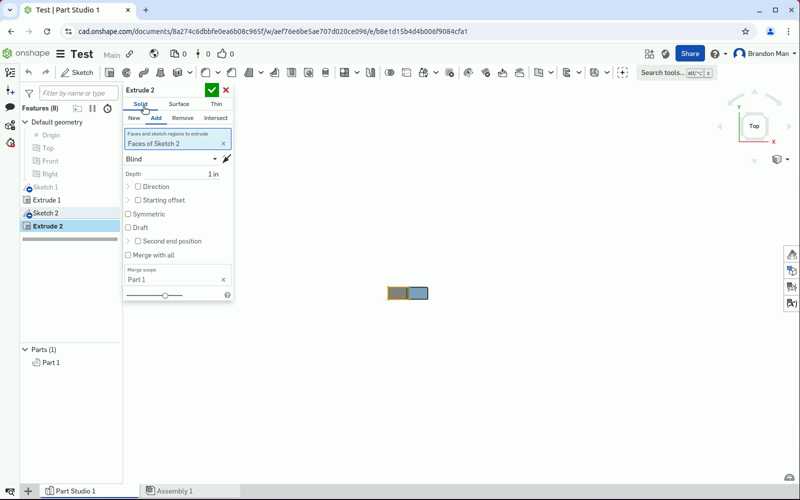
mouse_move(137, 120)
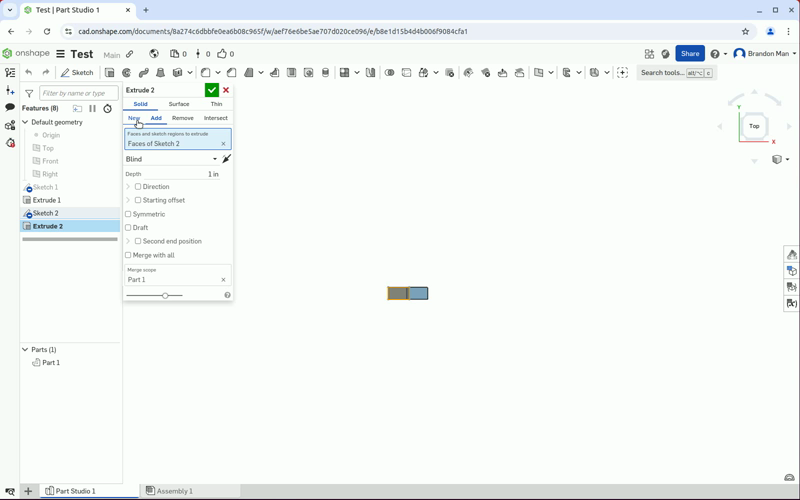
click(137, 120)
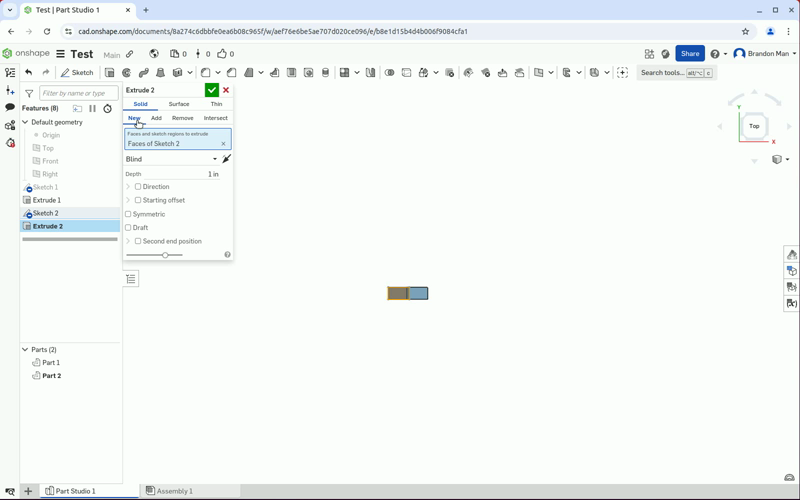
key(tab, 4)
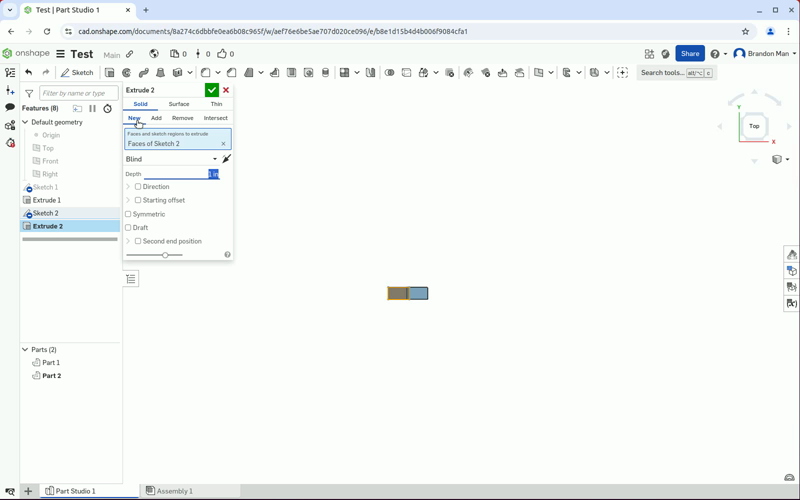
text(2.407)
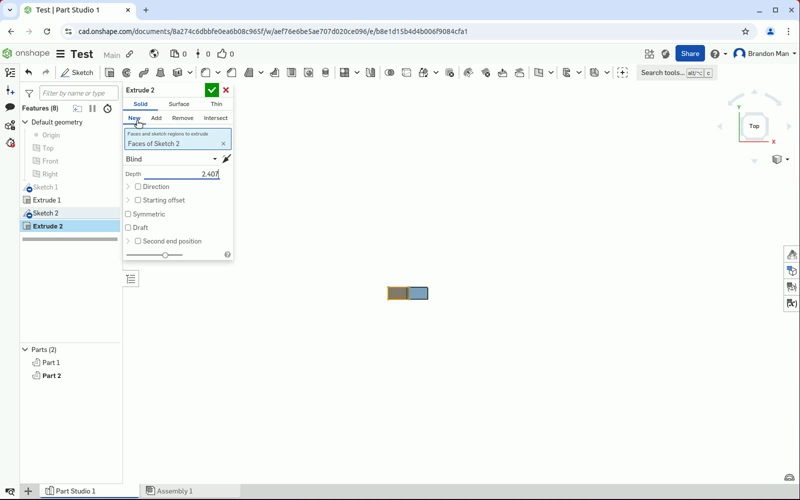
key(enter)
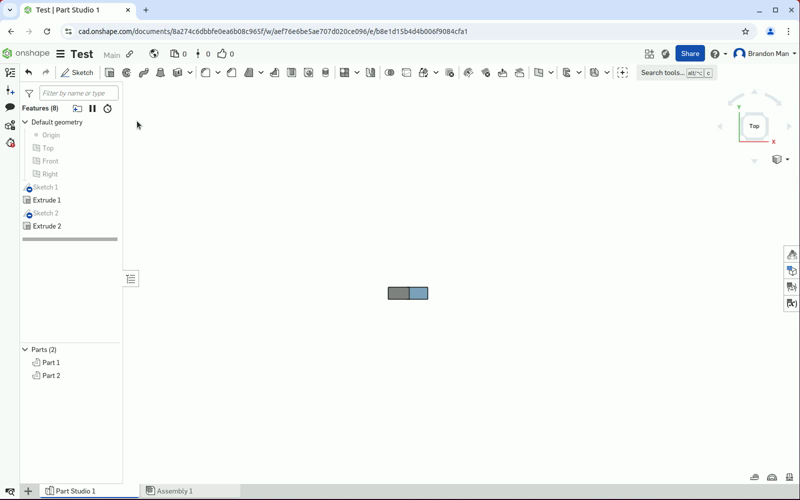
key(shift+h)
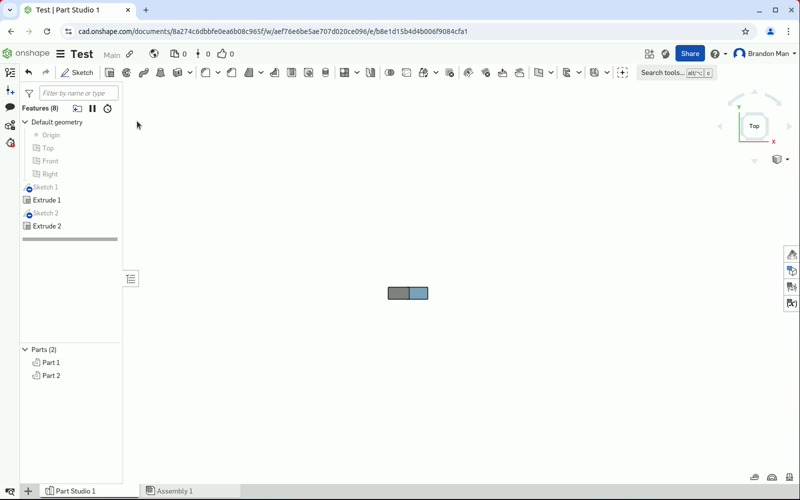
key(shift+h)
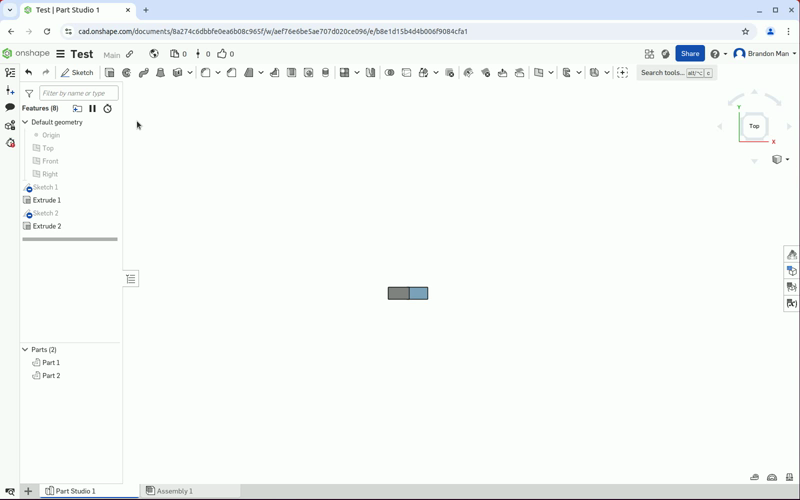
mouse_move(73, 189)
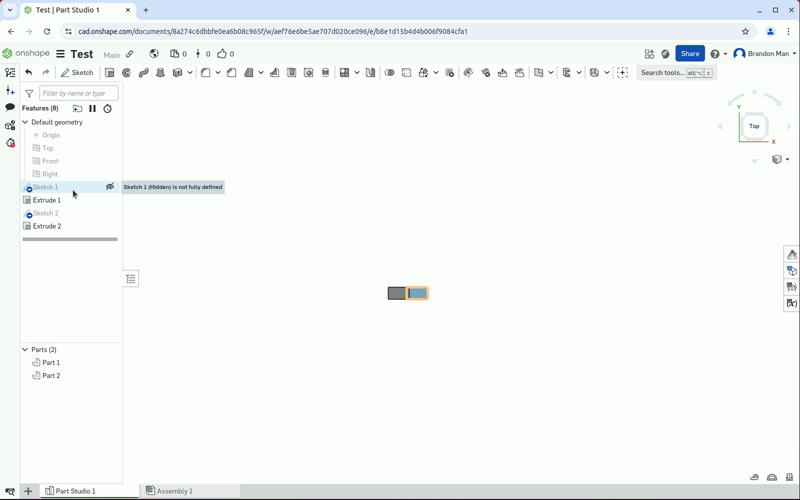
click(73, 189)
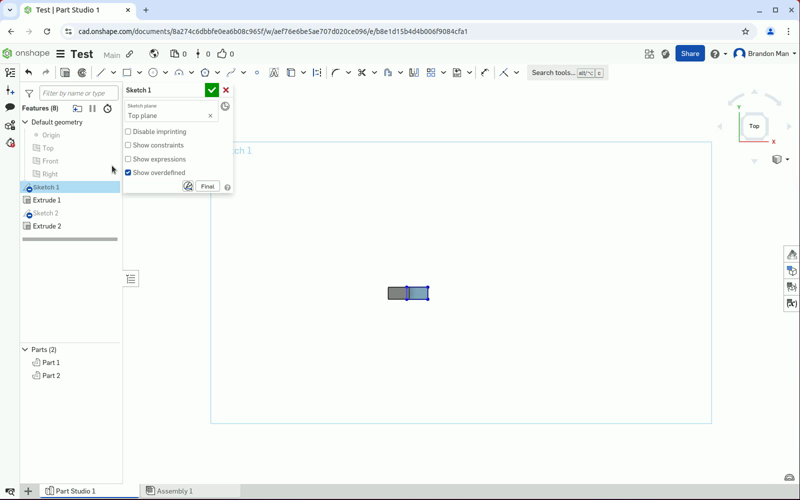
mouse_move(229, 92)
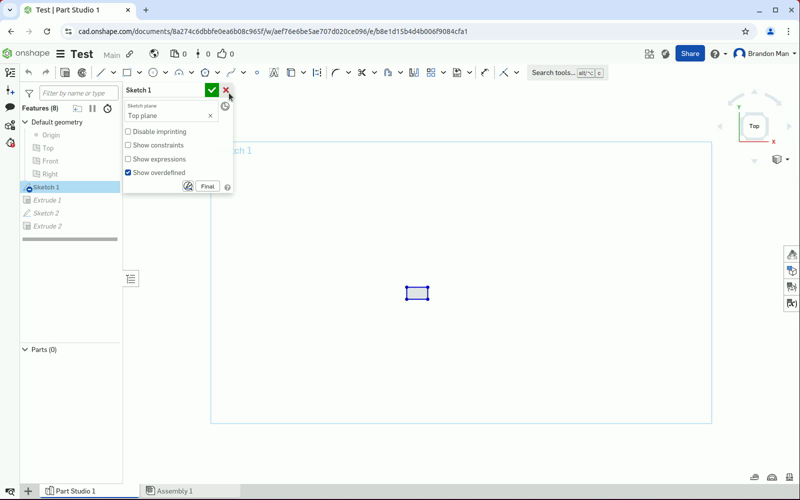
click(229, 92)
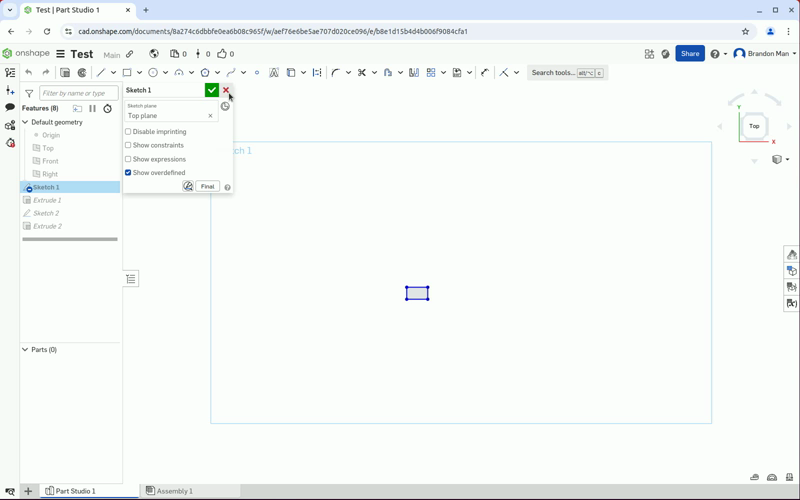
key(shift+s)
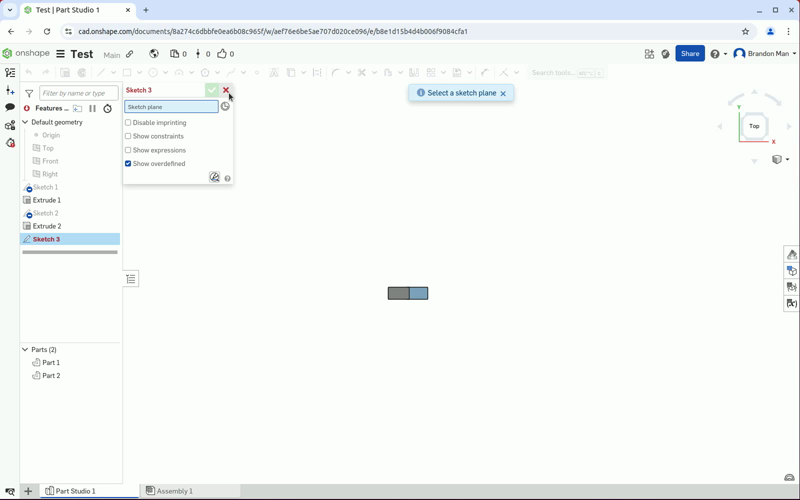
mouse_move(73, 150)
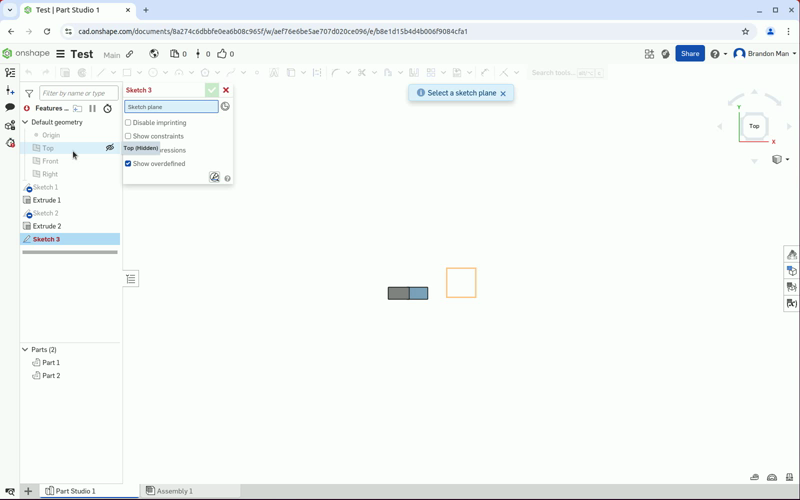
click(73, 150)
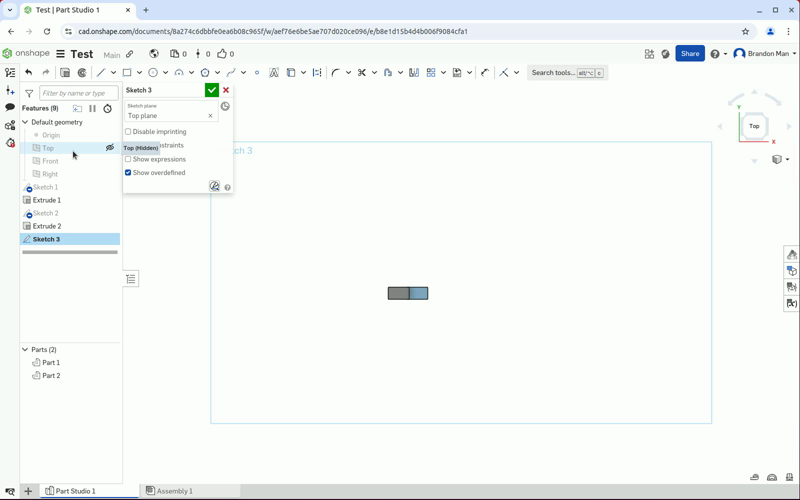
mouse_move(73, 352)
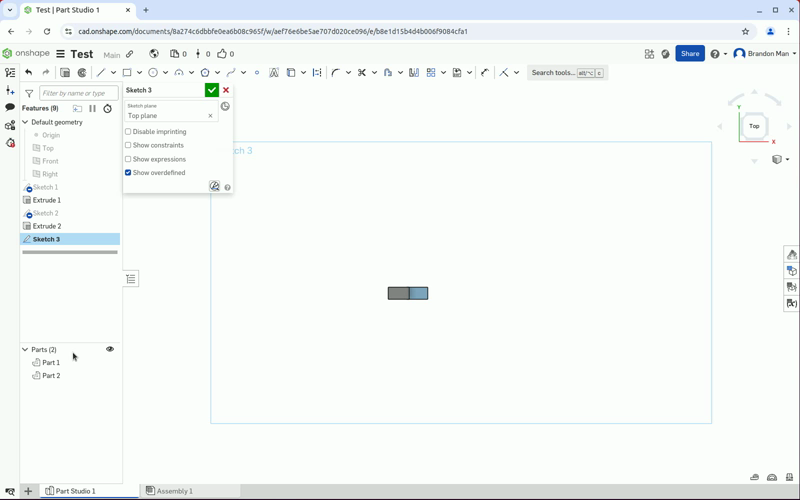
key(y)
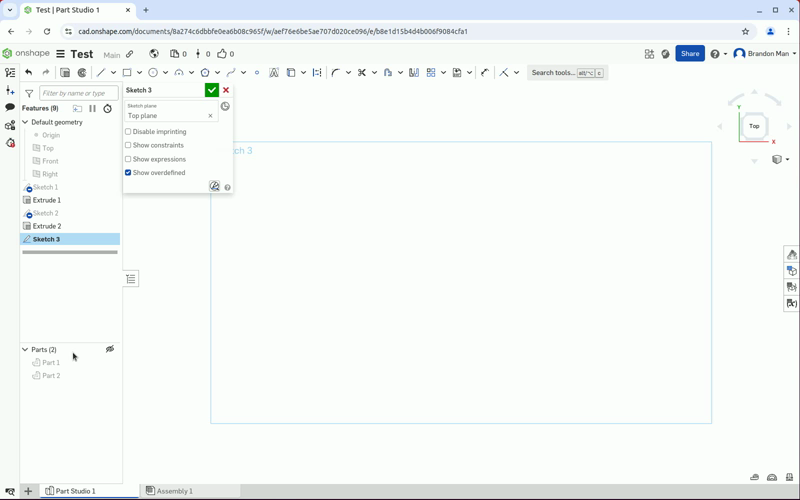
key(l)
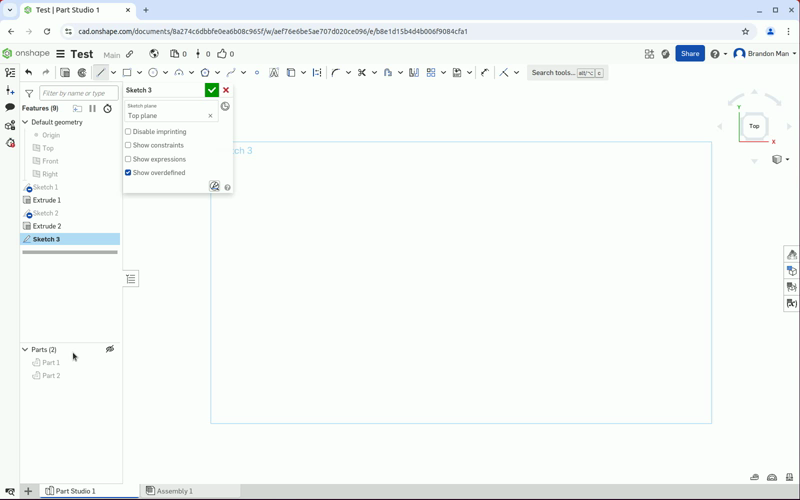
key_down(shift)
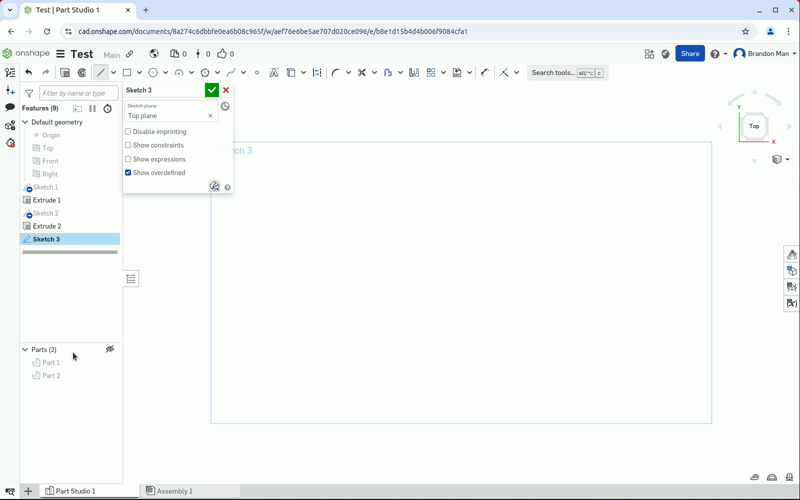
mouse_move(368, 299)
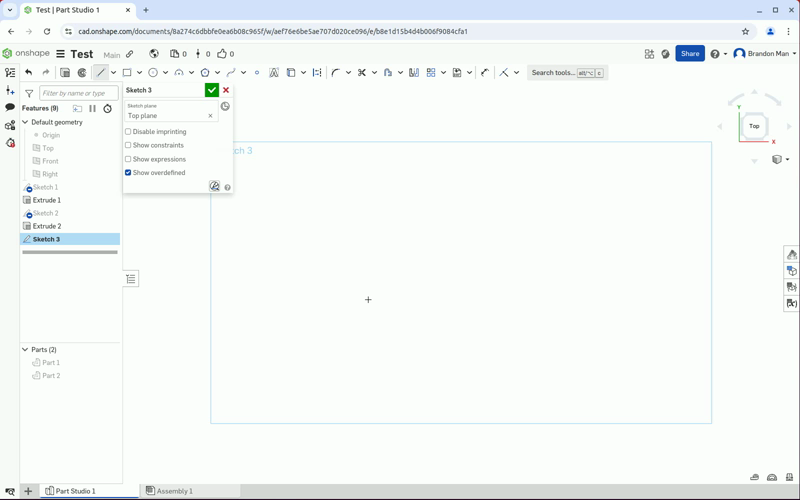
click(368, 299)
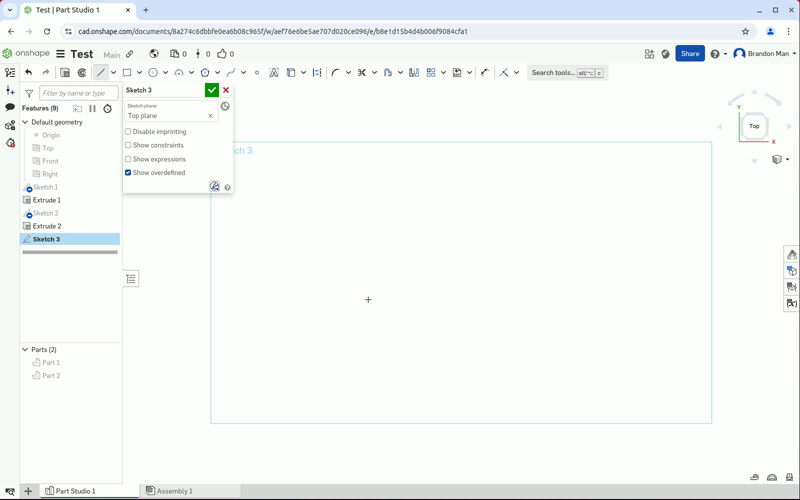
key_up(shift)
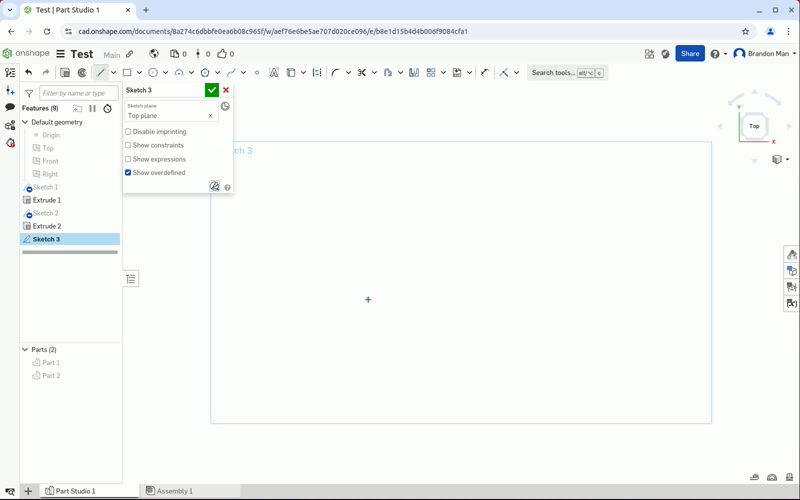
key_down(shift)
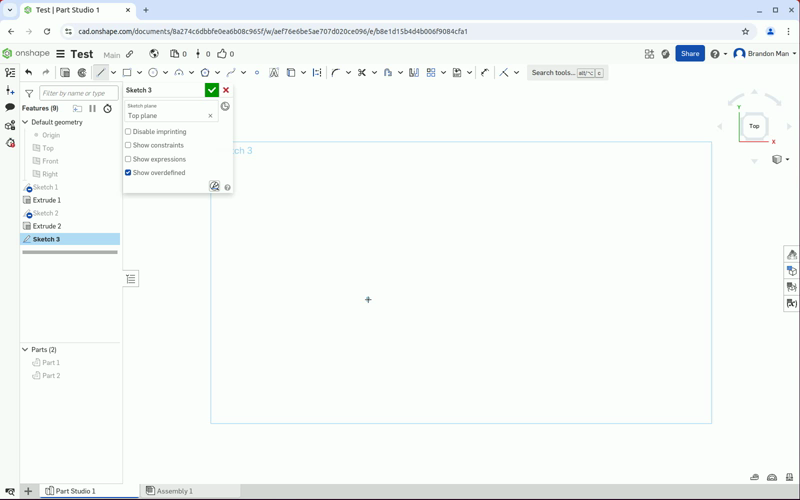
mouse_move(398, 299)
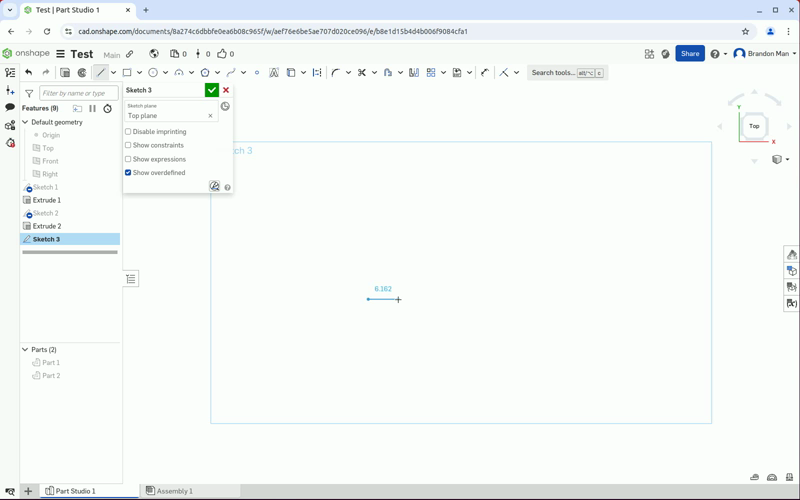
mouse_move(389, 299)
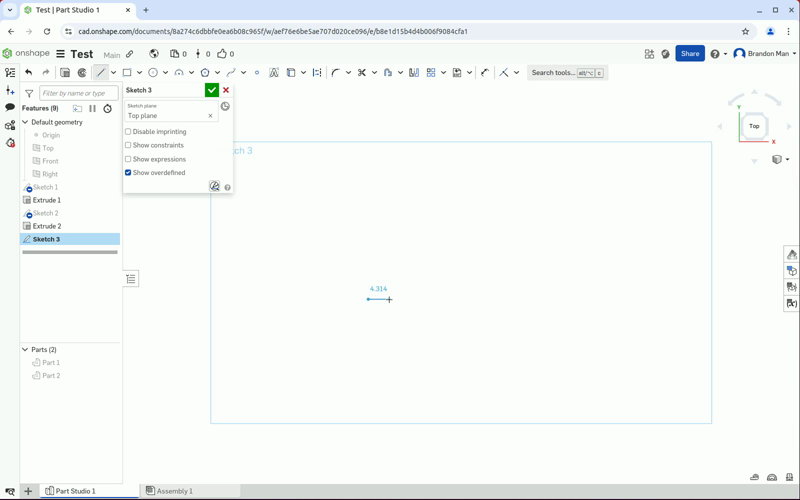
click(389, 299)
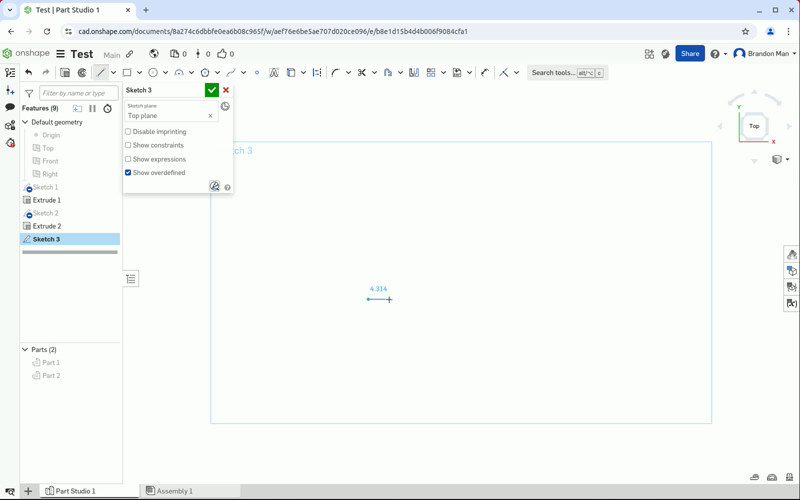
key_up(shift)
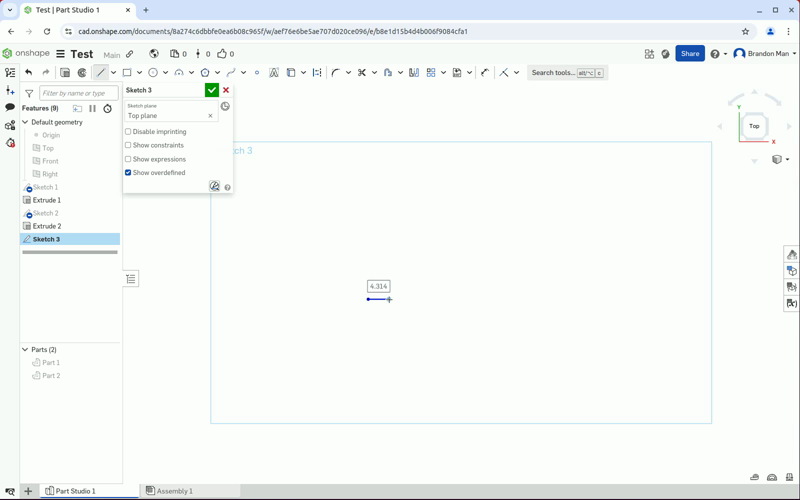
key_down(shift)
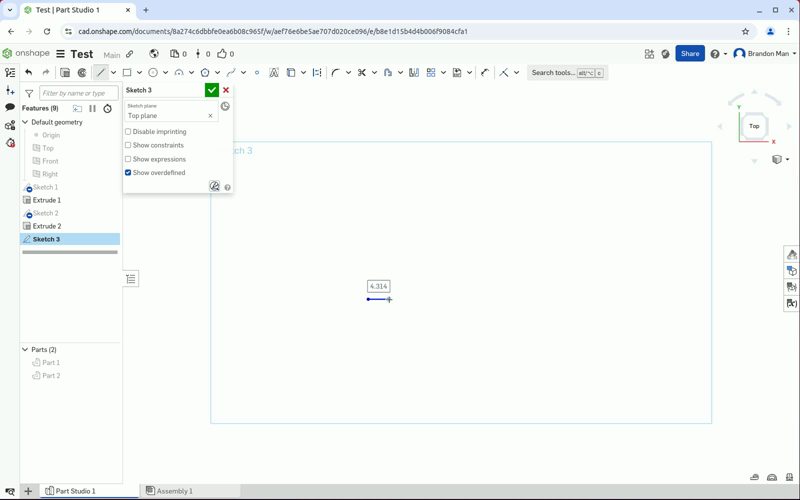
mouse_move(419, 299)
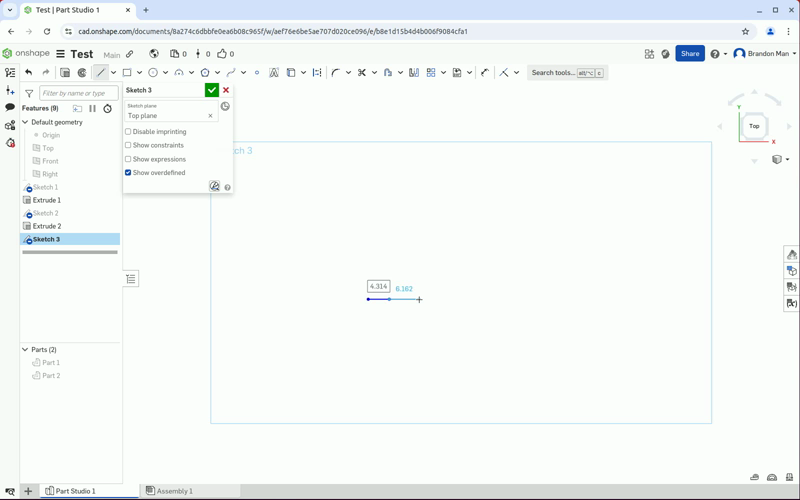
mouse_move(389, 287)
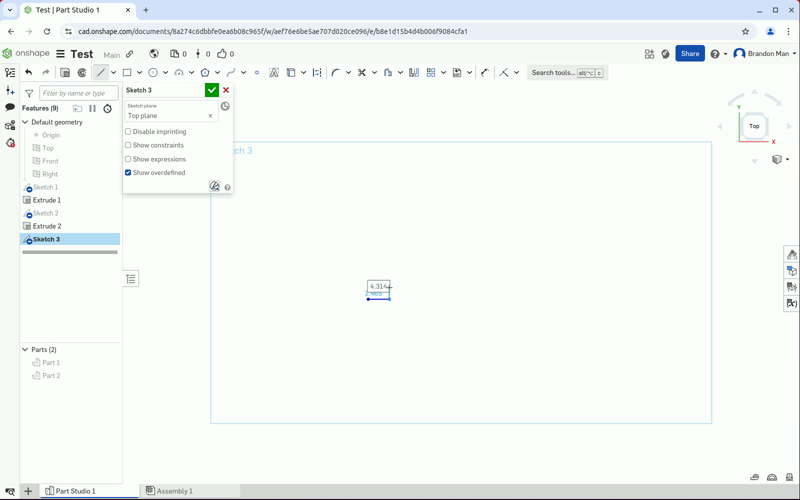
click(389, 287)
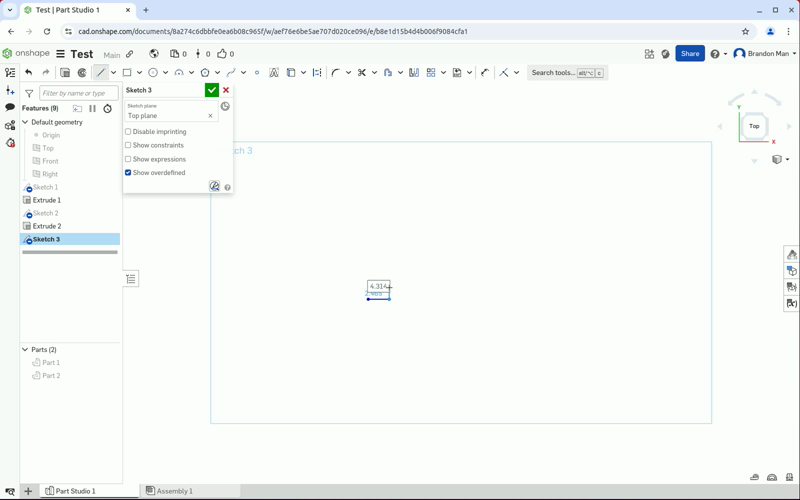
key_up(shift)
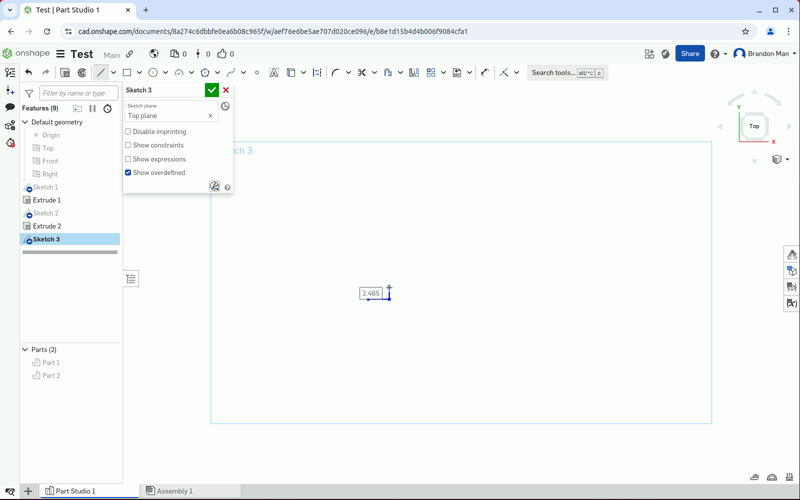
key_down(shift)
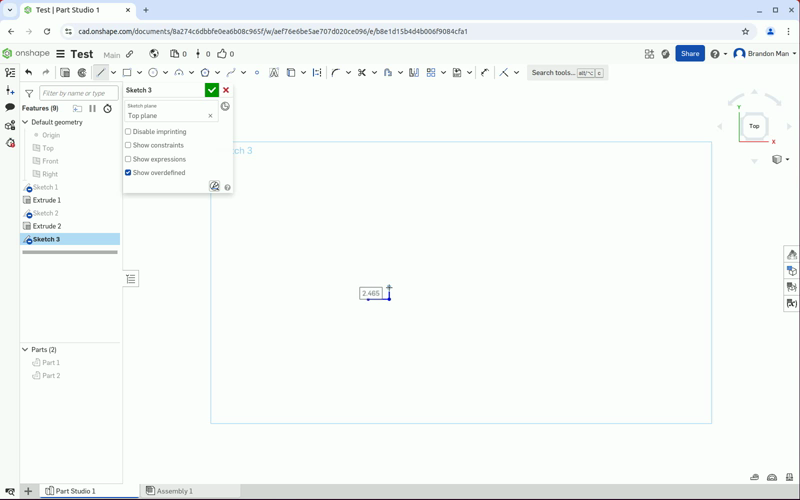
mouse_move(419, 287)
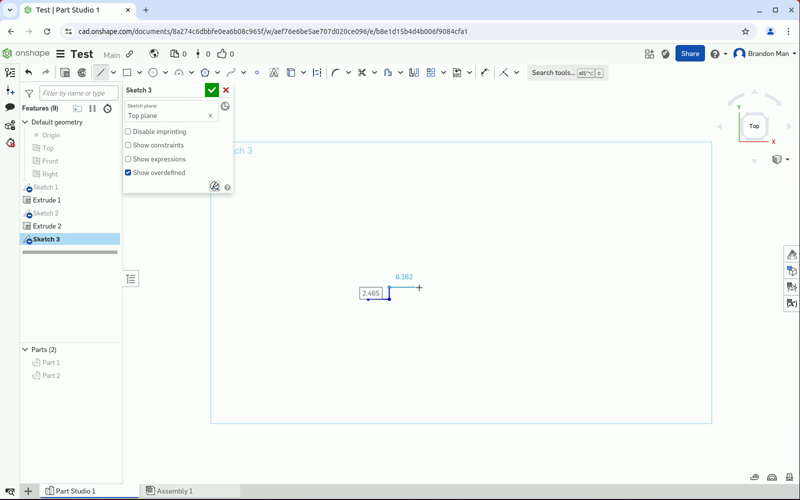
mouse_move(368, 287)
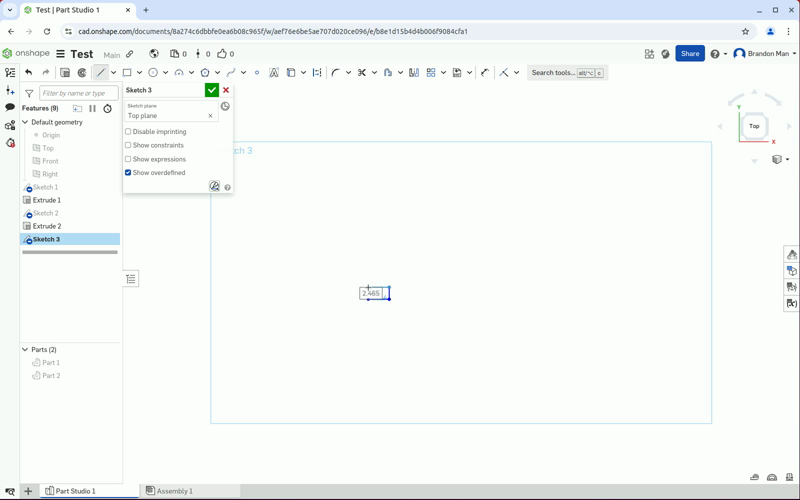
click(368, 287)
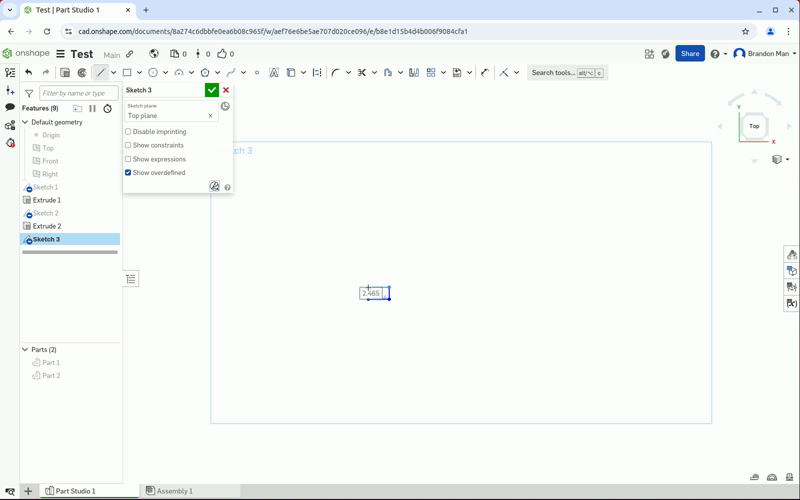
key_up(shift)
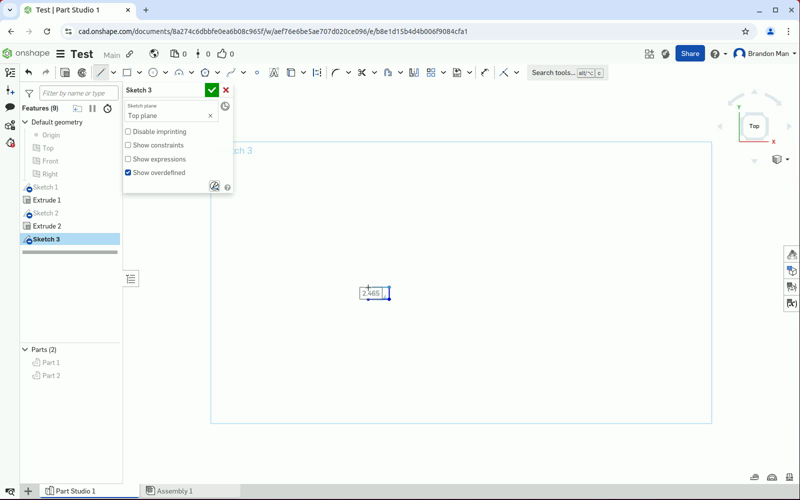
mouse_move(398, 287)
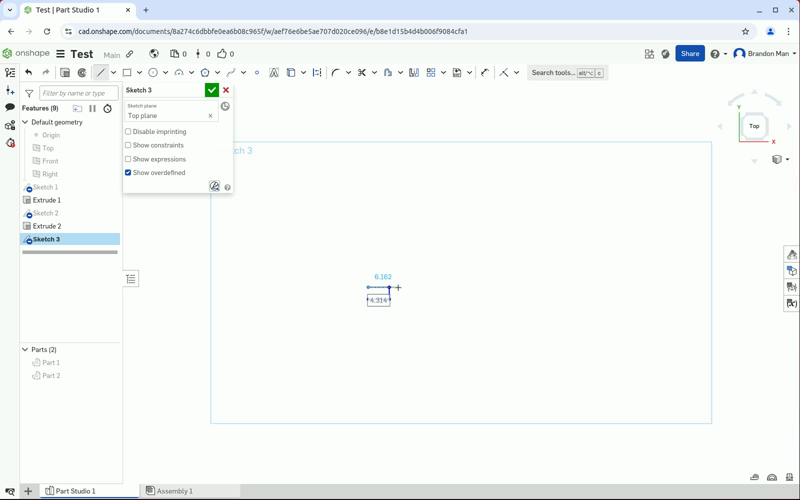
key_down(shift)
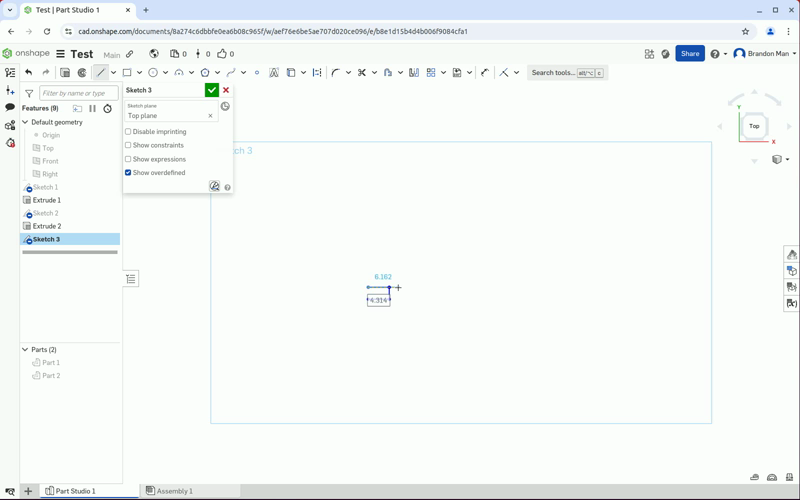
mouse_move(368, 299)
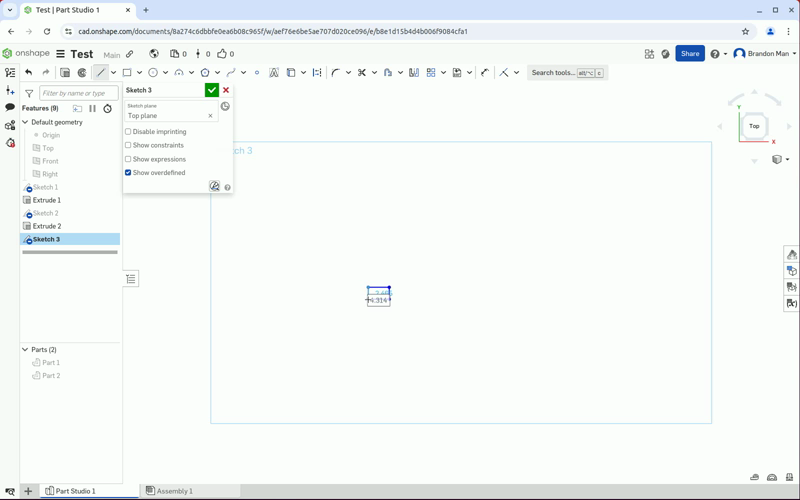
key_up(shift)
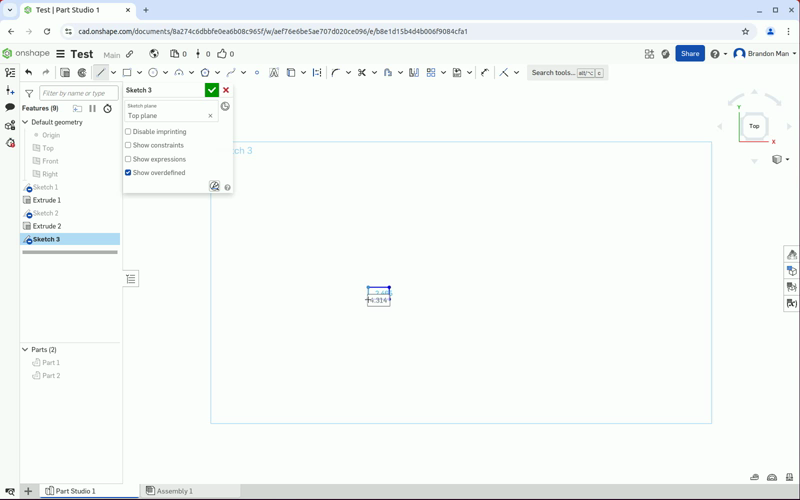
click(368, 299)
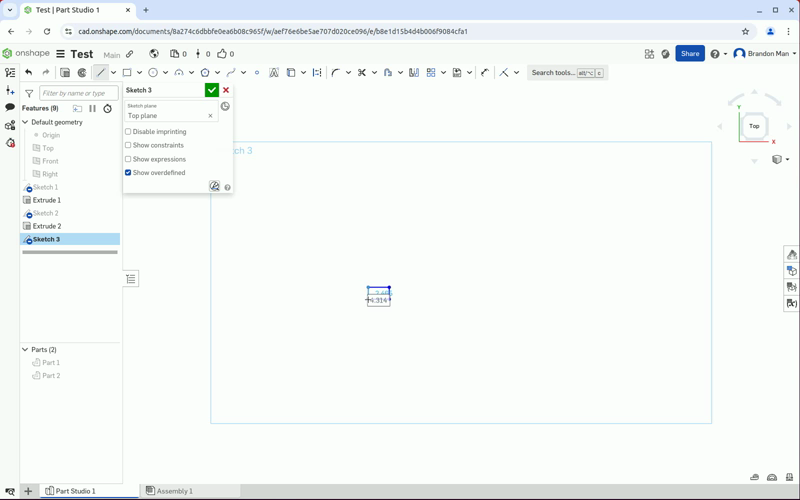
key(esc)
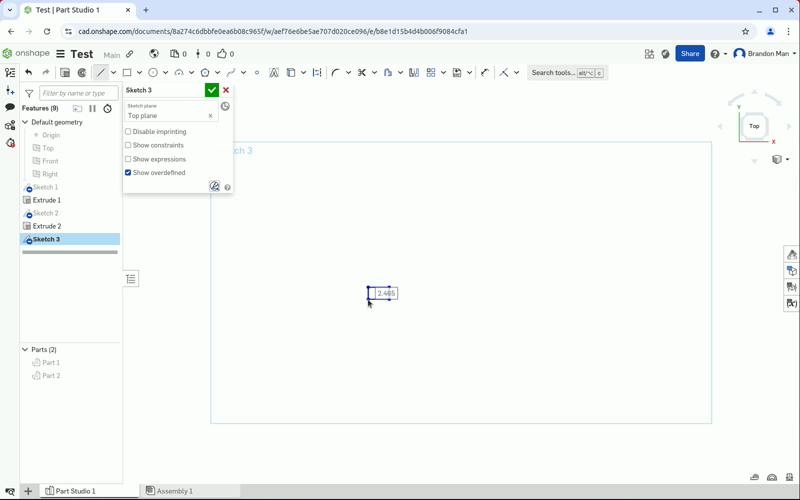
mouse_move(378, 296)
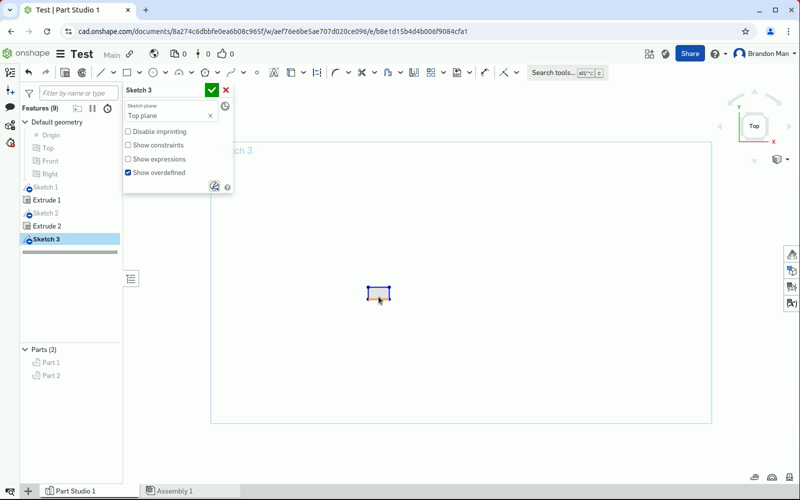
scroll(6)
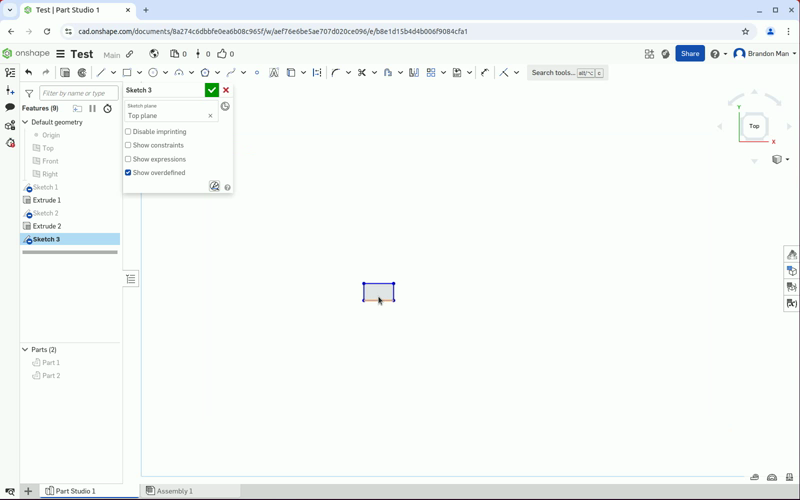
scroll(6)
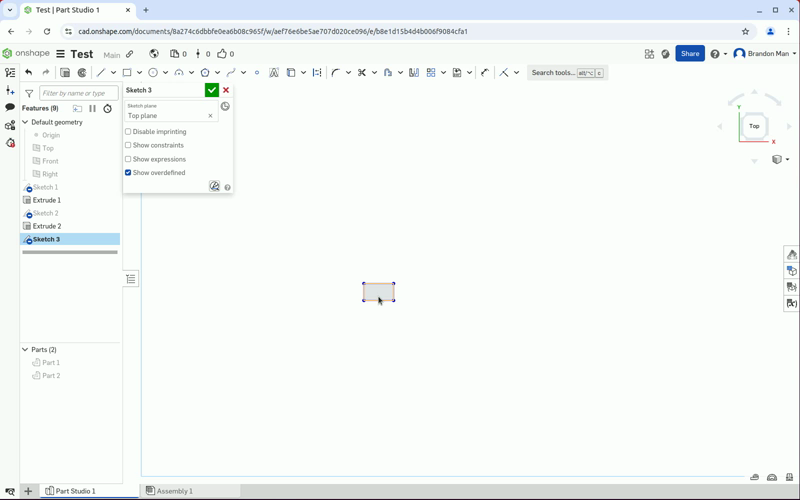
scroll(6)
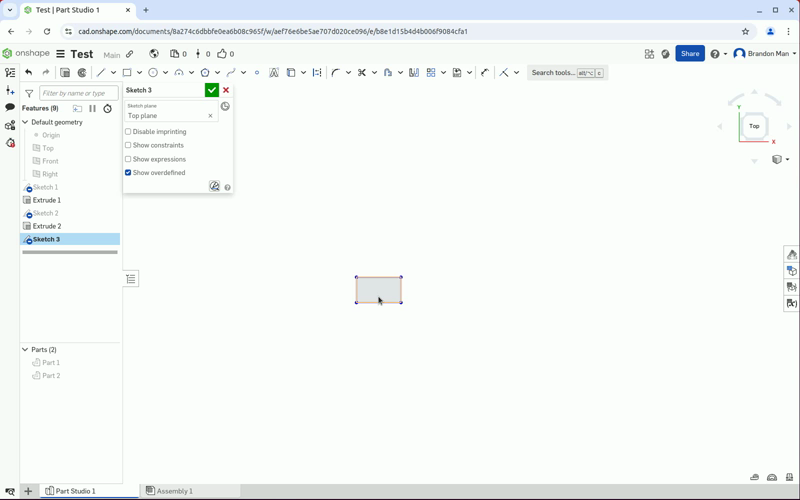
scroll(6)
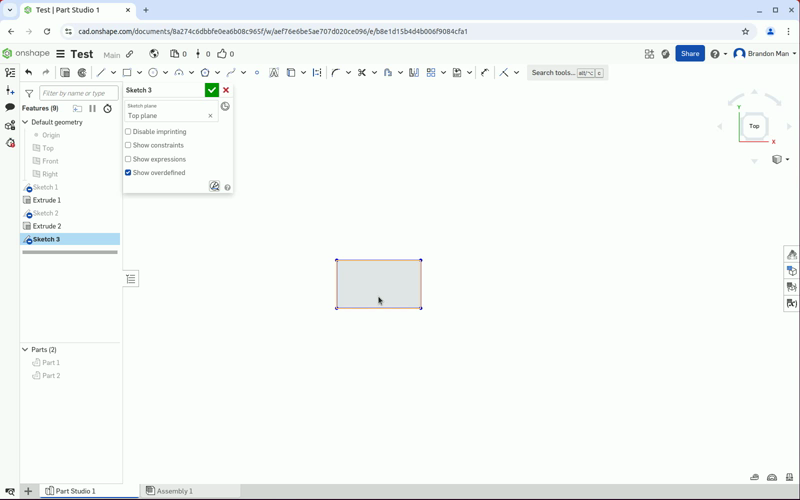
scroll(6)
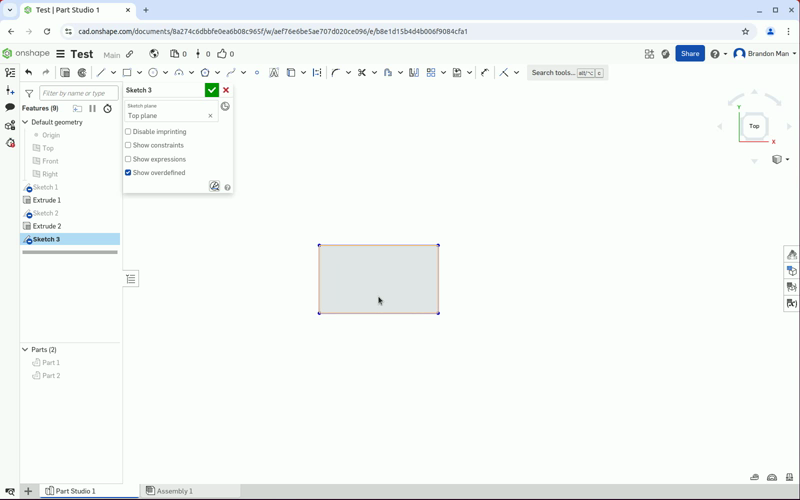
scroll(6)
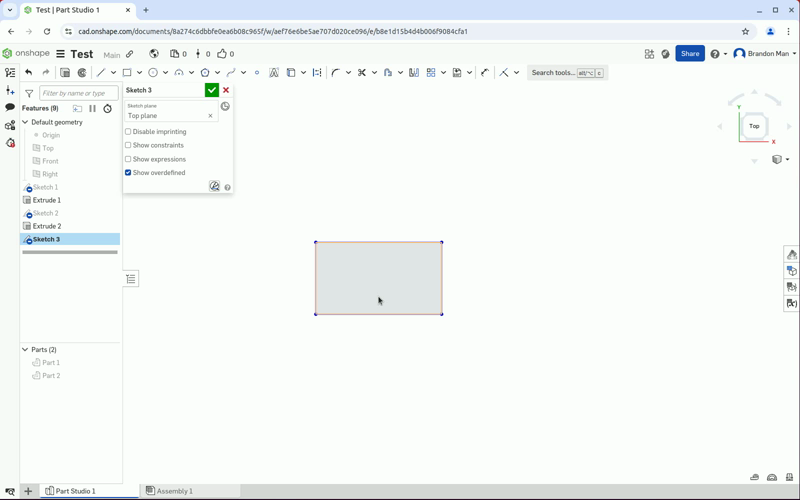
scroll(6)
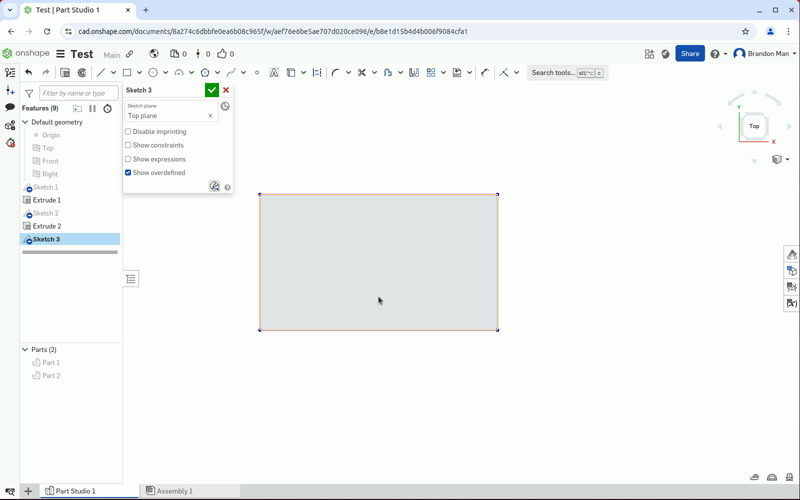
click(378, 296)
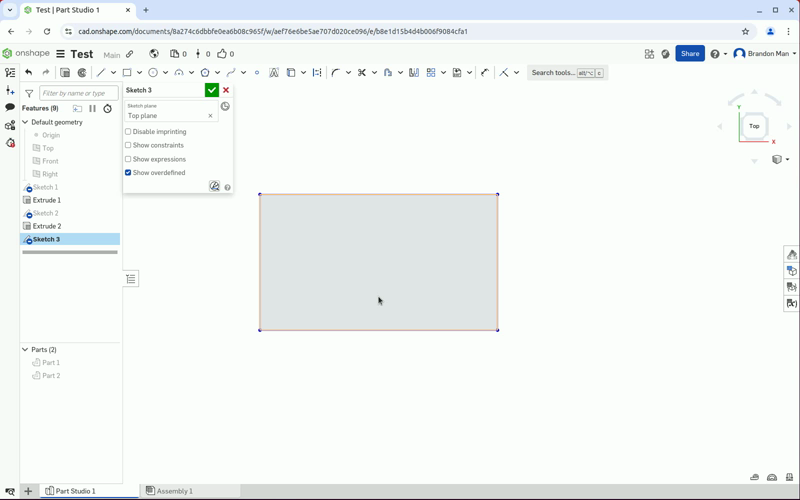
scroll(-6)
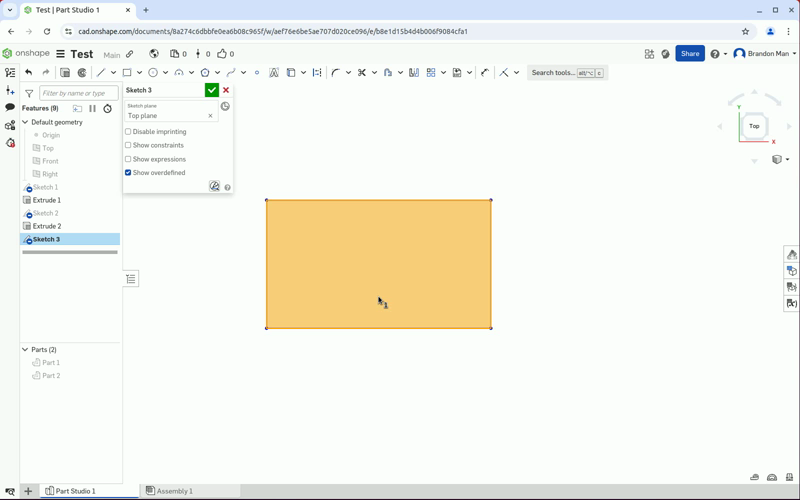
scroll(-6)
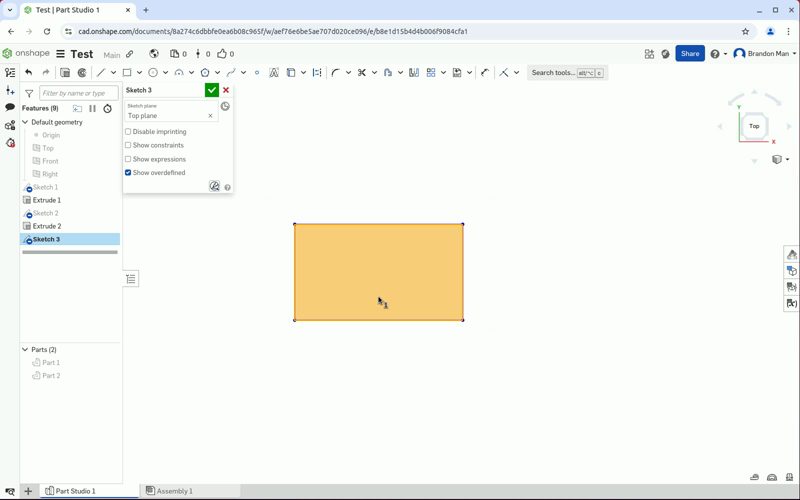
scroll(-6)
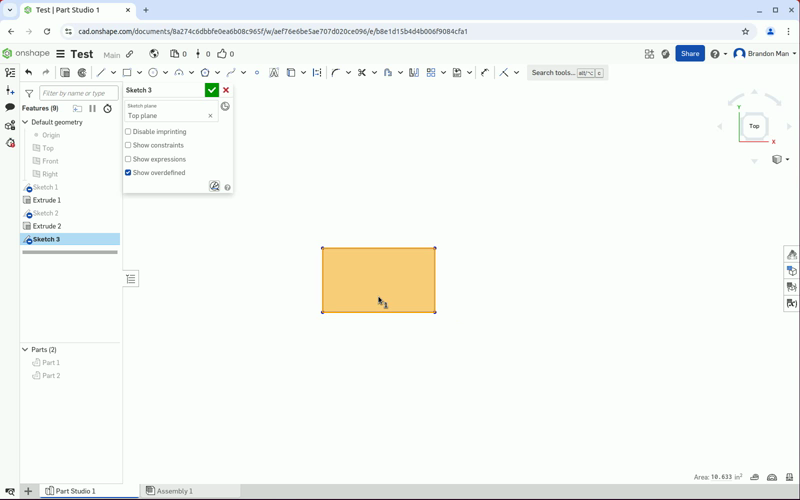
scroll(-6)
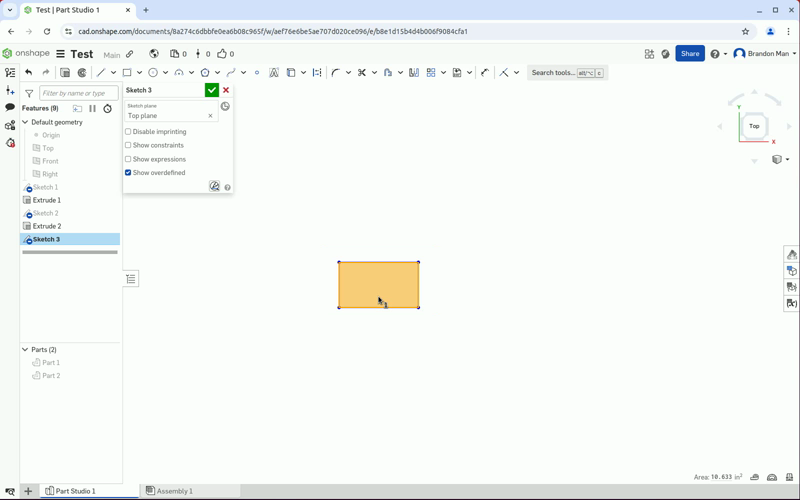
scroll(-6)
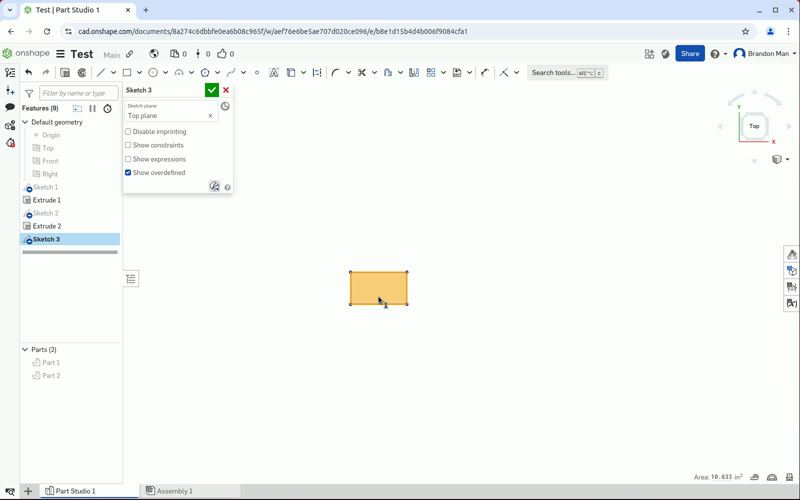
scroll(-6)
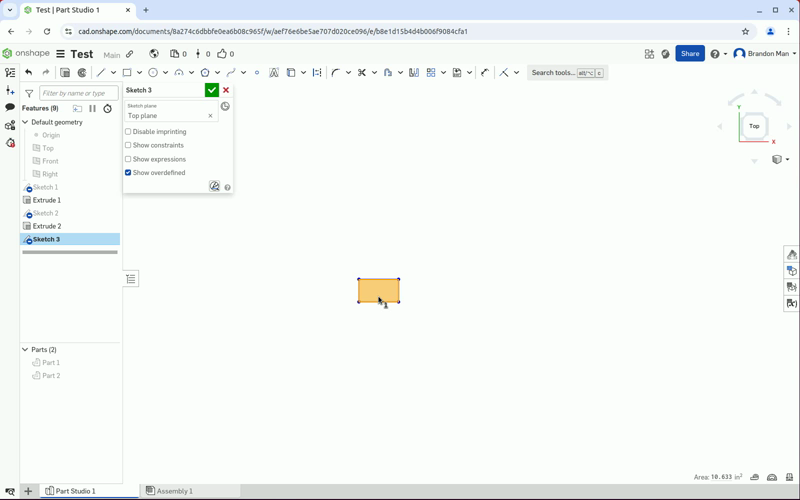
scroll(-6)
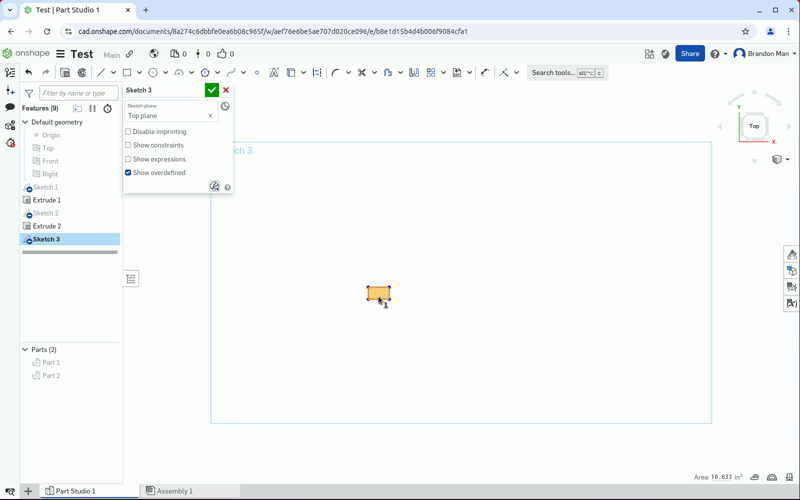
mouse_move(73, 352)
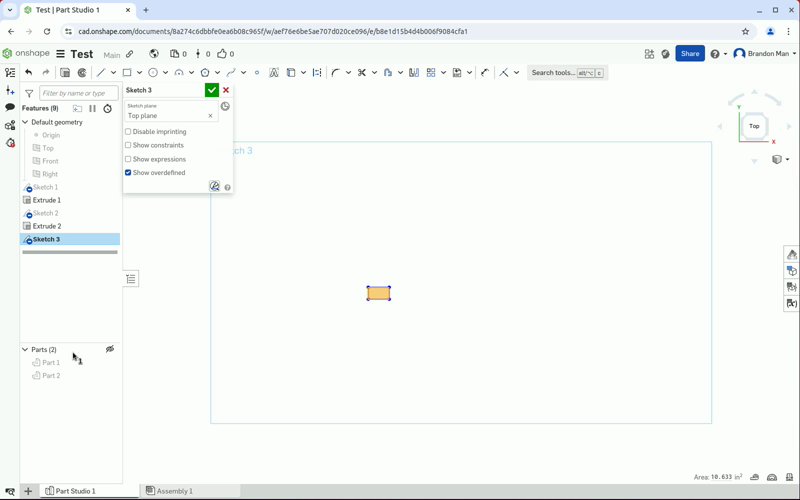
key(shift+y)
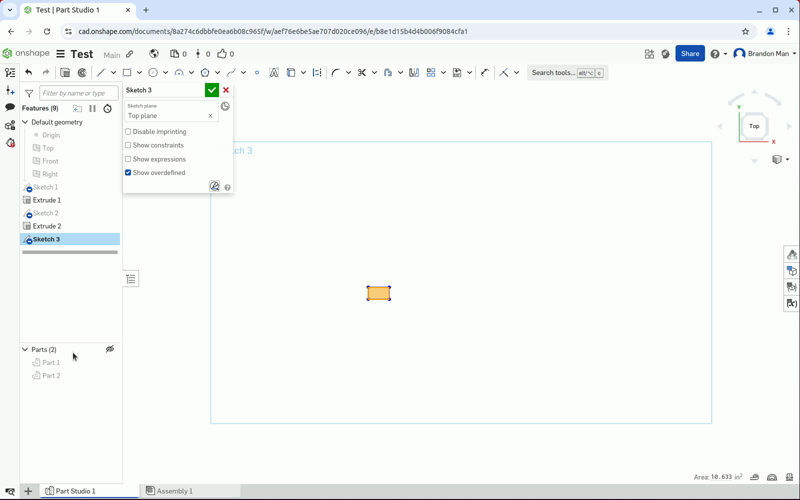
key(shift+e)
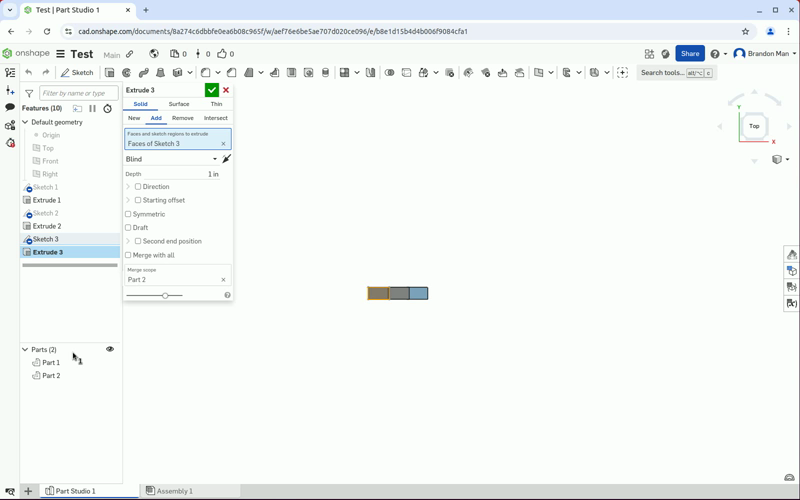
mouse_move(143, 106)
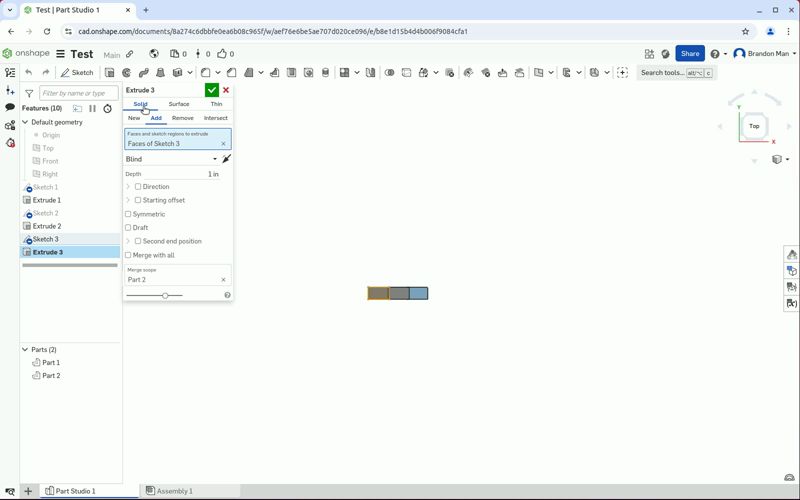
click(143, 106)
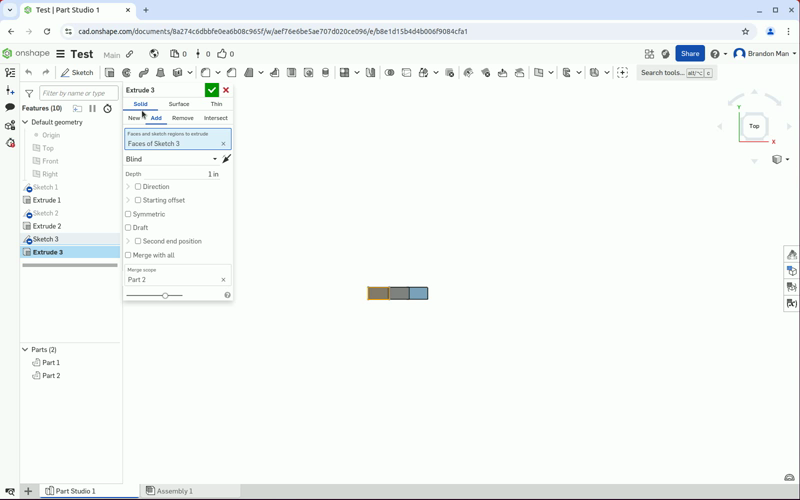
mouse_move(137, 120)
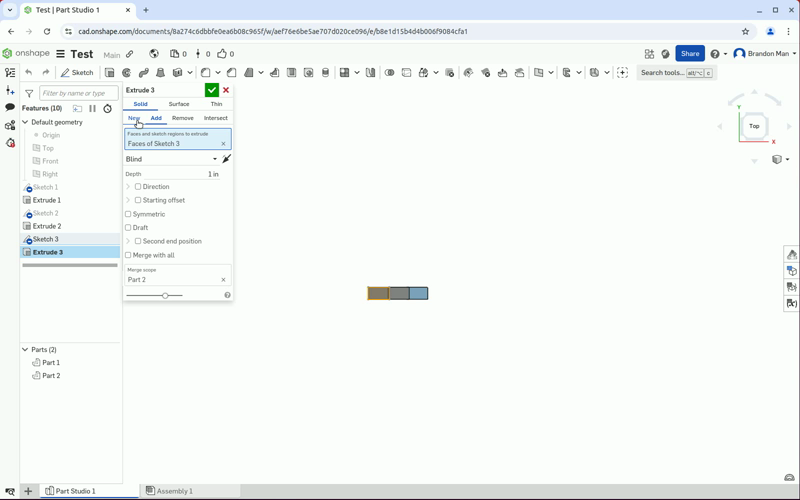
click(137, 120)
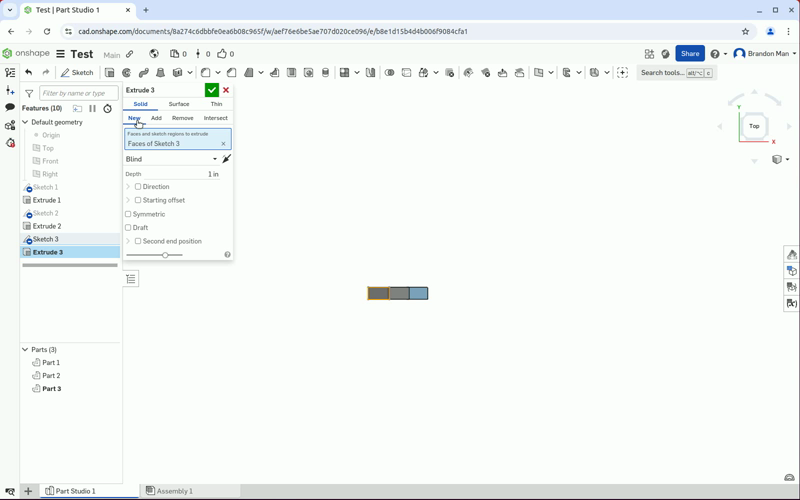
key(tab, 4)
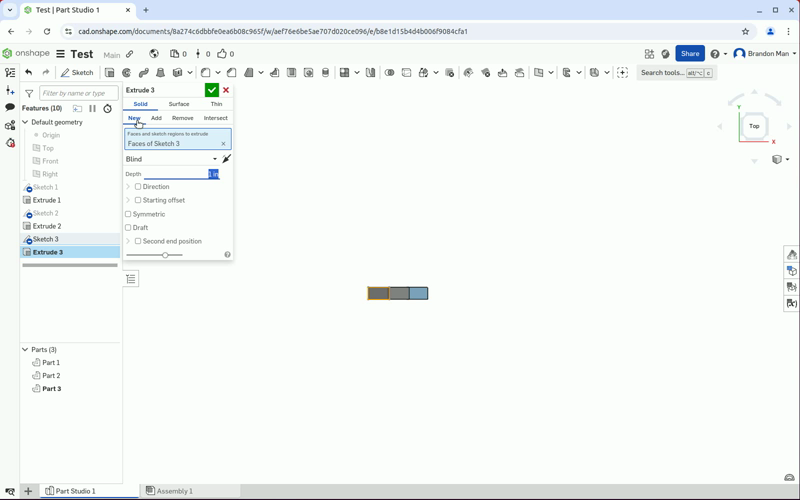
text(3.37)
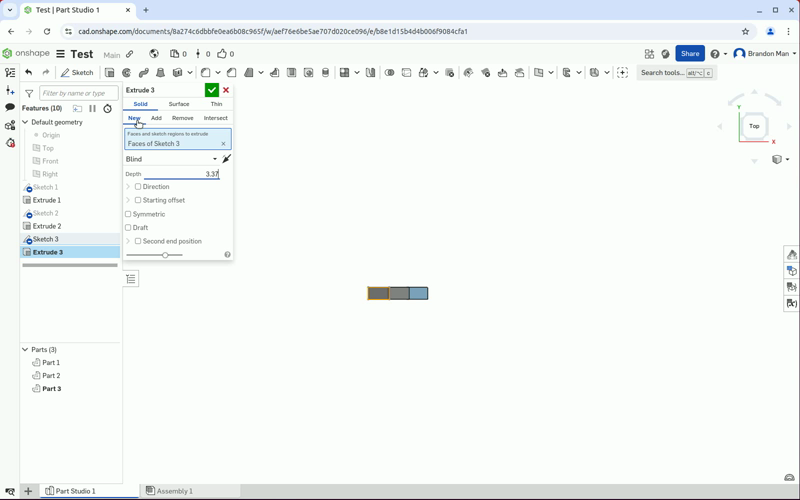
key(enter)
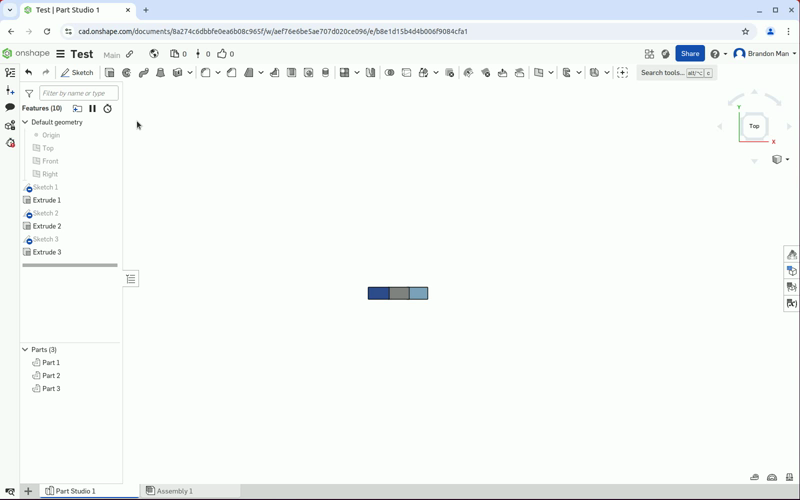
key(shift+h)
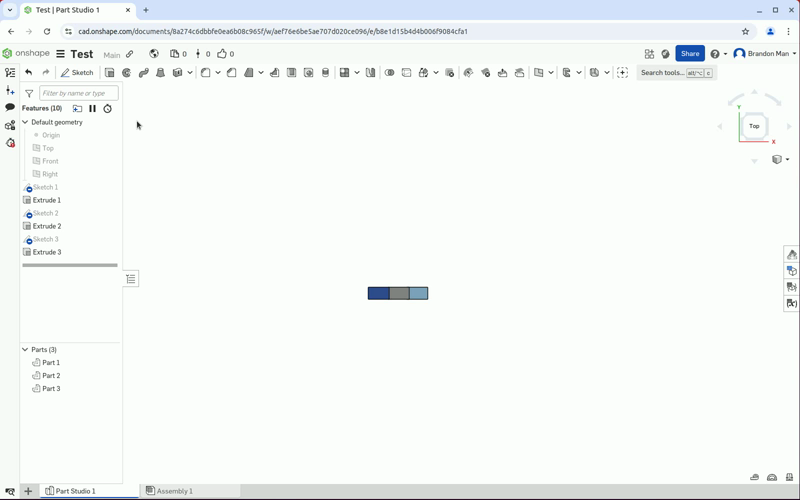
key(shift+h)
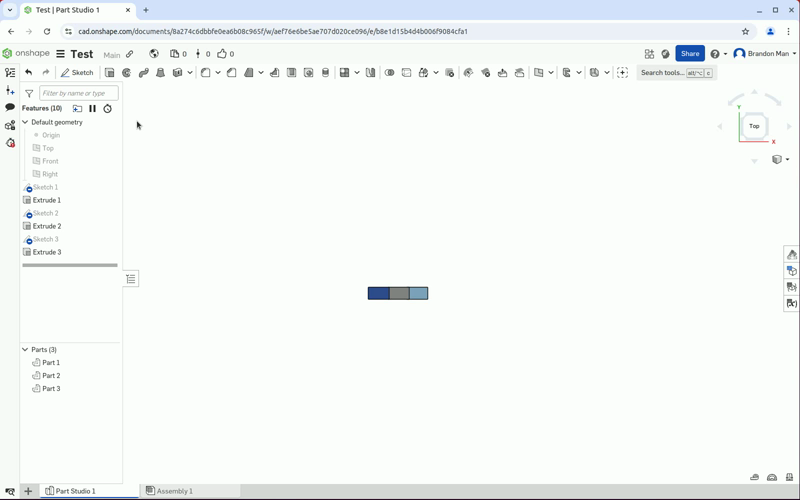
mouse_move(73, 189)
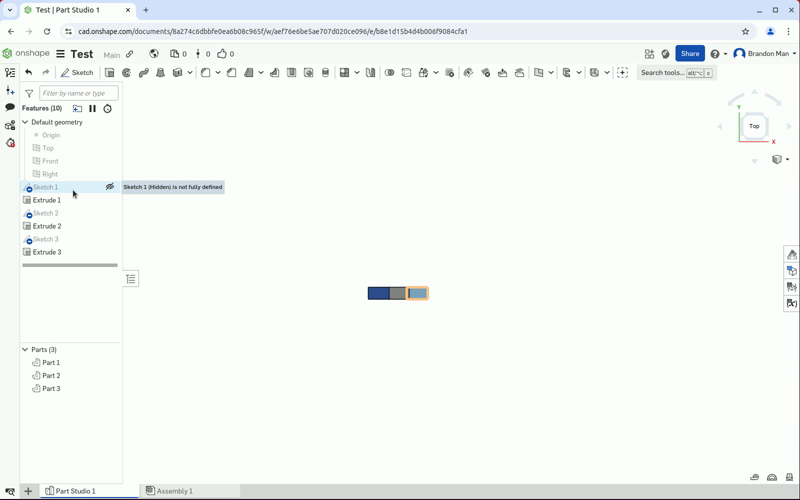
click(73, 189)
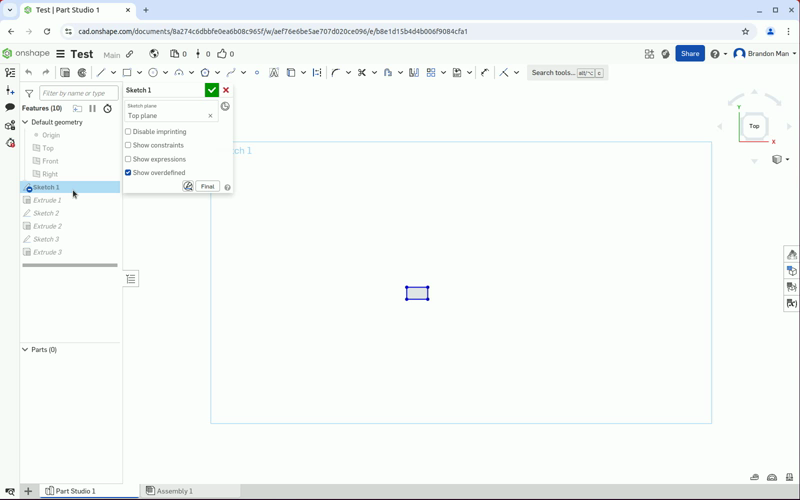
mouse_move(229, 92)
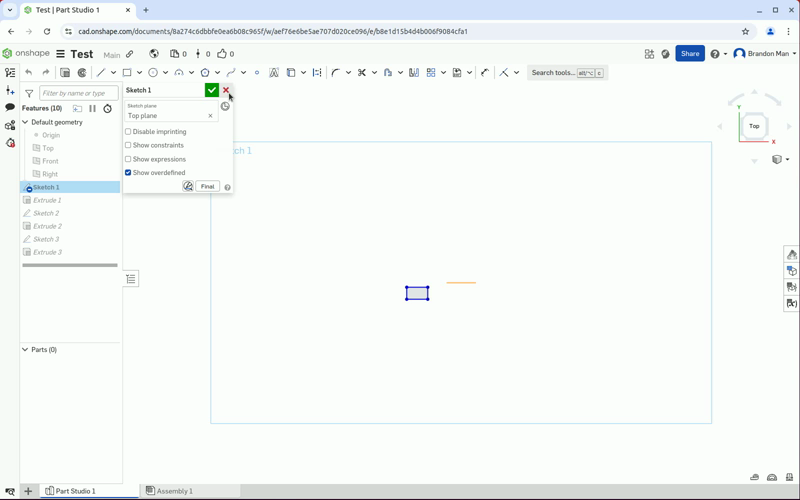
click(229, 92)
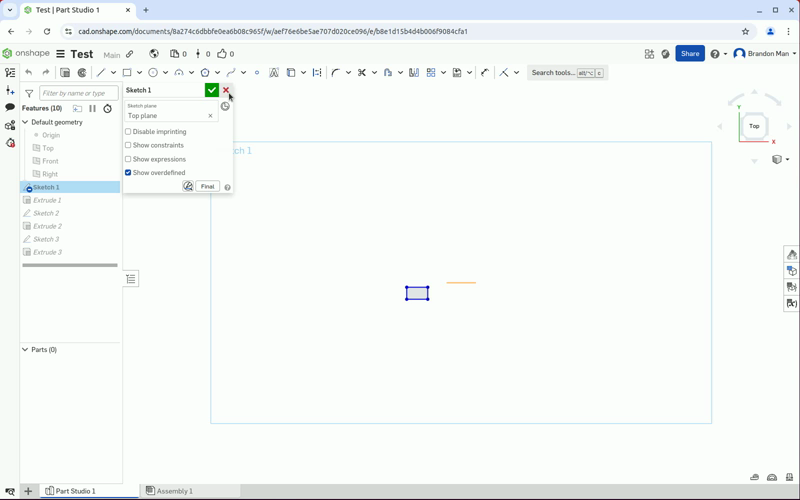
key(shift+s)
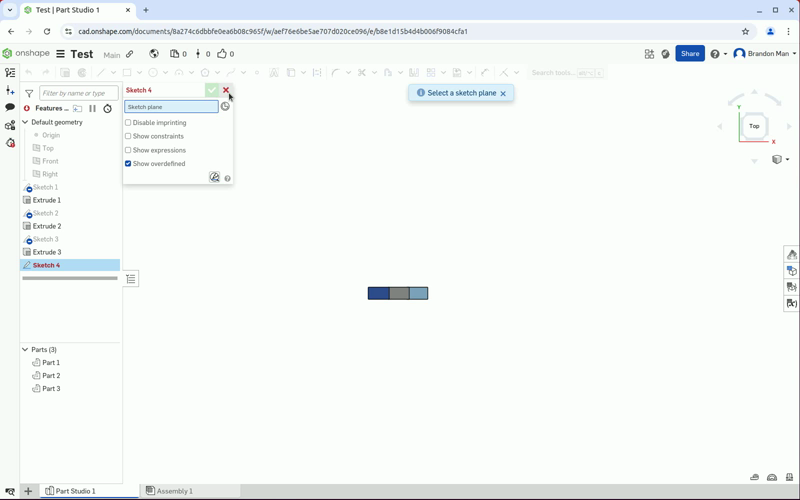
mouse_move(73, 150)
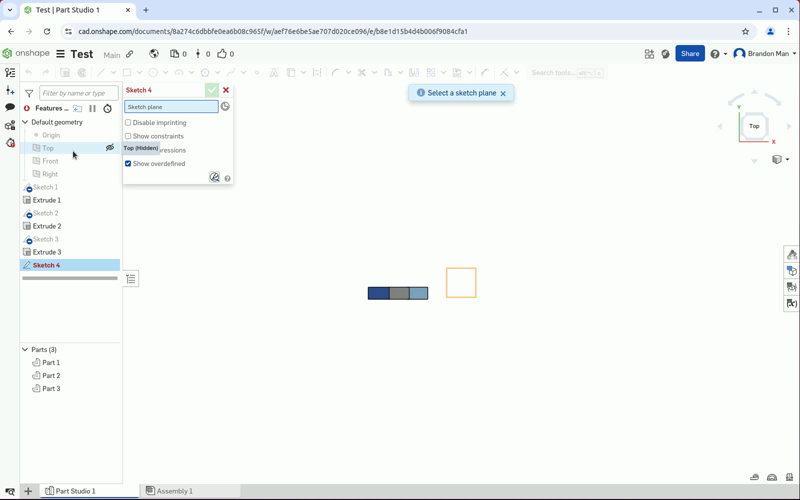
click(73, 150)
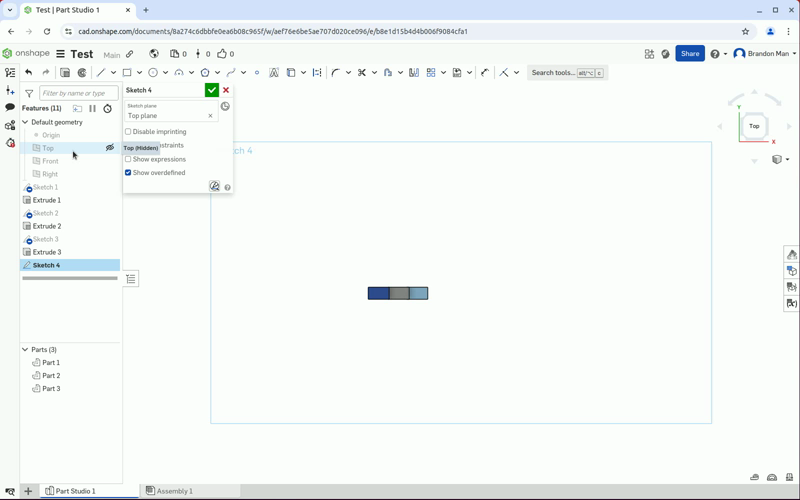
mouse_move(73, 352)
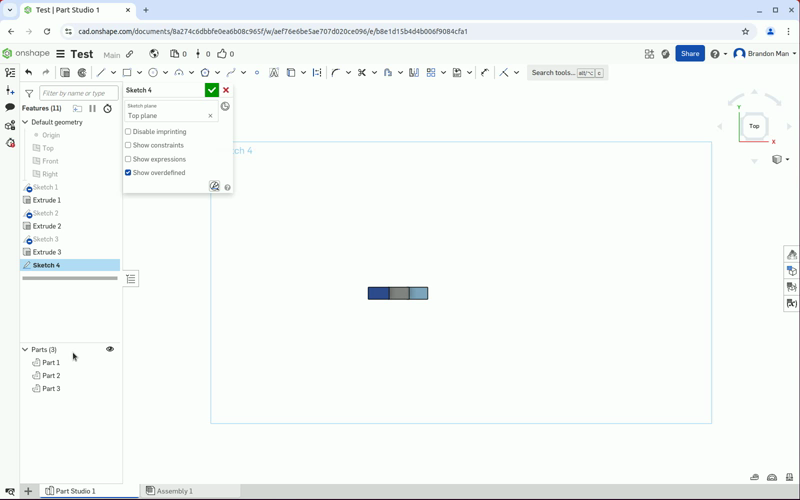
key(y)
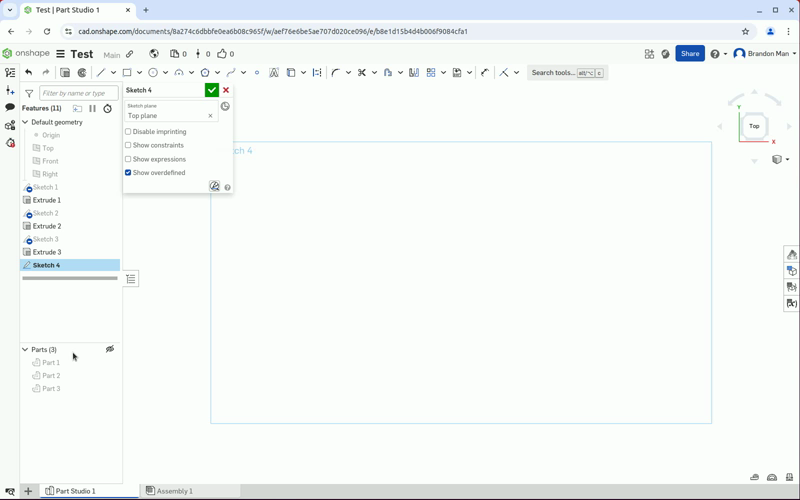
key(l)
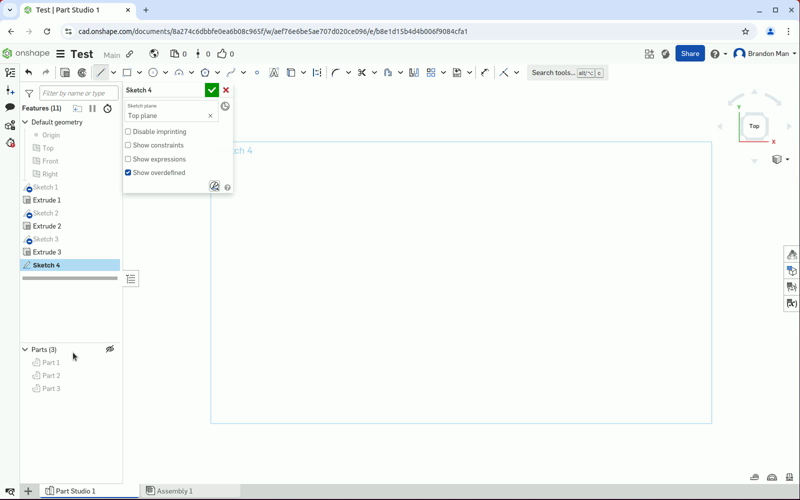
key_down(shift)
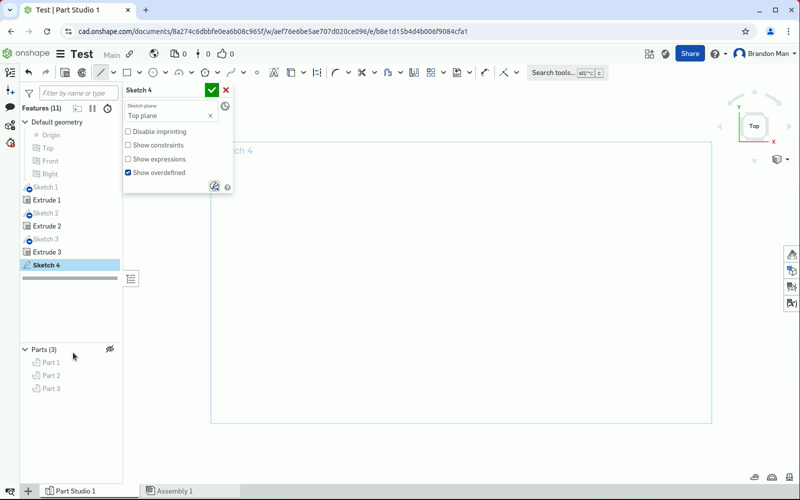
mouse_move(348, 299)
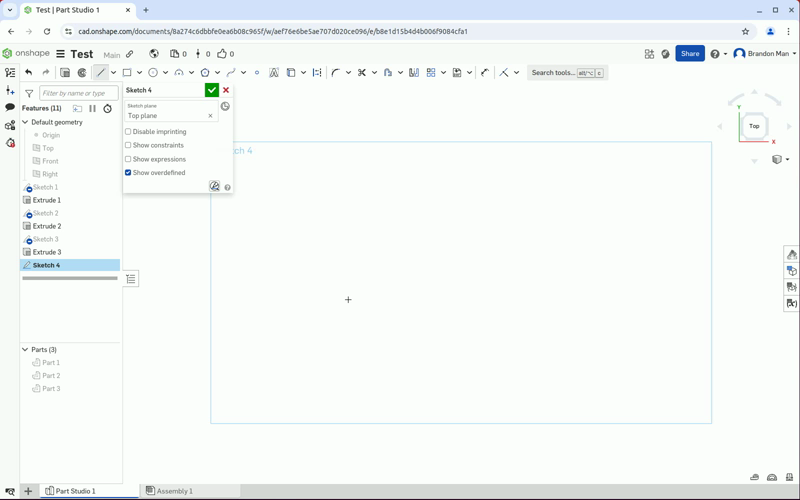
click(348, 299)
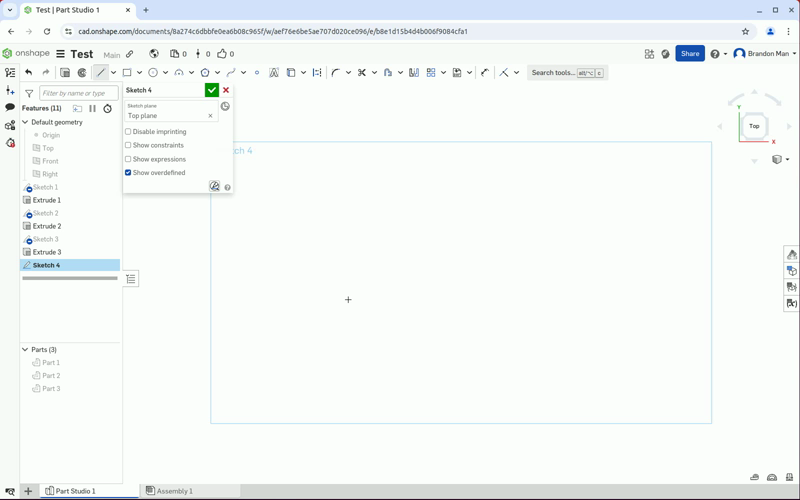
key_up(shift)
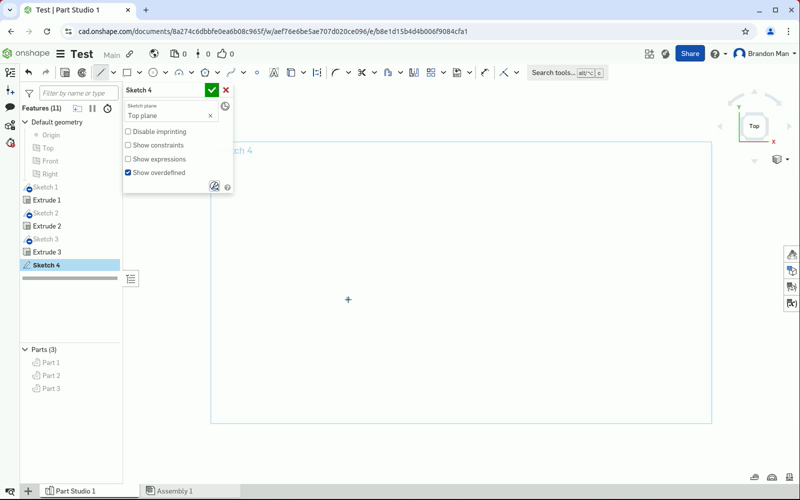
key_down(shift)
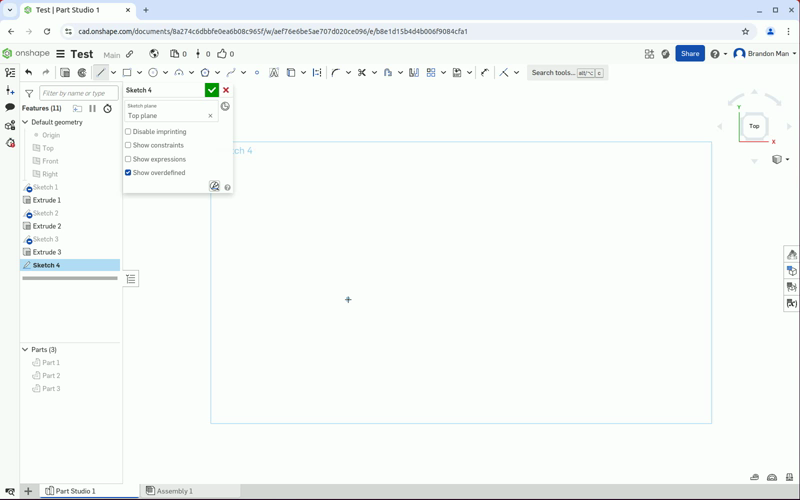
mouse_move(378, 299)
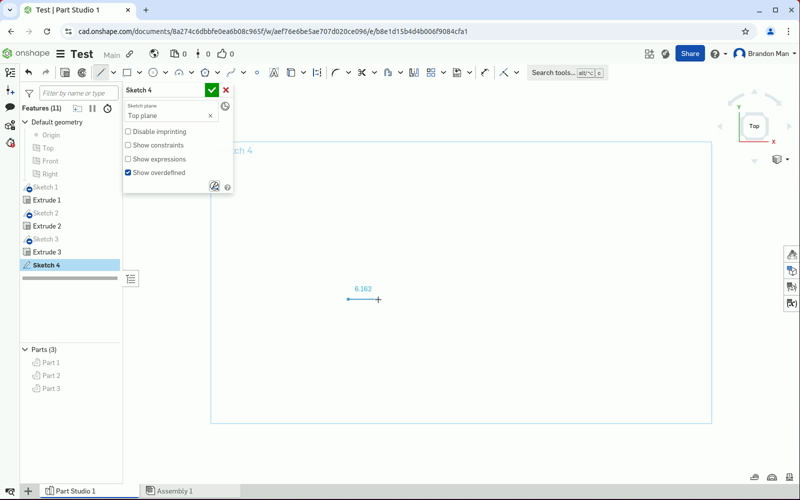
mouse_move(369, 299)
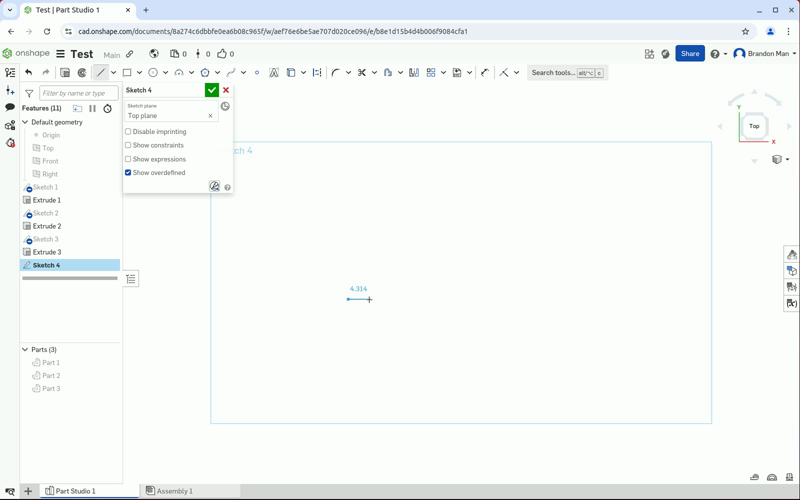
click(369, 299)
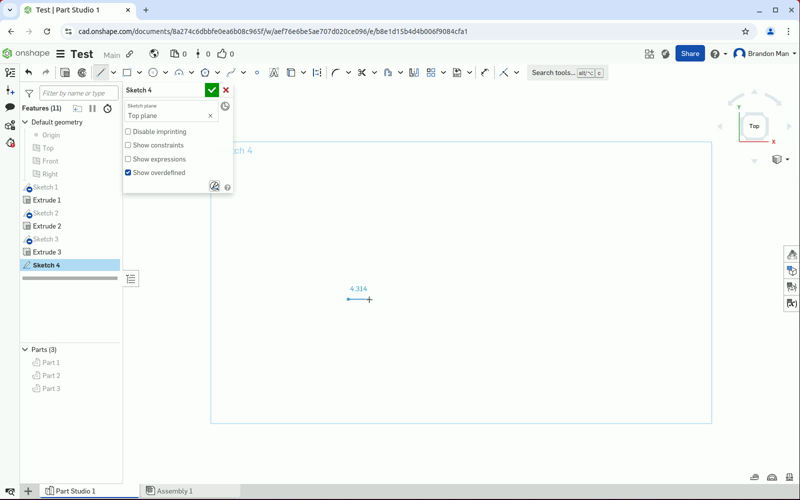
key_up(shift)
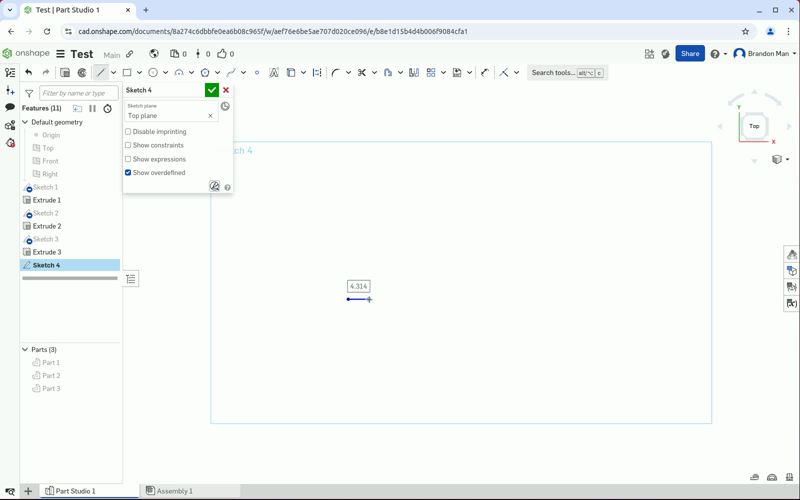
key_down(shift)
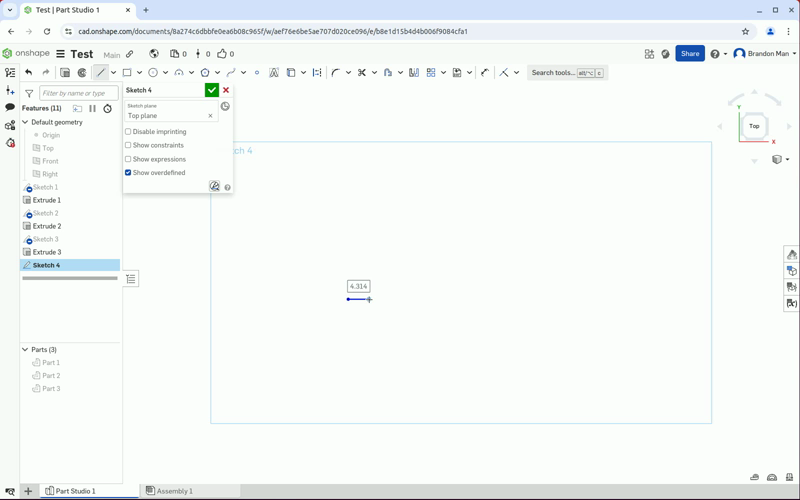
mouse_move(399, 299)
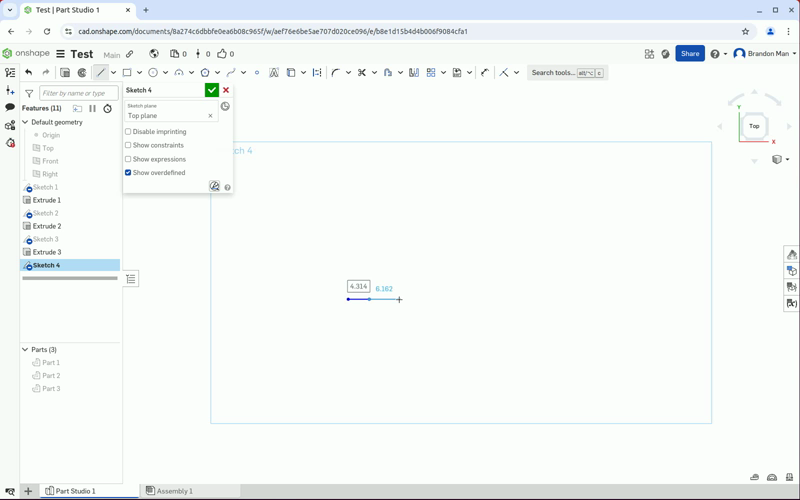
mouse_move(369, 287)
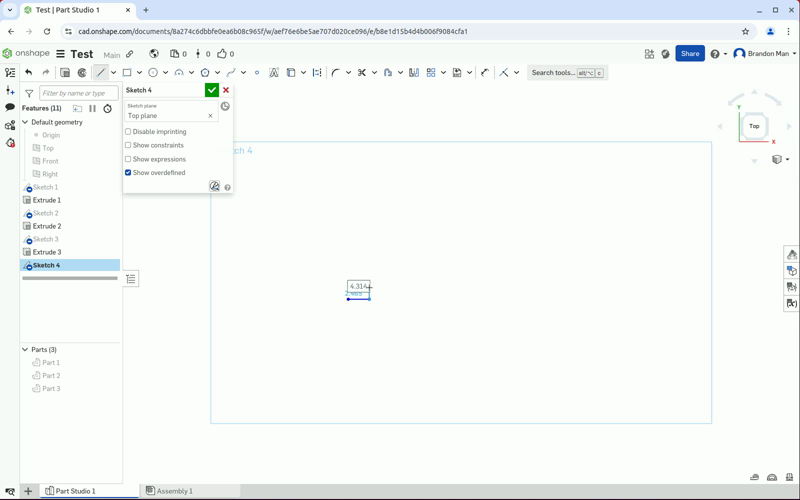
click(369, 287)
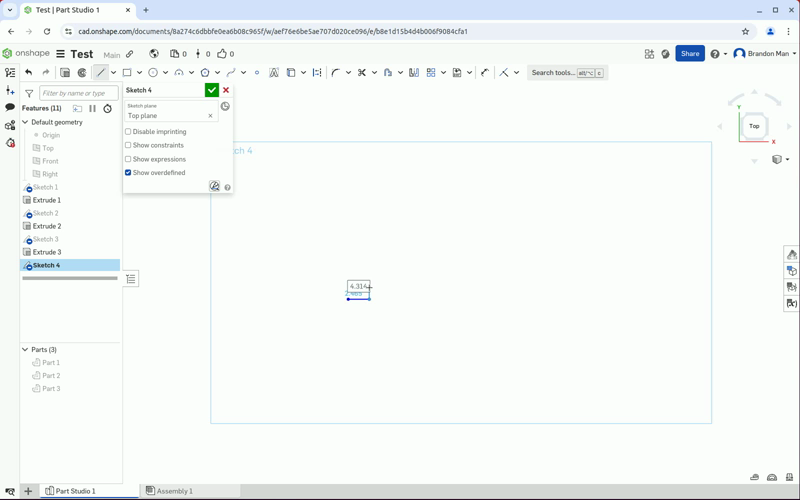
key_up(shift)
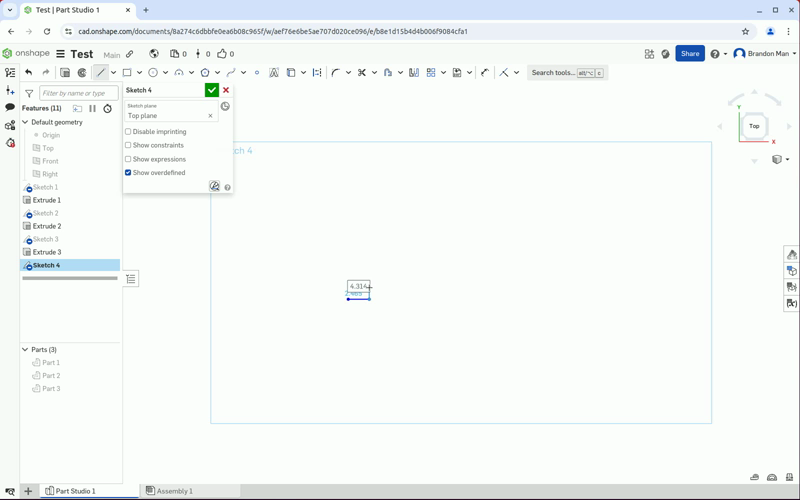
key_down(shift)
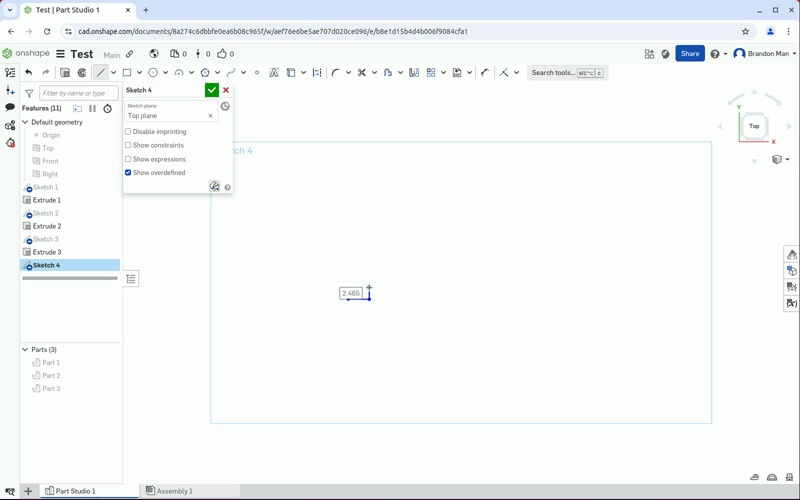
mouse_move(399, 287)
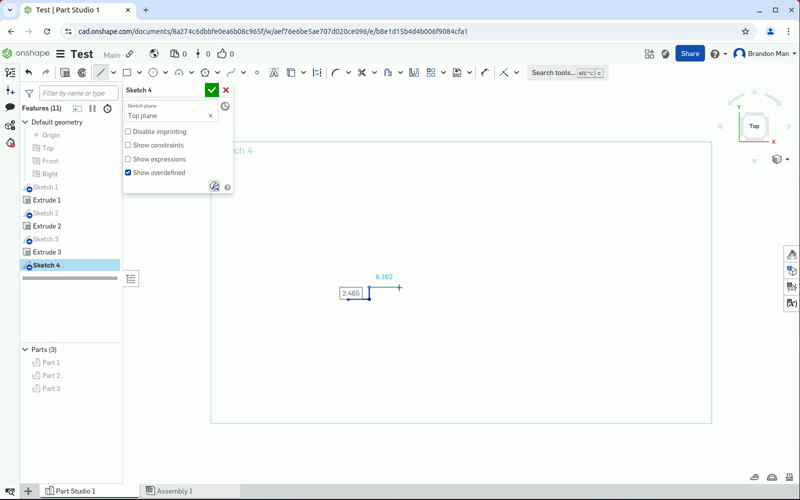
mouse_move(348, 287)
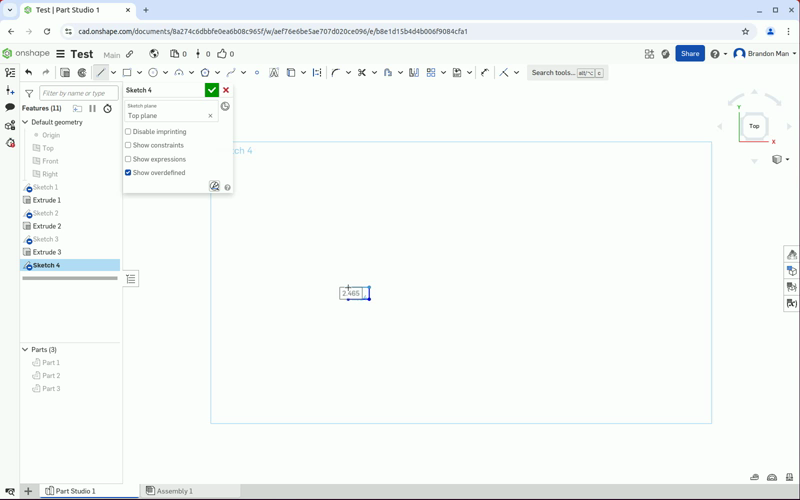
click(348, 287)
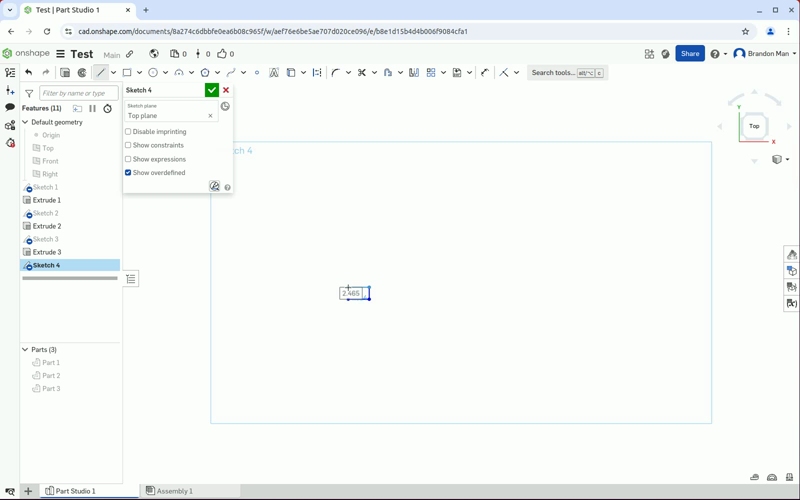
key_up(shift)
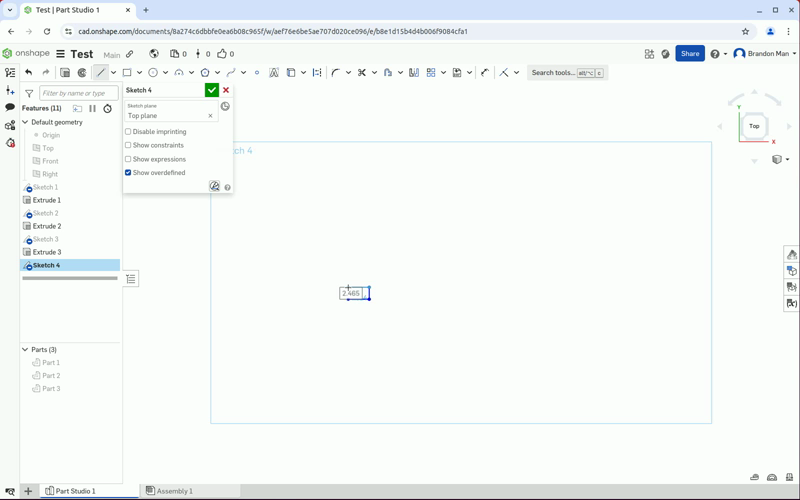
mouse_move(378, 287)
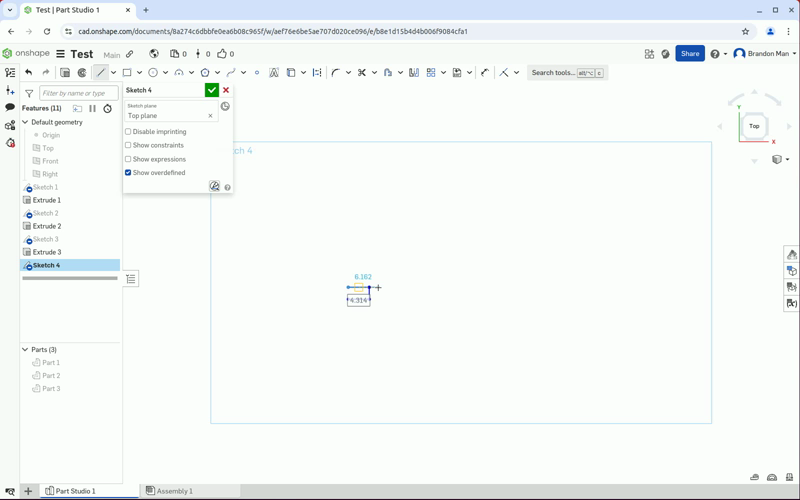
key_down(shift)
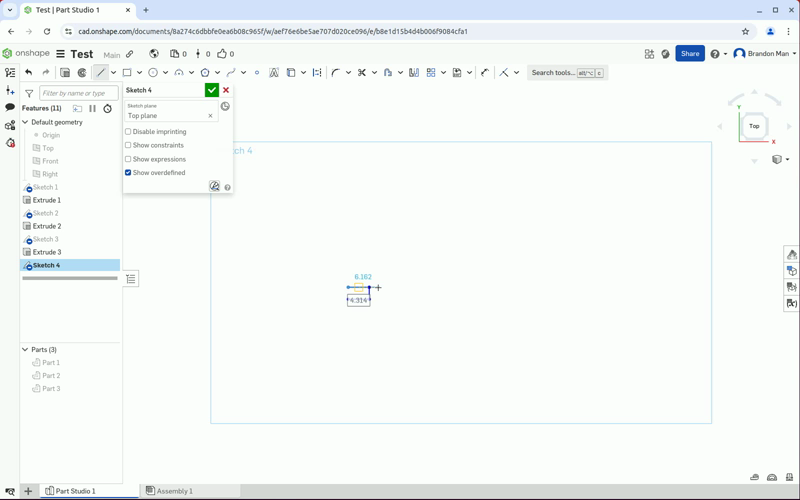
mouse_move(348, 299)
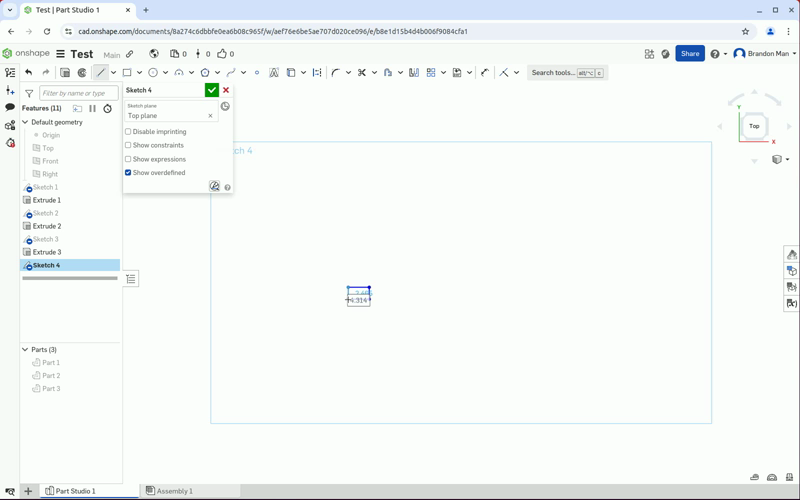
key_up(shift)
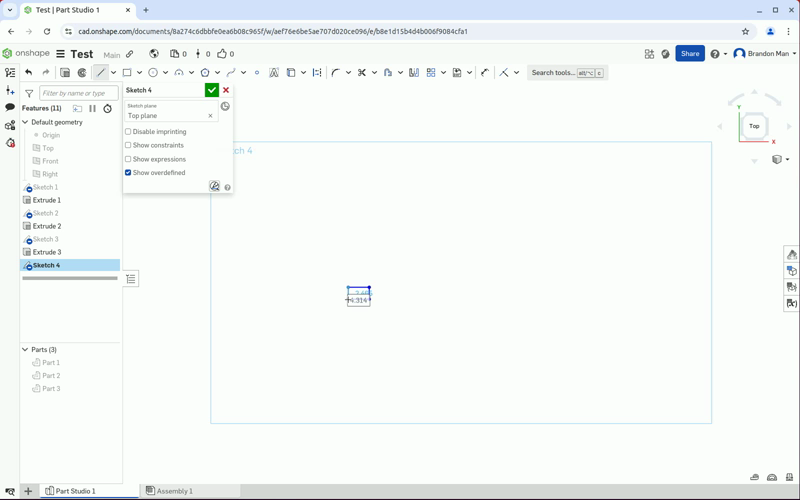
click(348, 299)
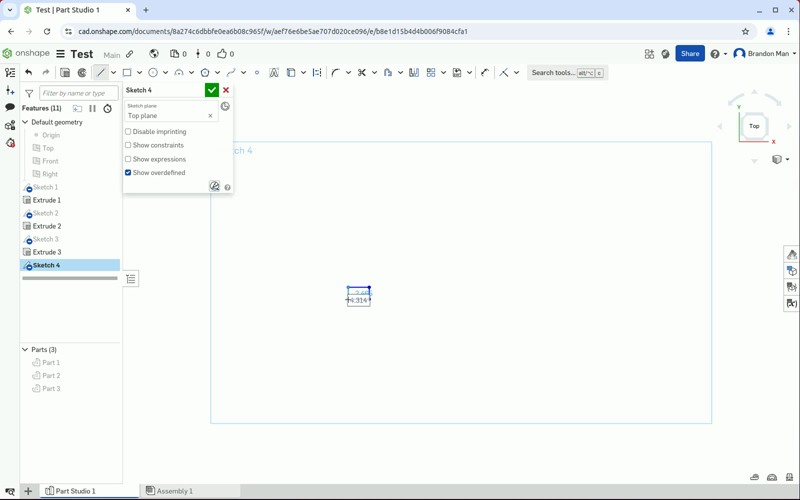
key(esc)
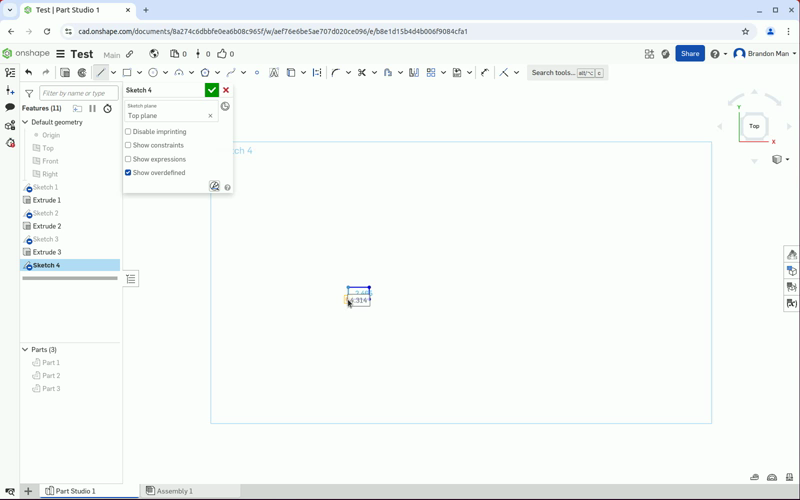
mouse_move(360, 295)
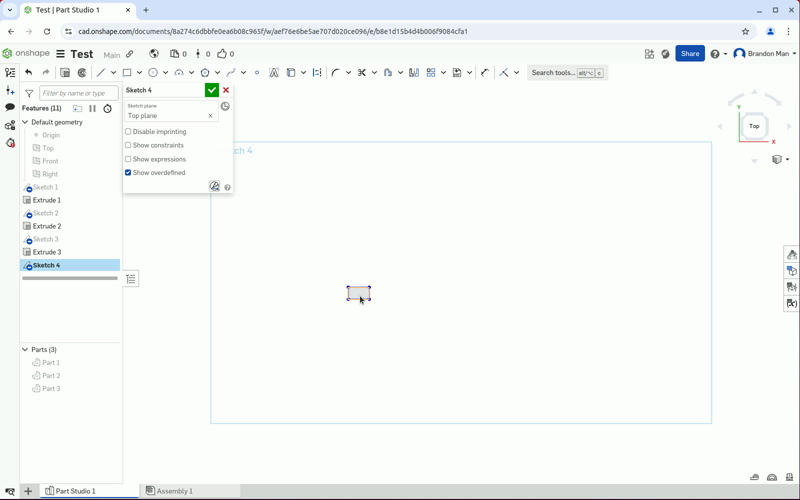
scroll(6)
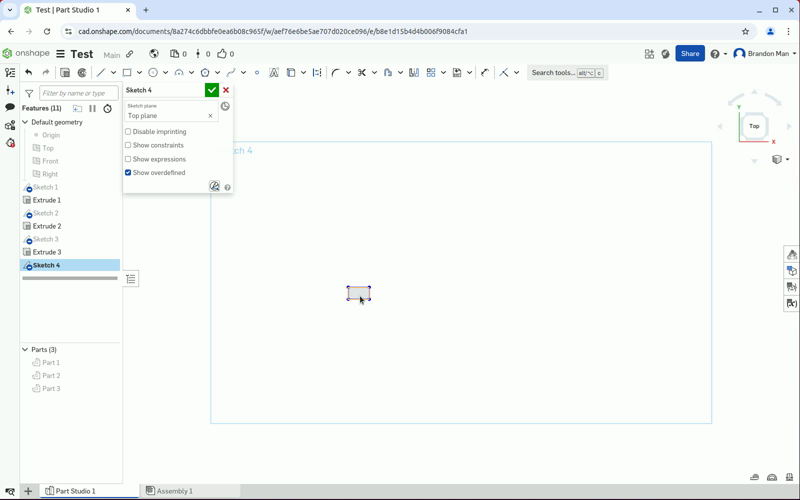
scroll(6)
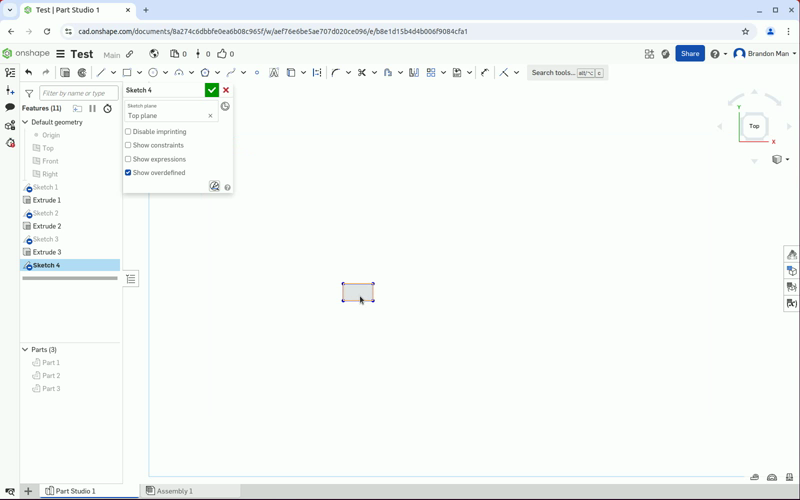
scroll(6)
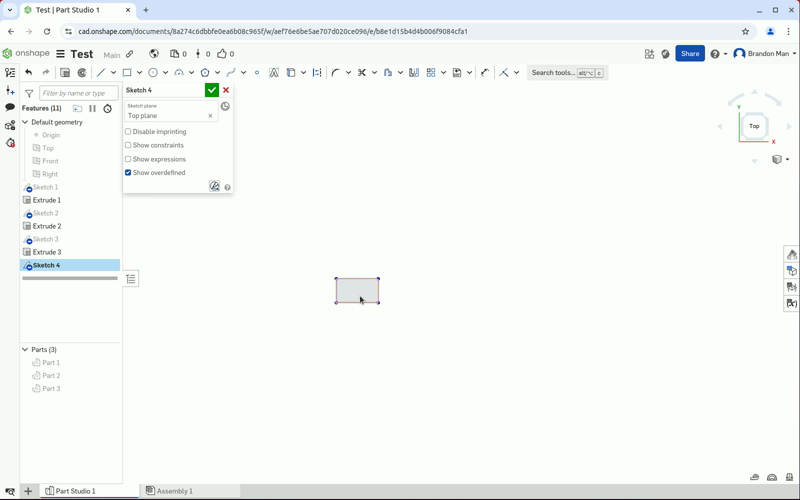
scroll(6)
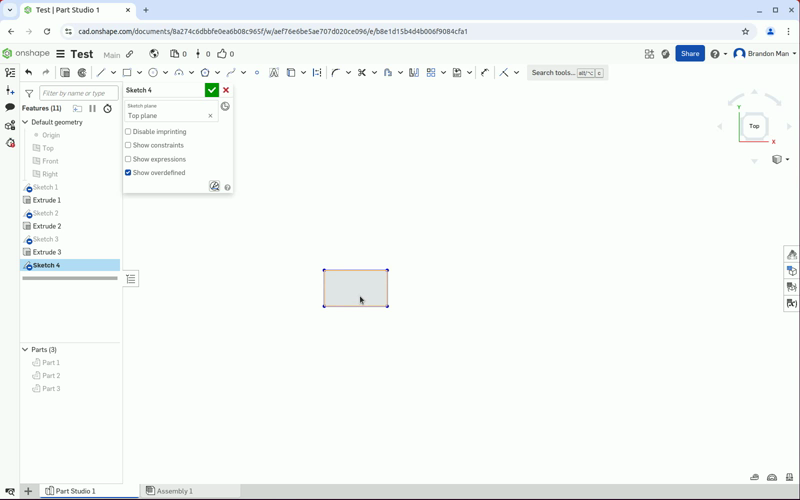
scroll(6)
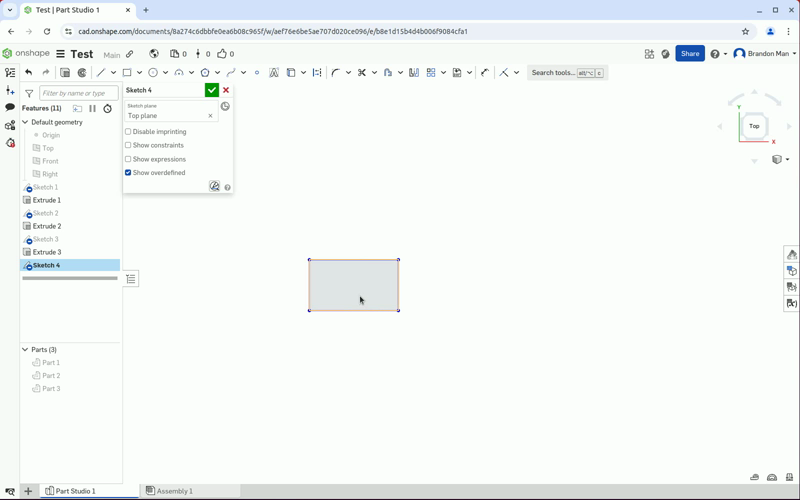
scroll(6)
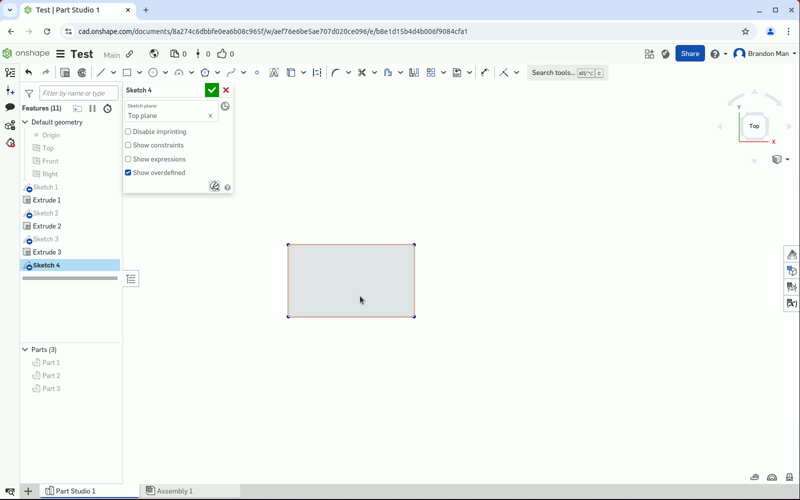
scroll(6)
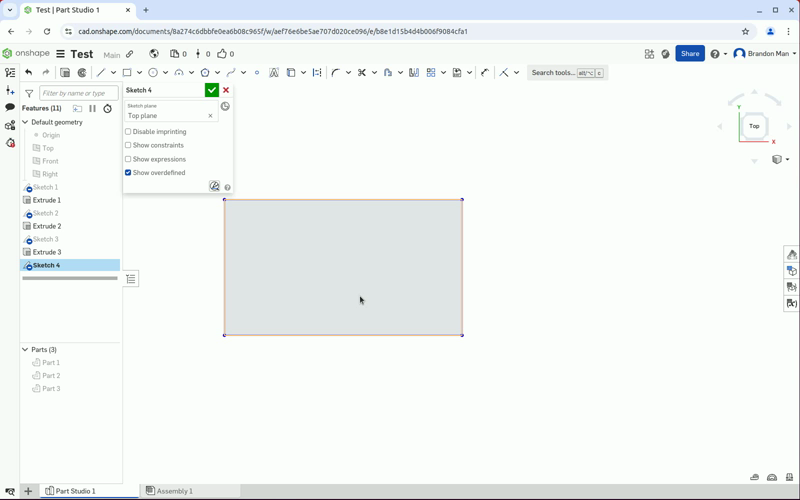
click(360, 295)
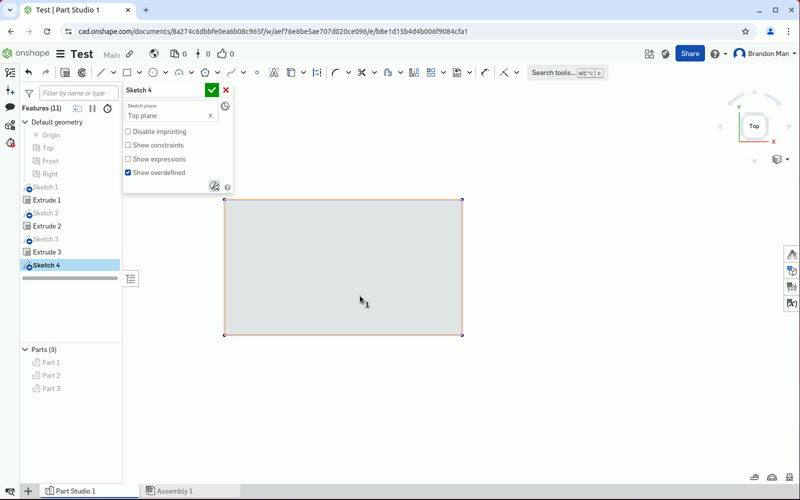
scroll(-6)
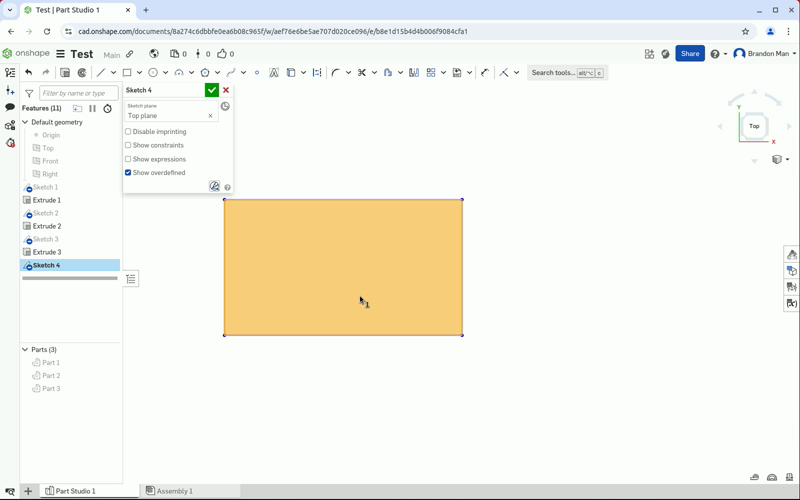
scroll(-6)
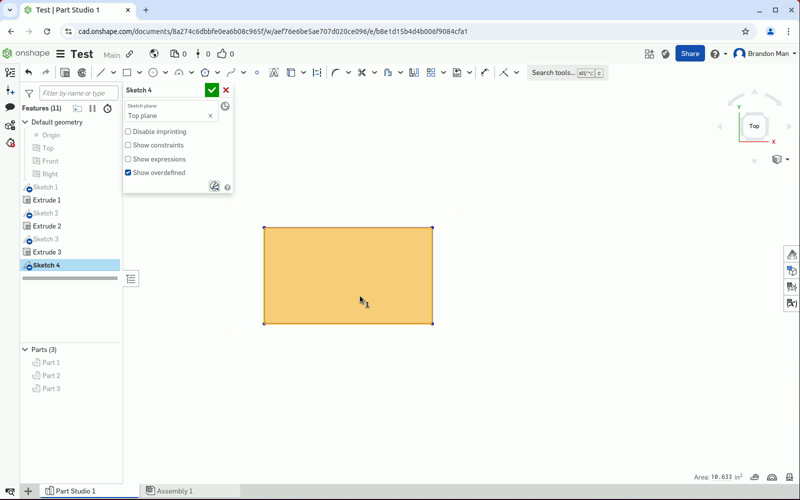
scroll(-6)
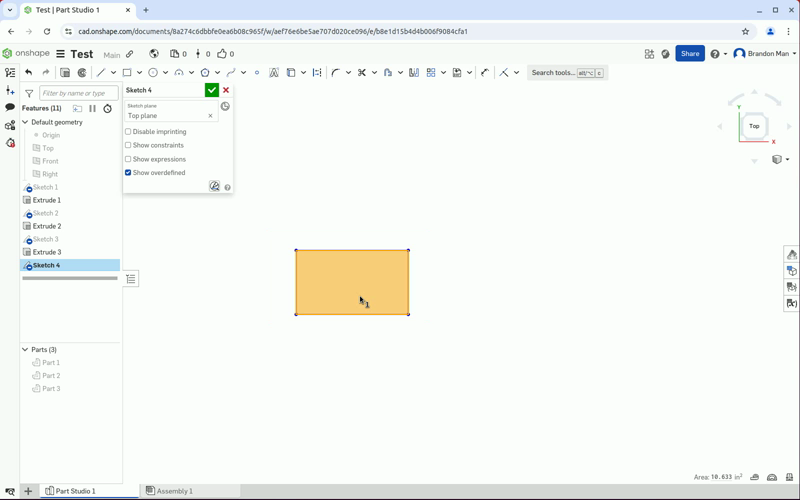
scroll(-6)
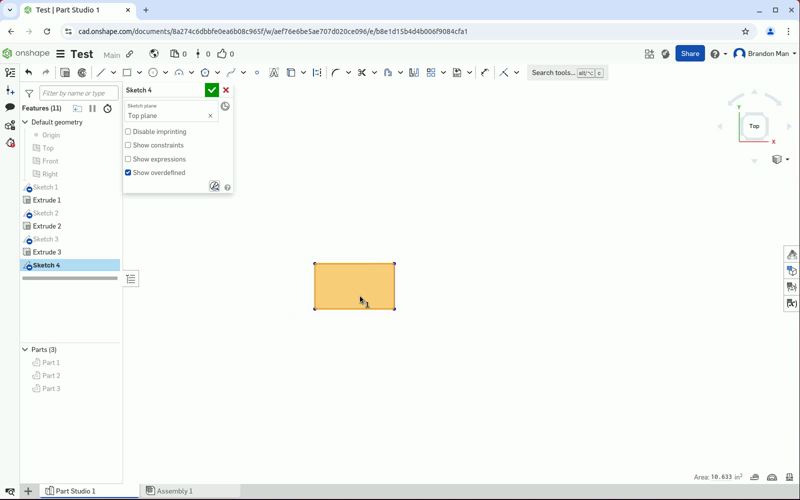
scroll(-6)
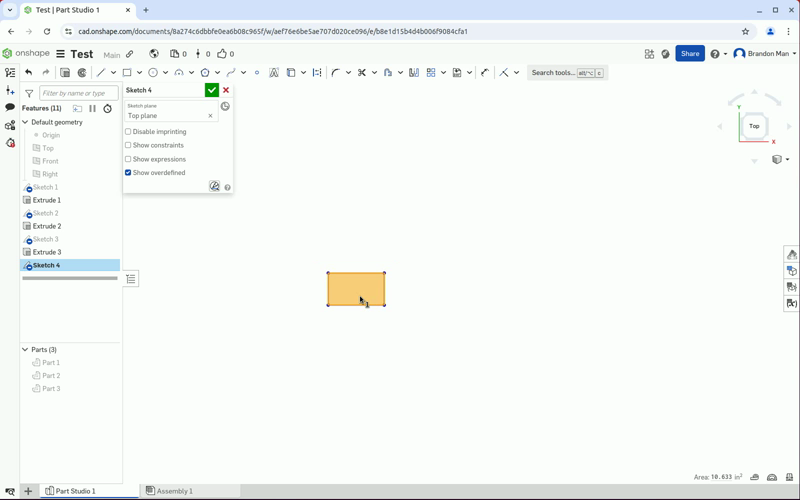
scroll(-6)
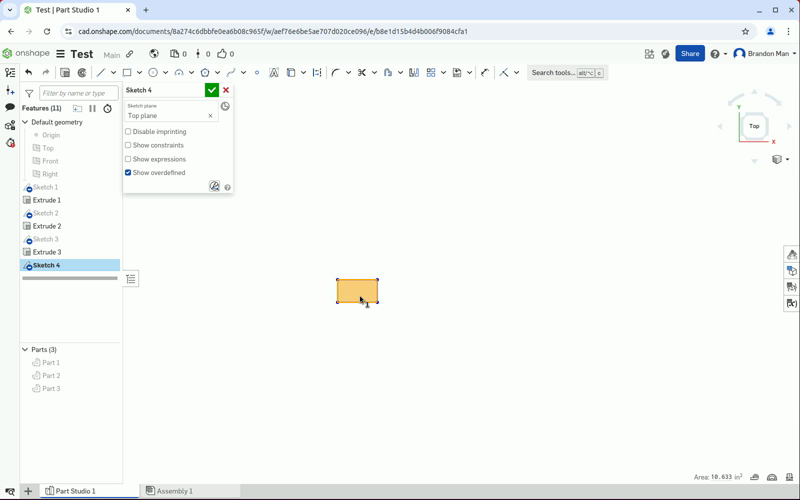
scroll(-6)
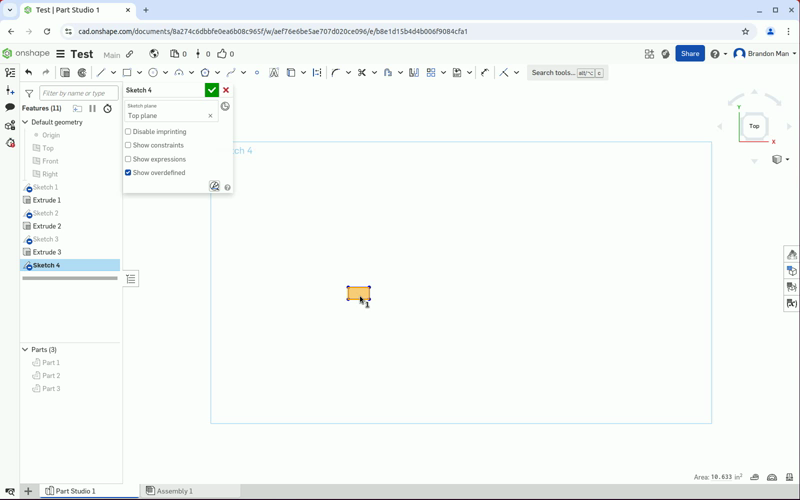
mouse_move(73, 352)
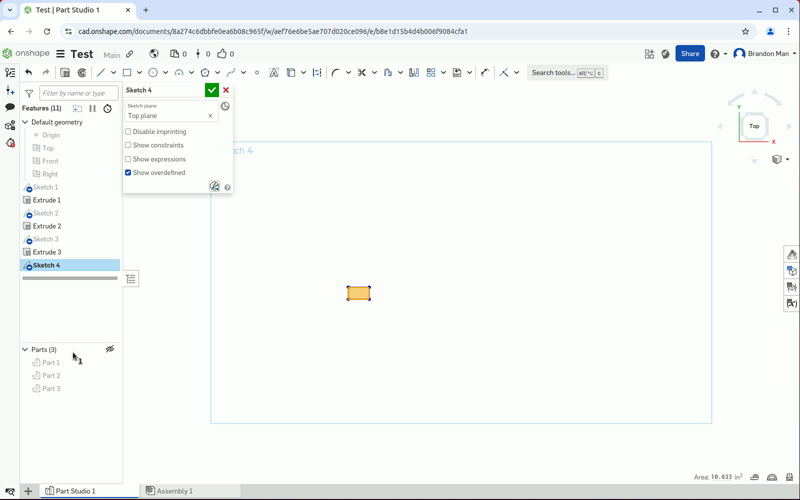
key(shift+y)
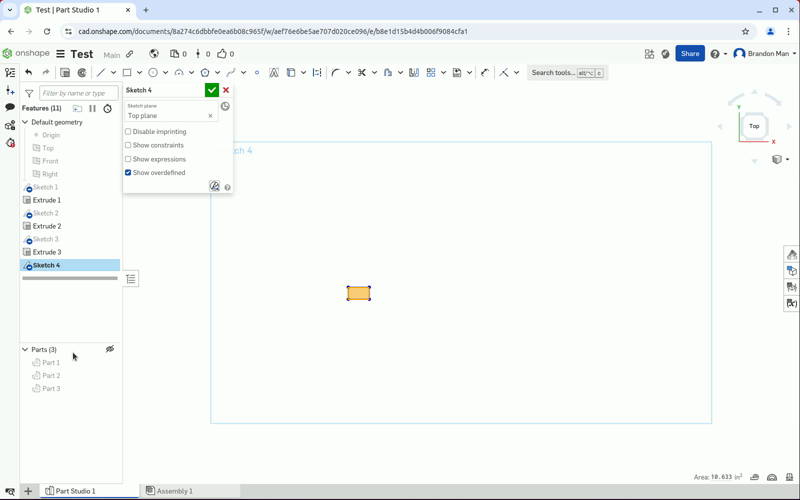
key(shift+e)
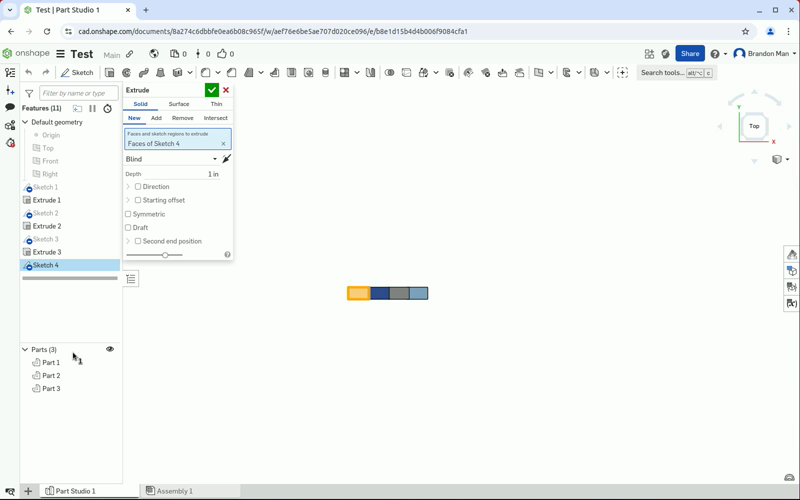
mouse_move(143, 106)
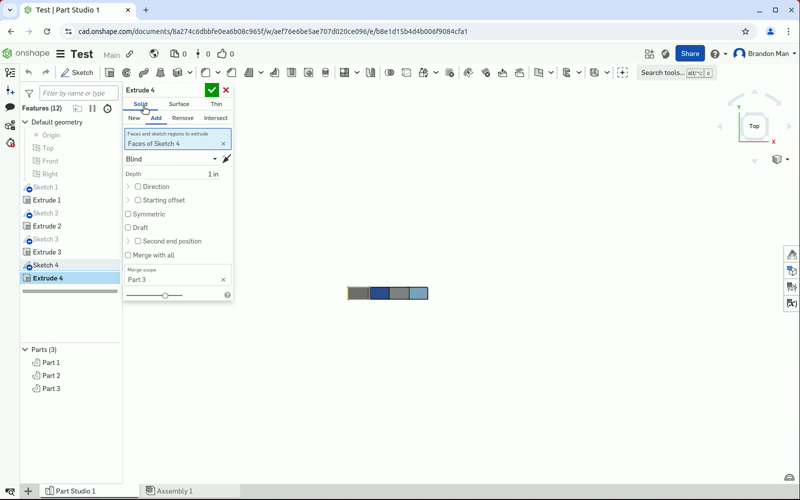
click(143, 106)
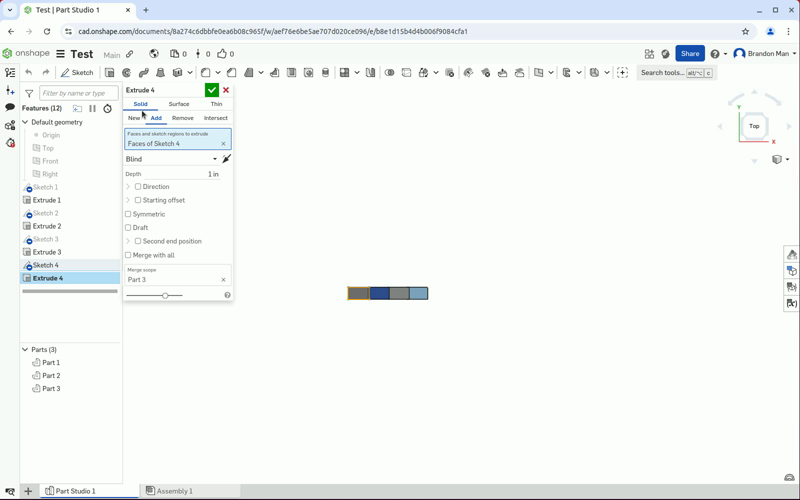
mouse_move(137, 120)
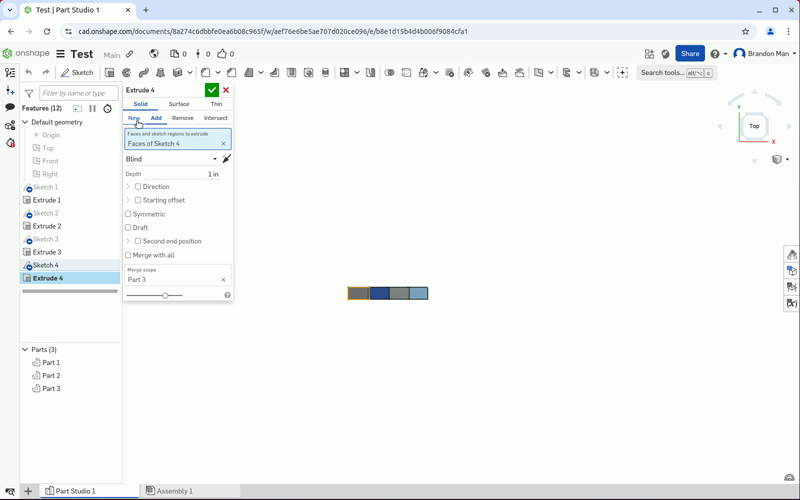
click(137, 120)
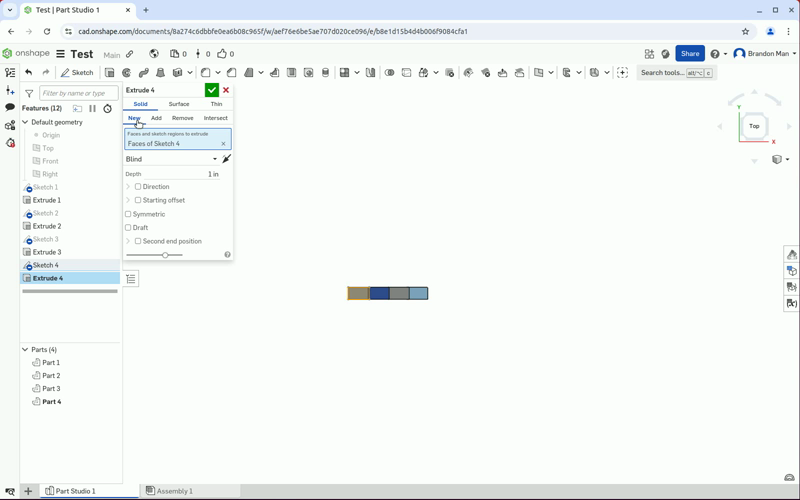
key(tab, 4)
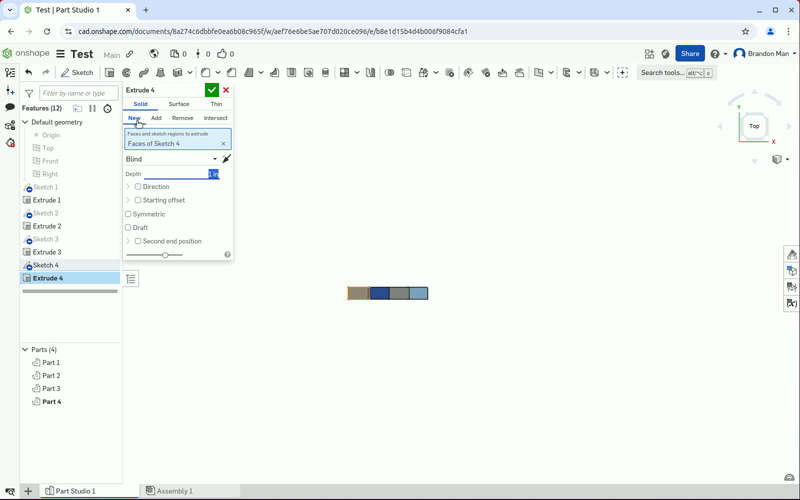
text(4.574)
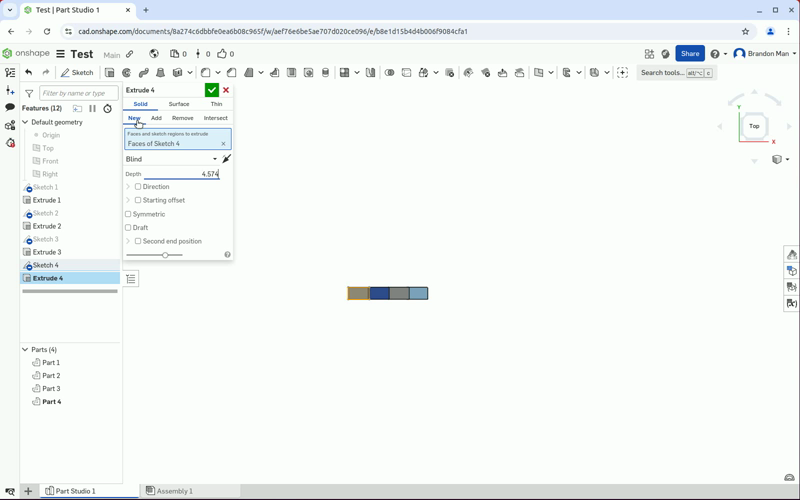
key(enter)
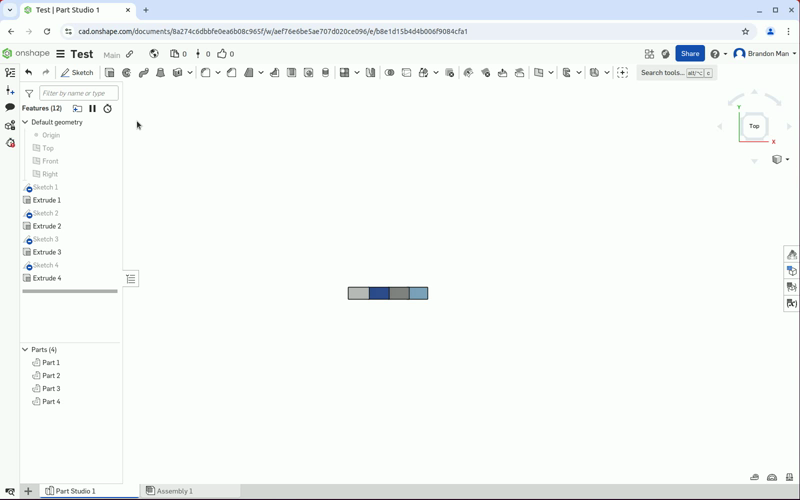
key(shift+h)
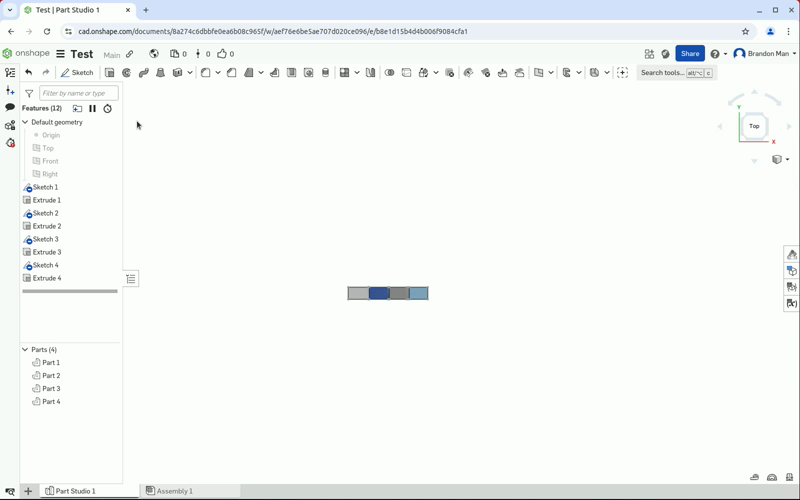
key(shift+h)
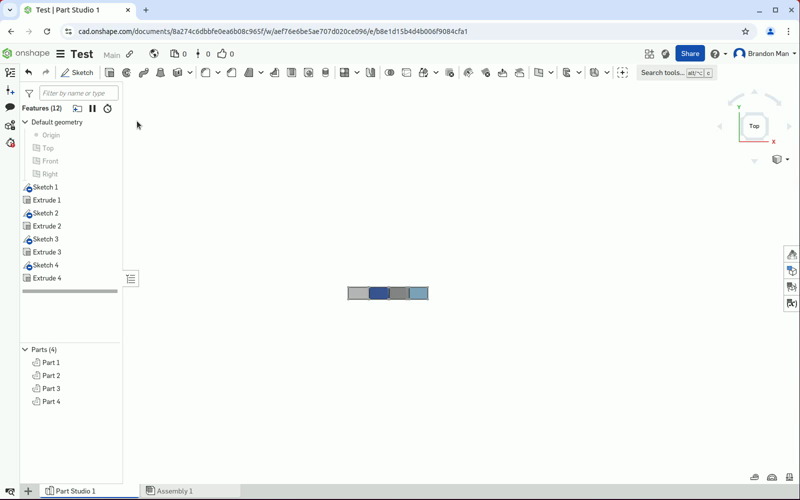
key(shift+7)
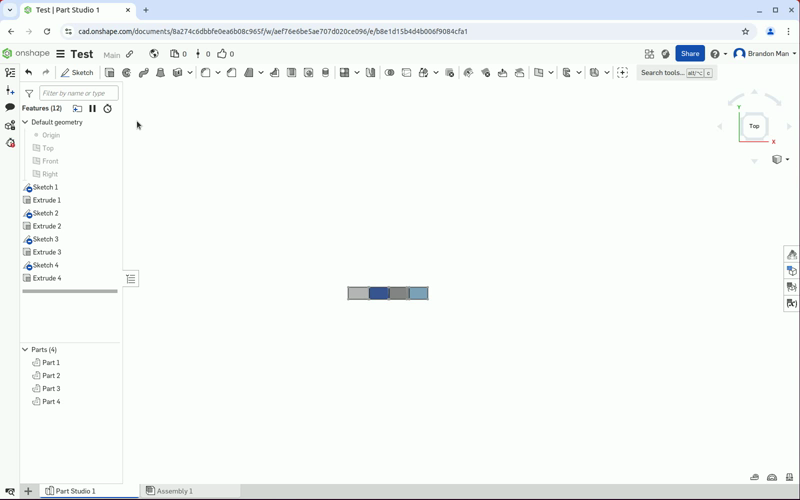
key(up, 3)
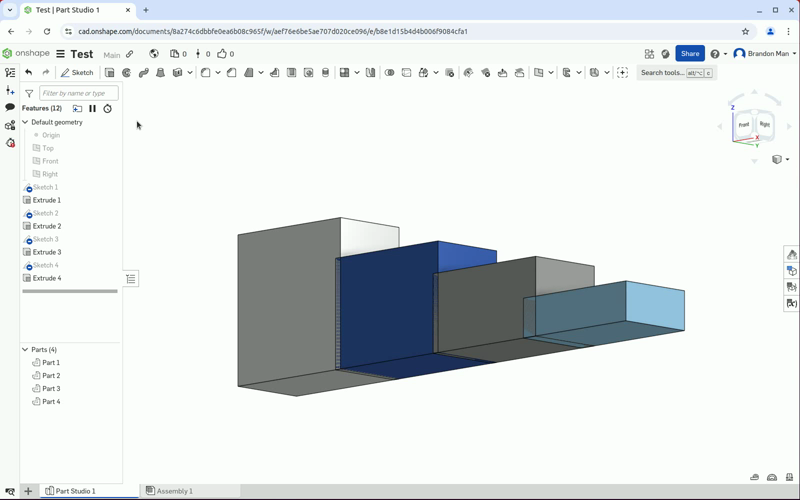
key(left, 3)
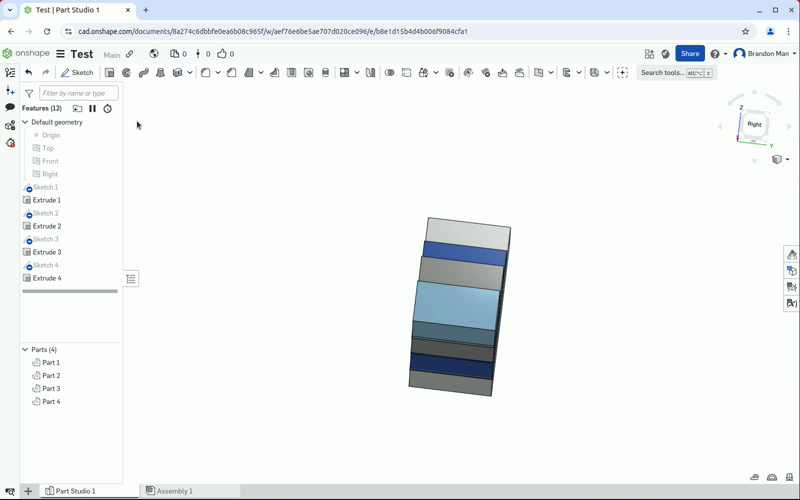
key(right, 3)
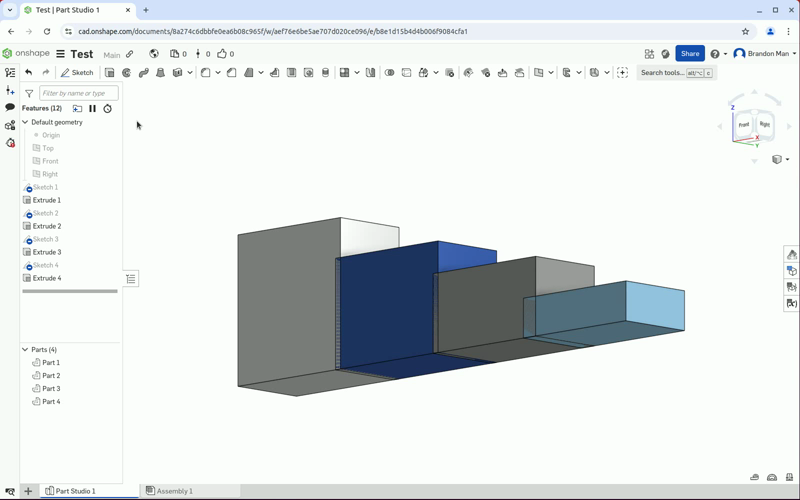
key(down, 3)
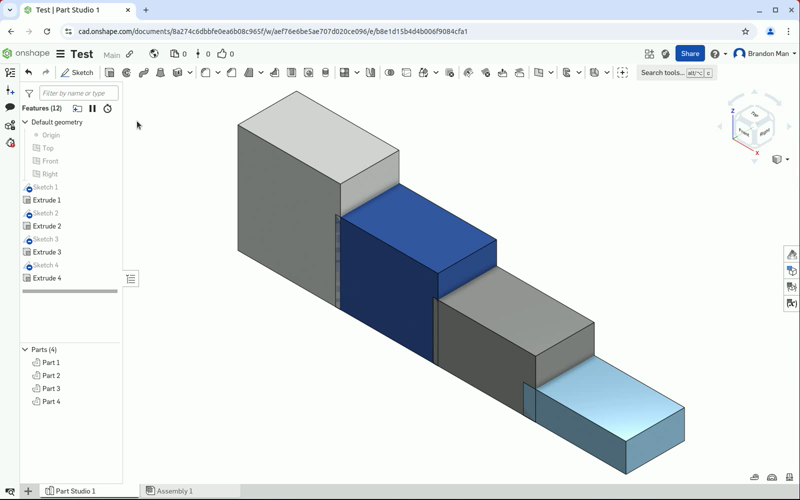
mouse_move(73, 189)
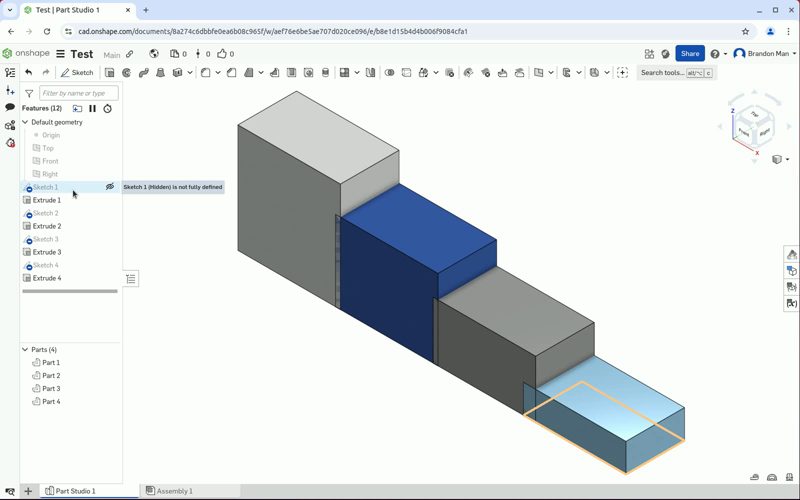
click(73, 189)